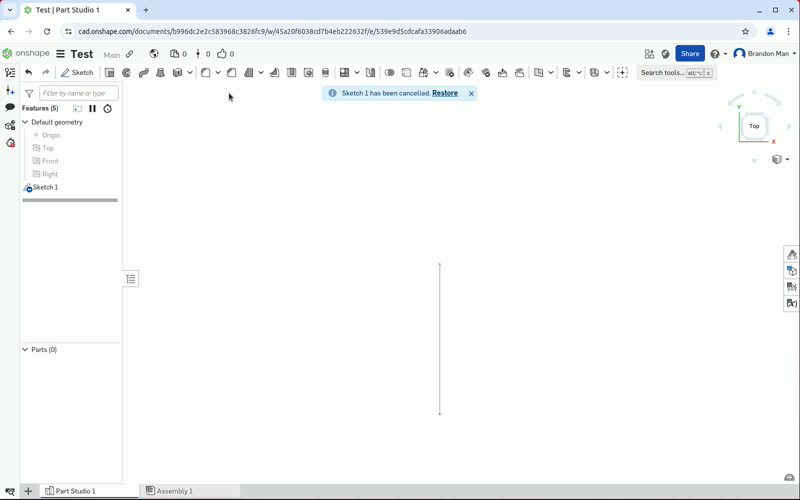
key(shift+h)
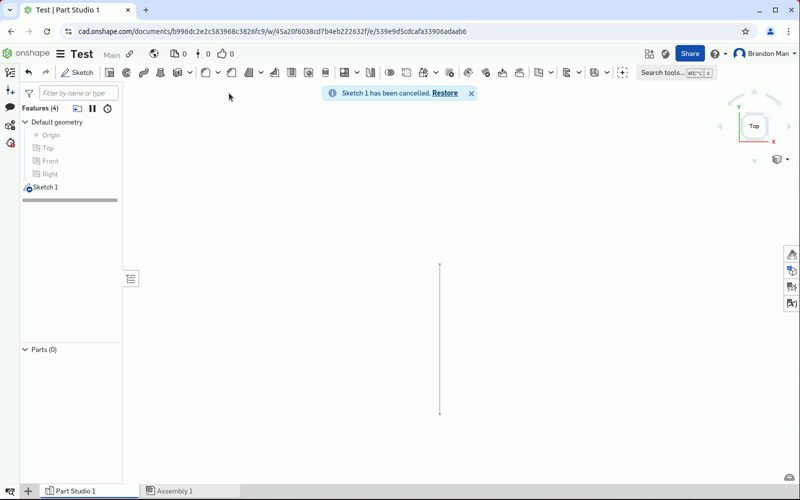
mouse_move(73, 352)
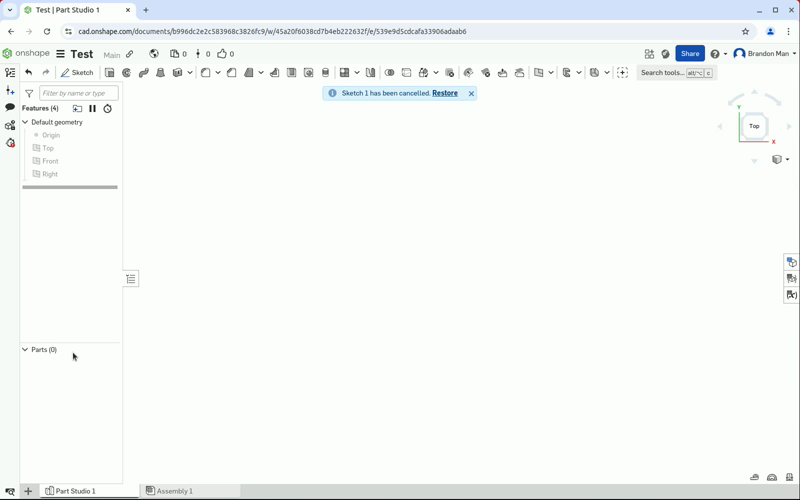
key(y)
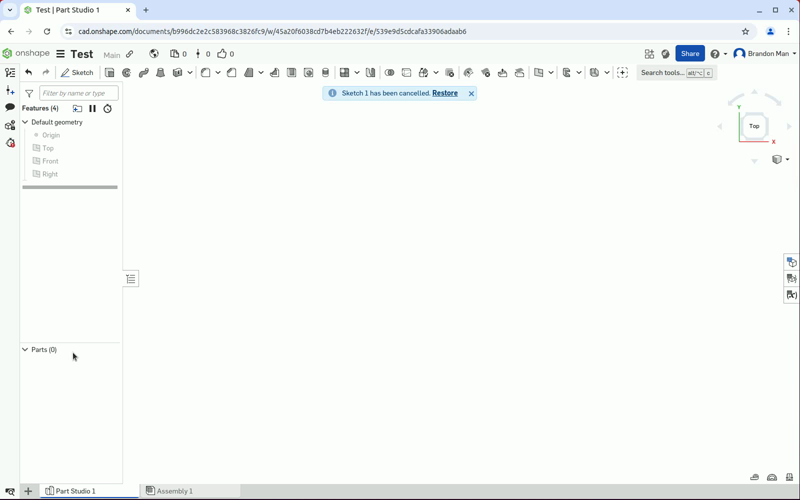
key(shift+p)
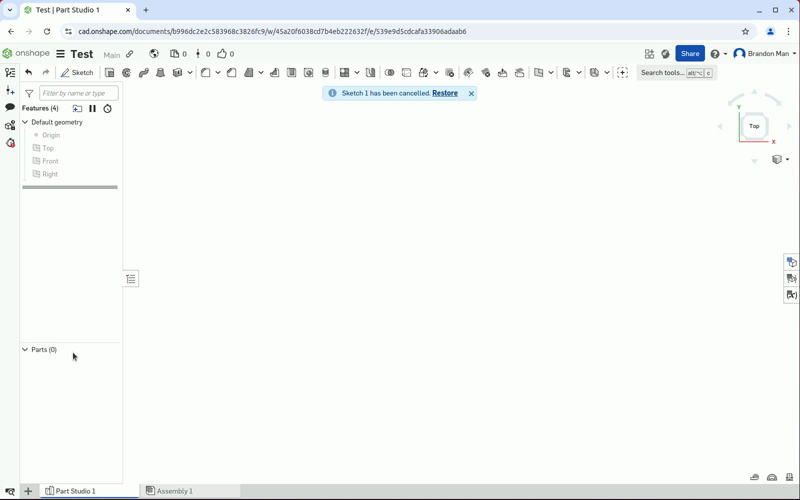
key(space)
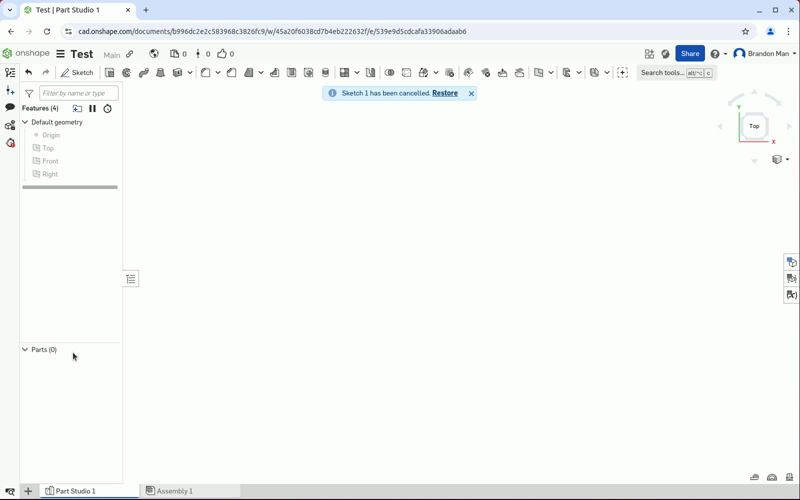
key_down(shift)
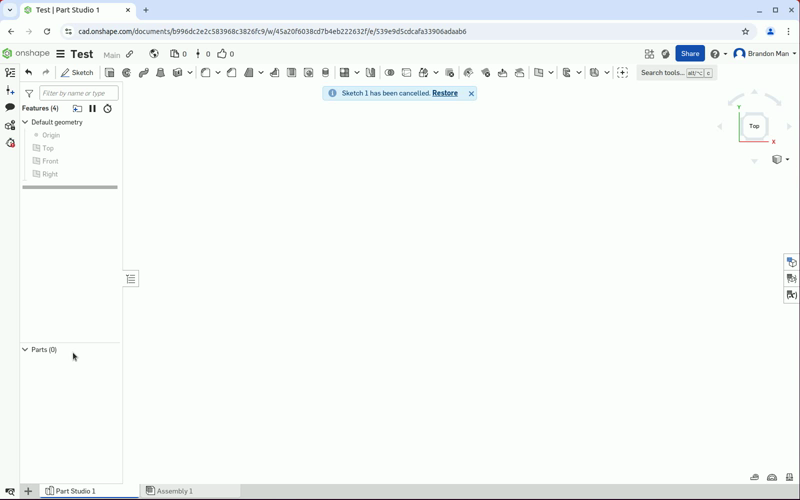
key(up)
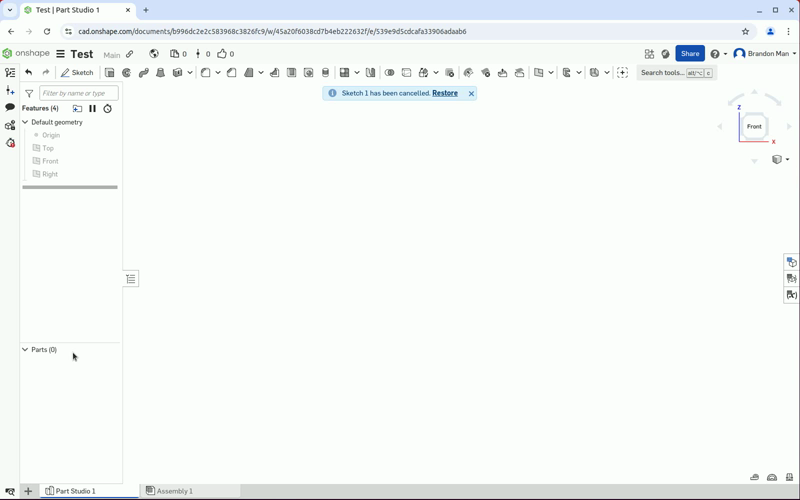
key_up(shift)
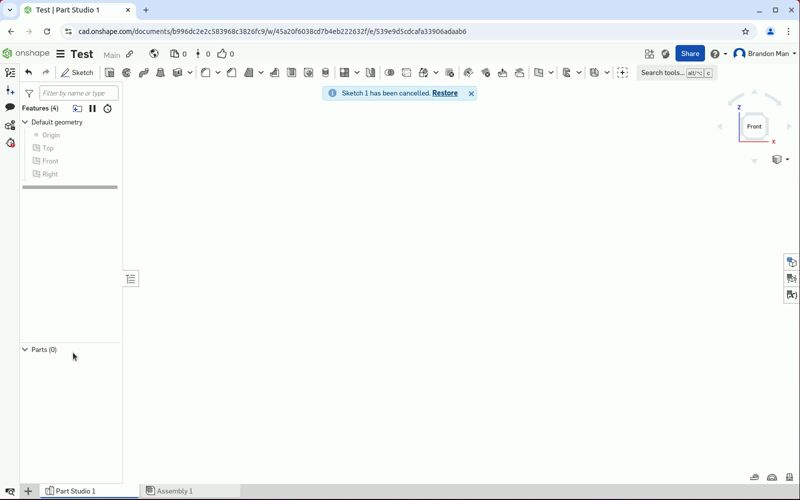
mouse_move(73, 352)
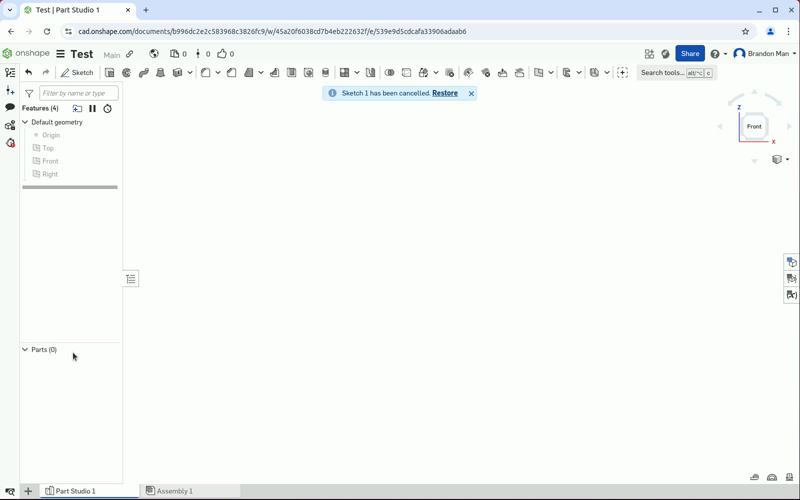
key(shift+y)
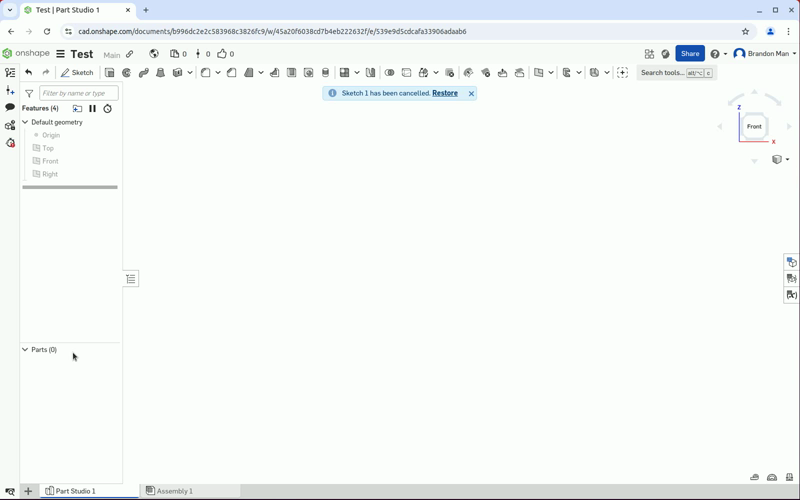
key(shift+s)
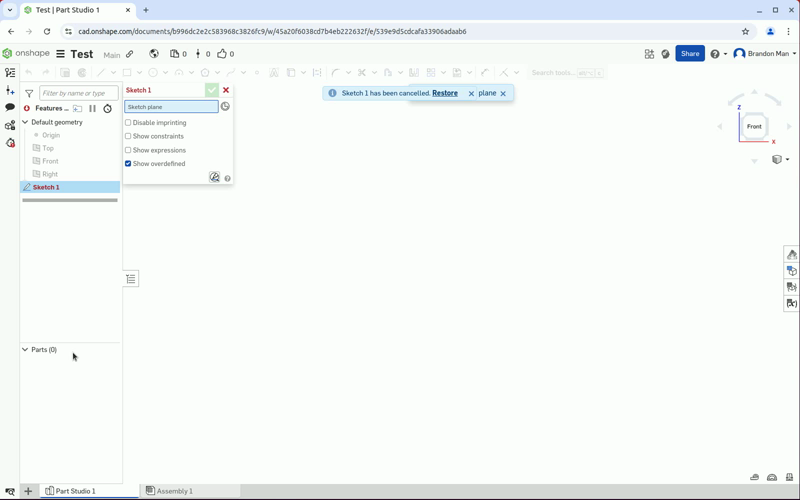
mouse_move(73, 163)
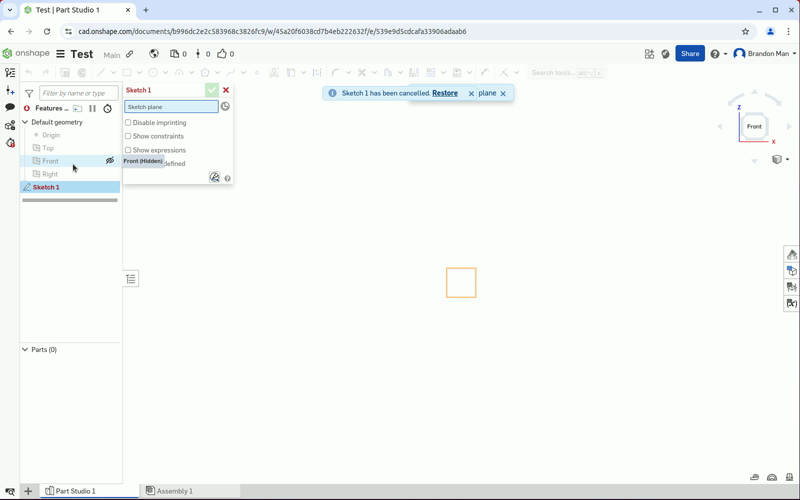
click(73, 163)
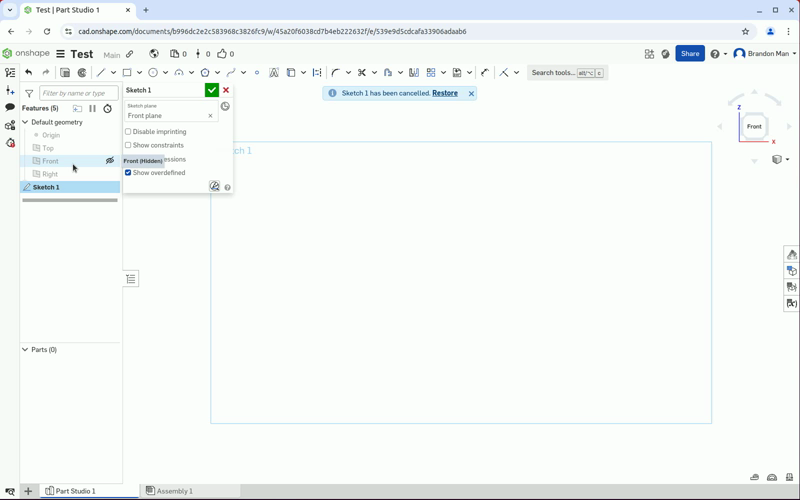
mouse_move(73, 352)
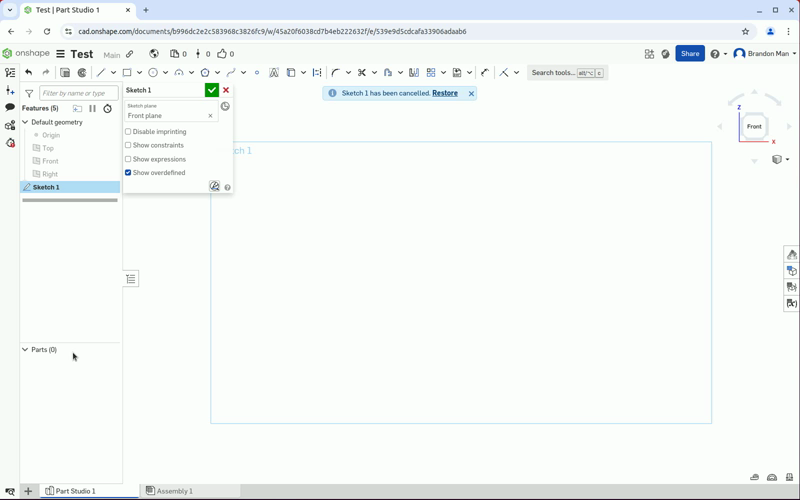
key(y)
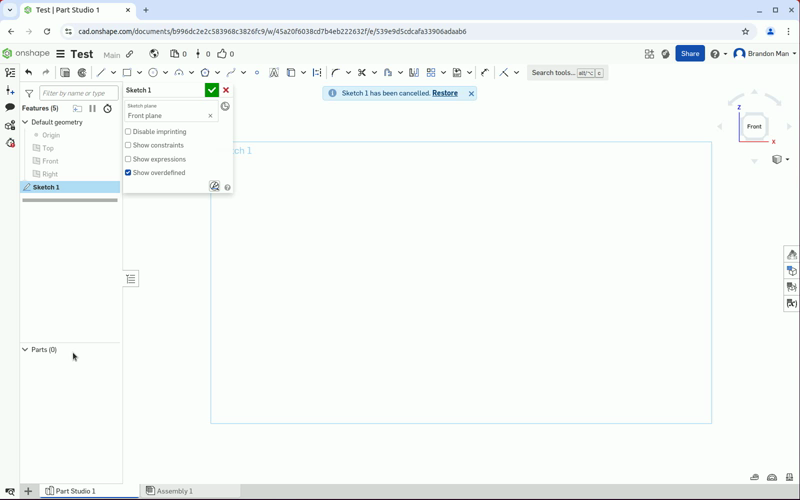
key(l)
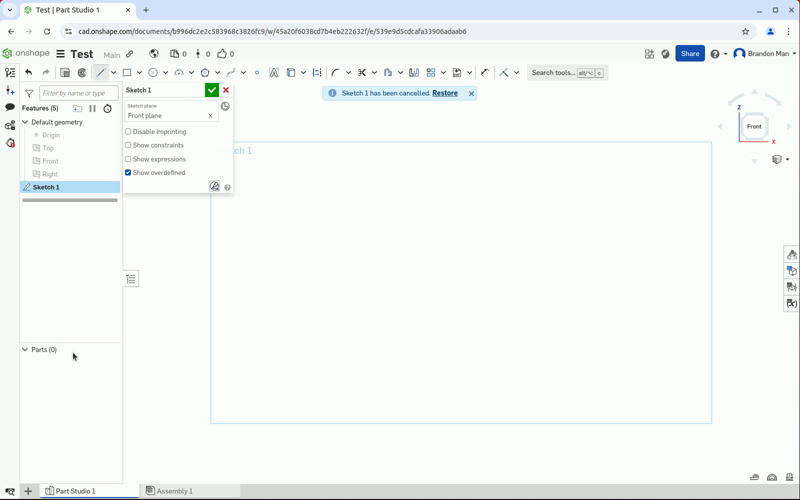
key_down(shift)
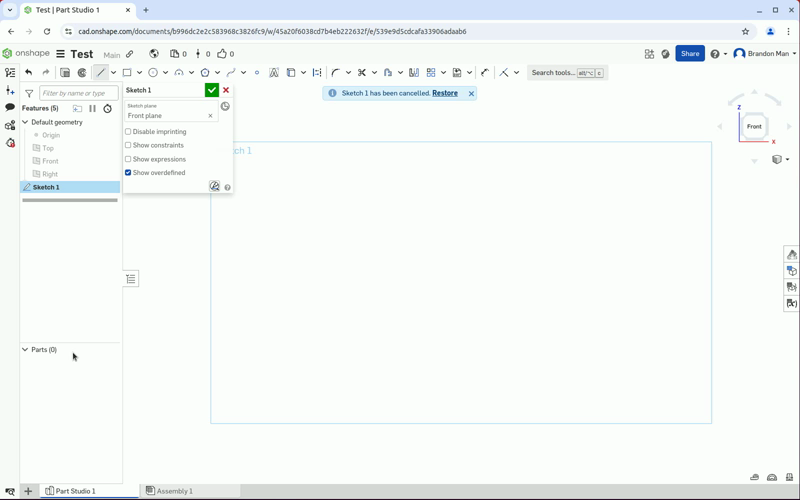
mouse_move(460, 282)
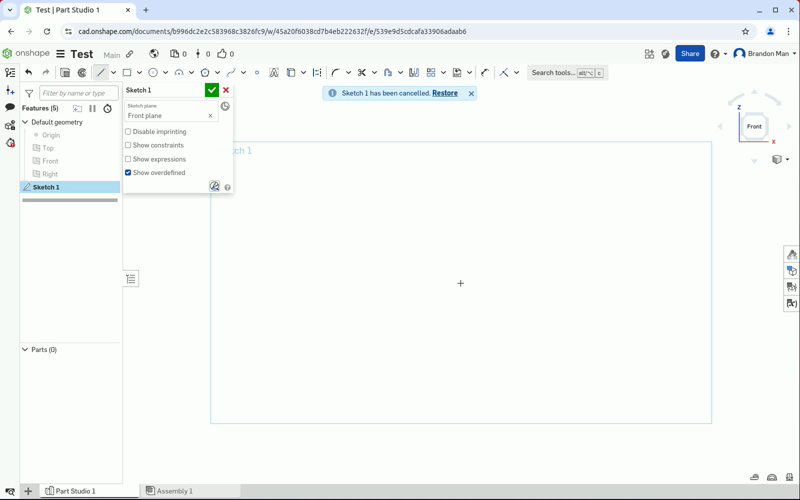
click(460, 282)
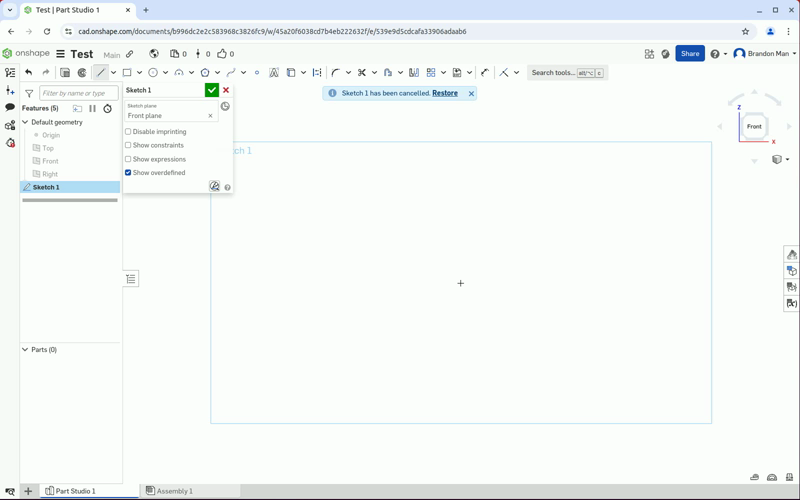
key_up(shift)
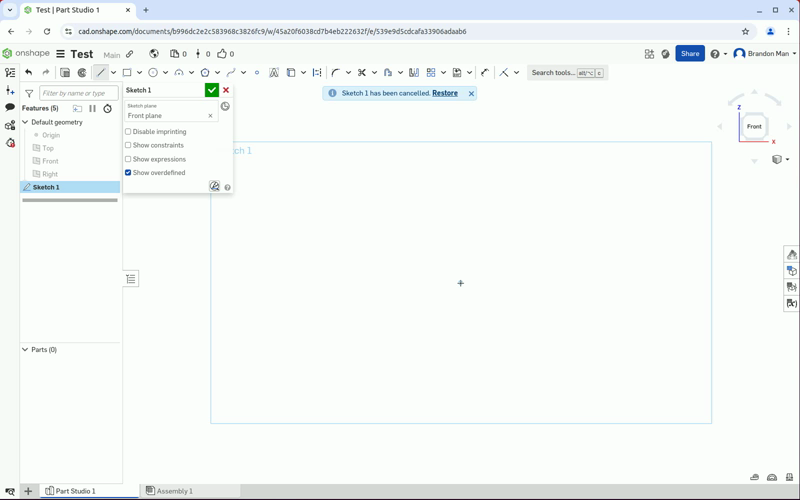
key_down(shift)
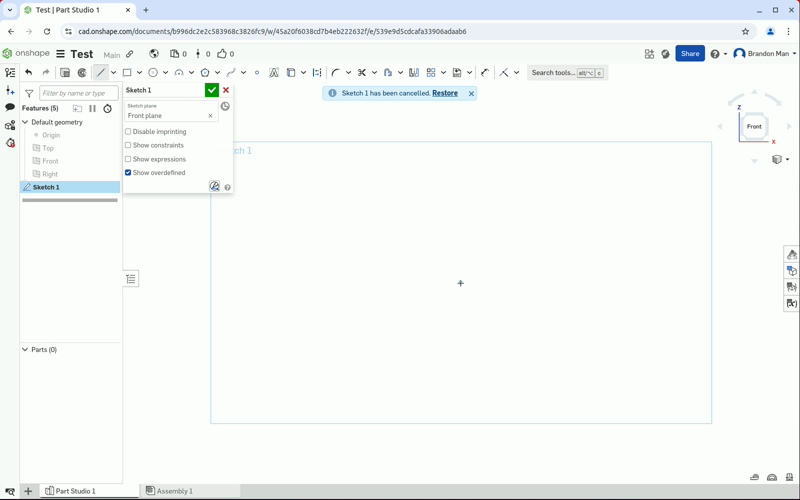
mouse_move(573, 282)
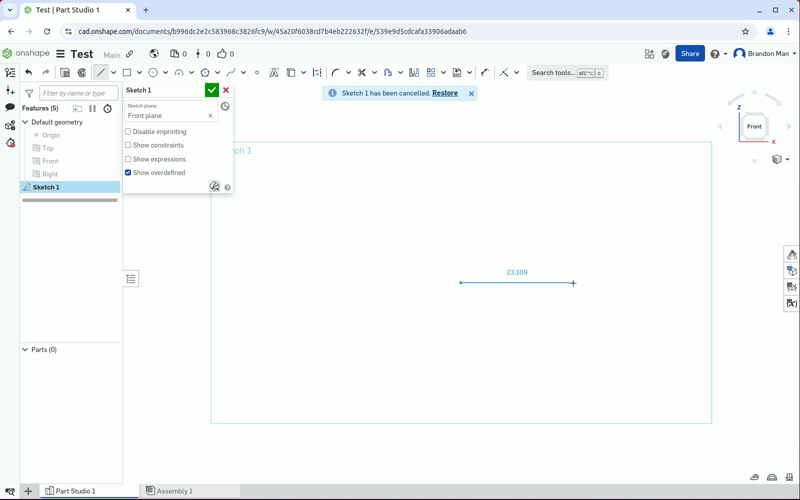
click(573, 282)
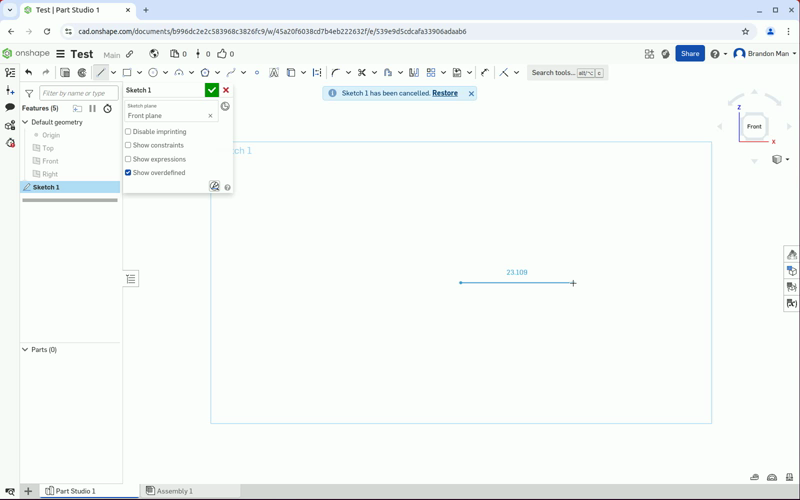
key_up(shift)
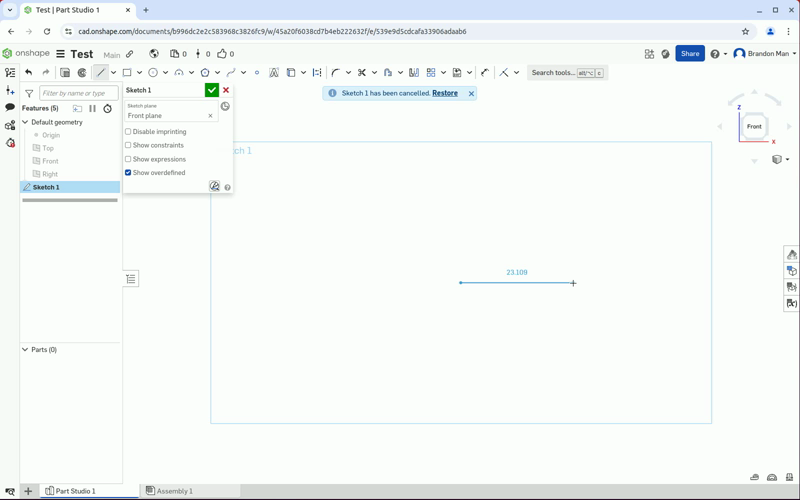
key_down(shift)
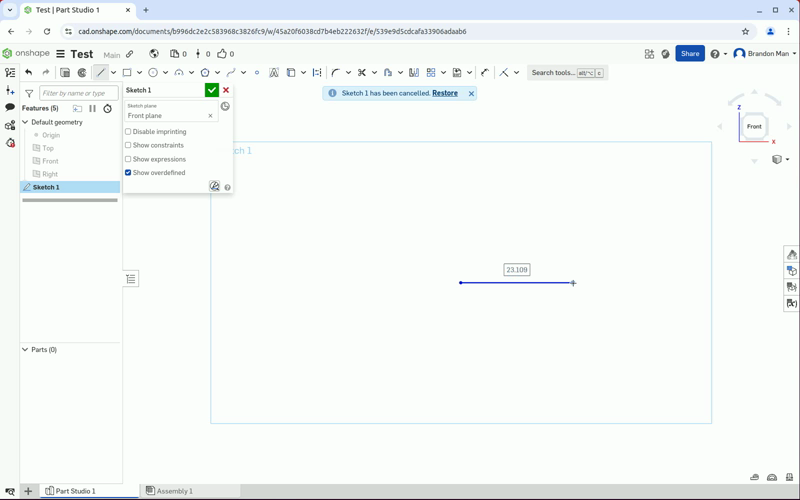
mouse_move(494, 249)
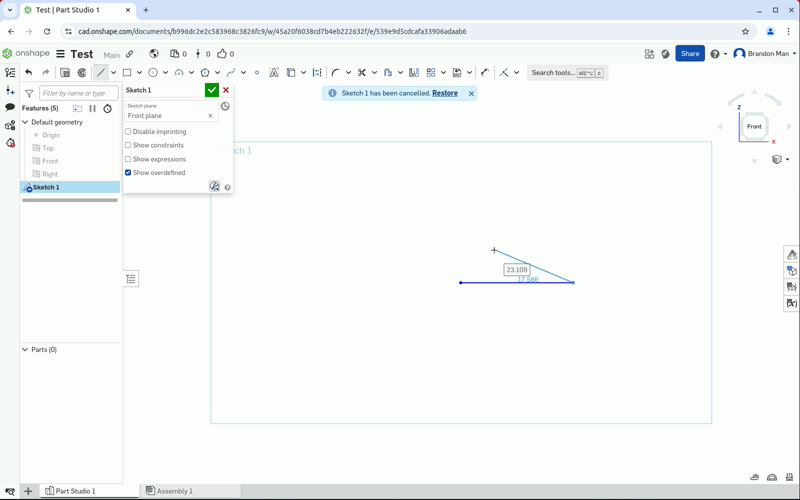
click(494, 249)
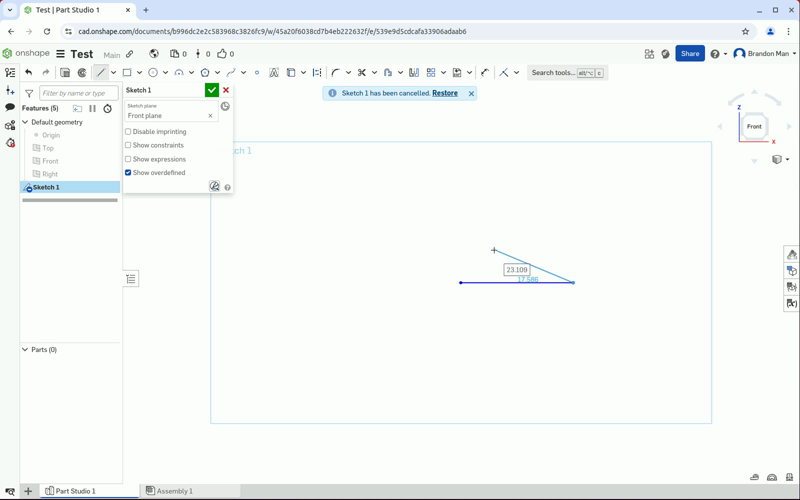
key_up(shift)
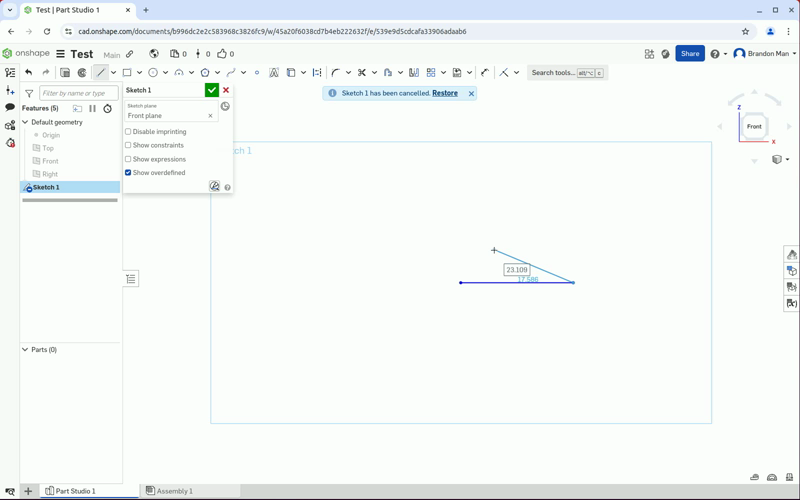
key_down(shift)
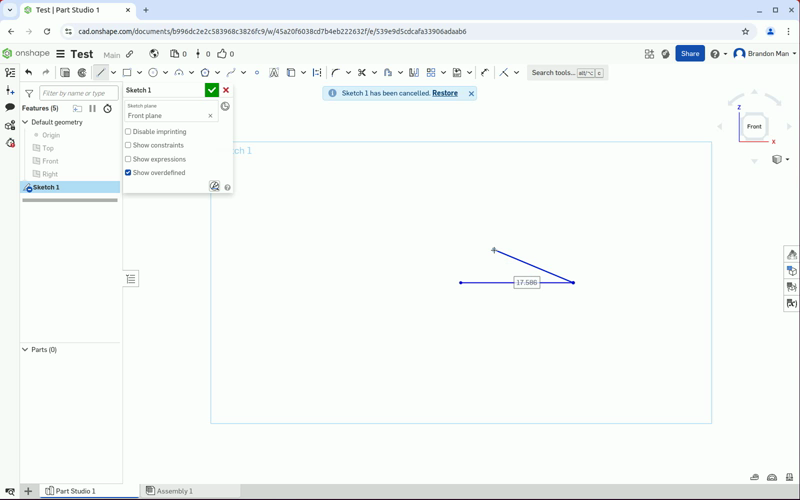
mouse_move(494, 181)
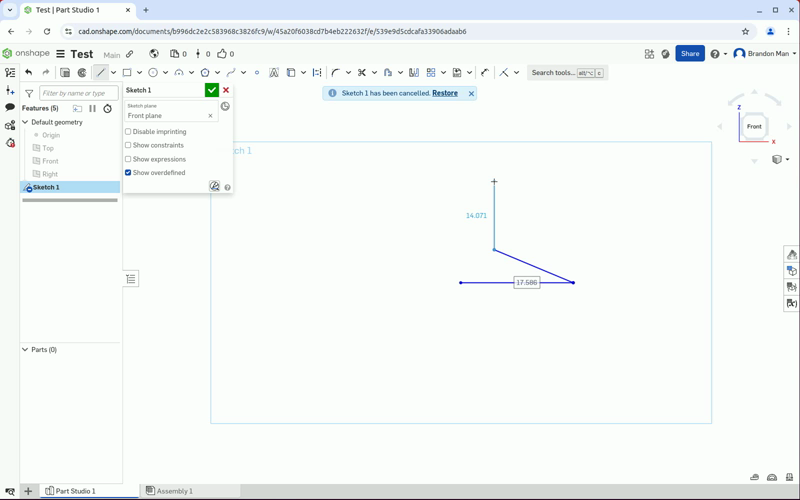
click(494, 181)
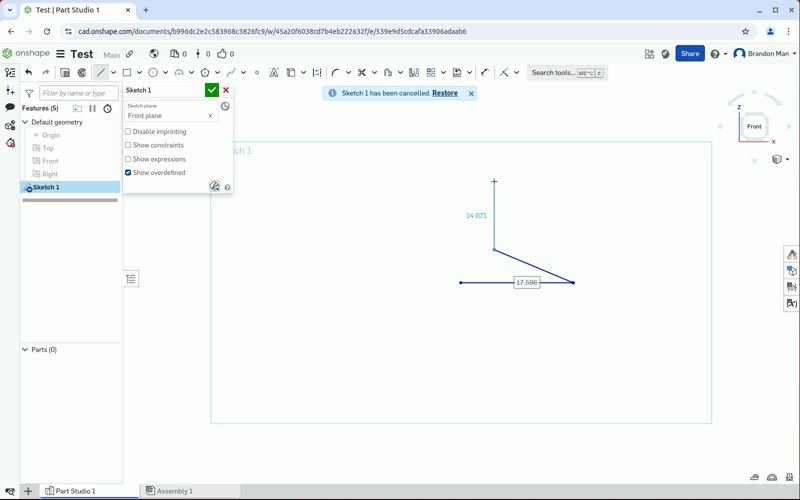
key_up(shift)
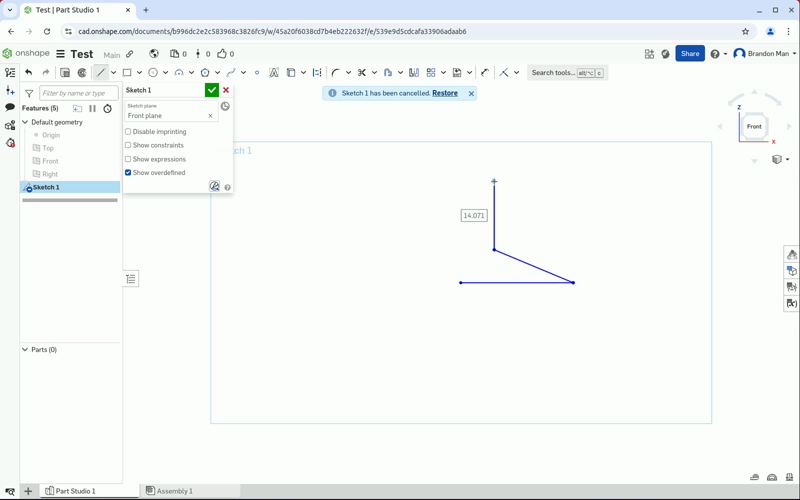
key_down(shift)
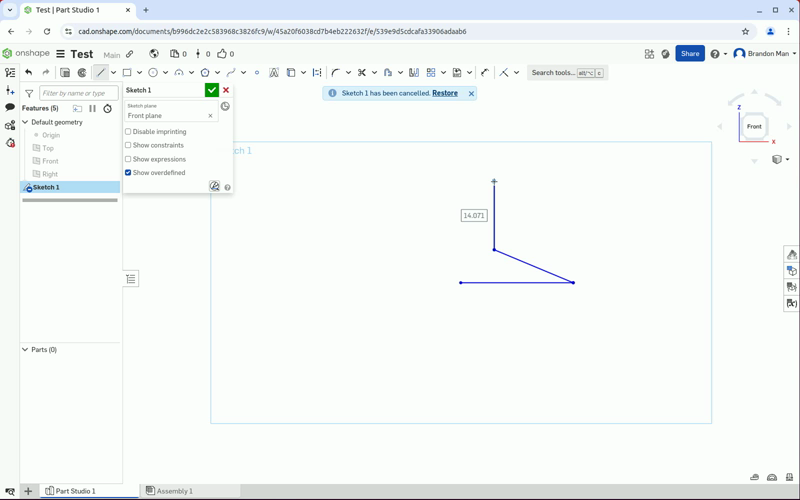
mouse_move(524, 181)
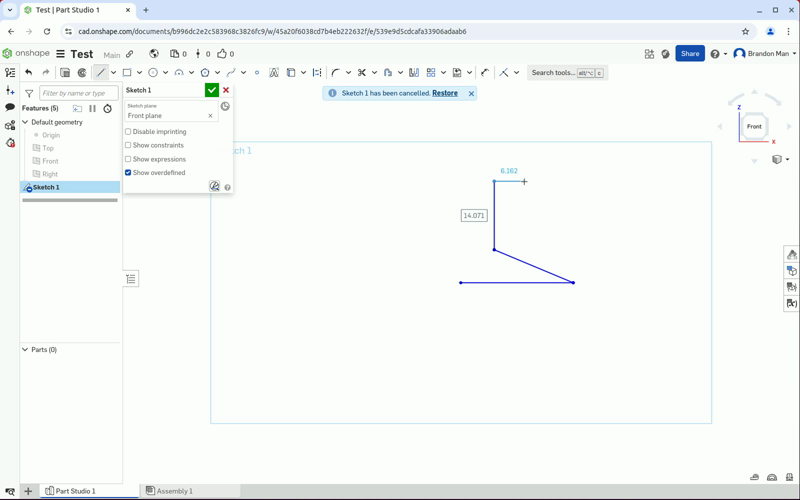
mouse_move(460, 181)
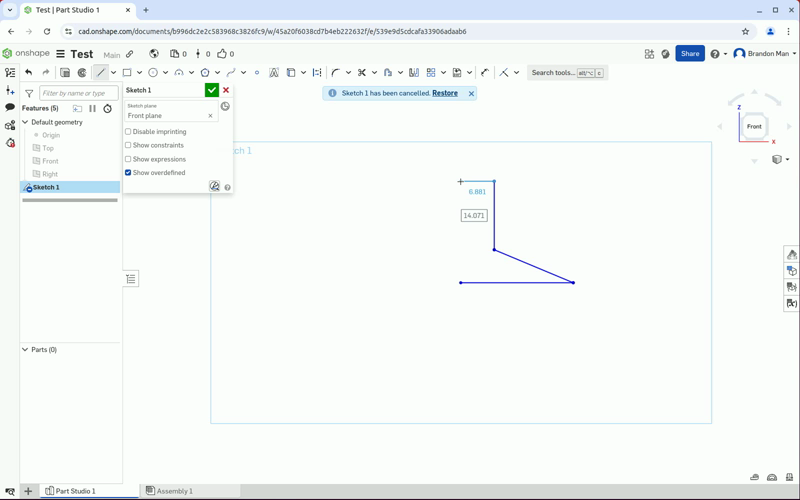
click(460, 181)
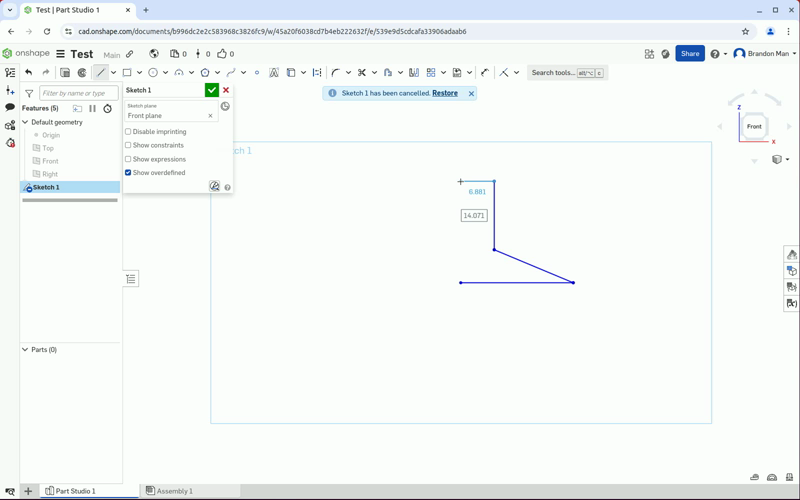
key_up(shift)
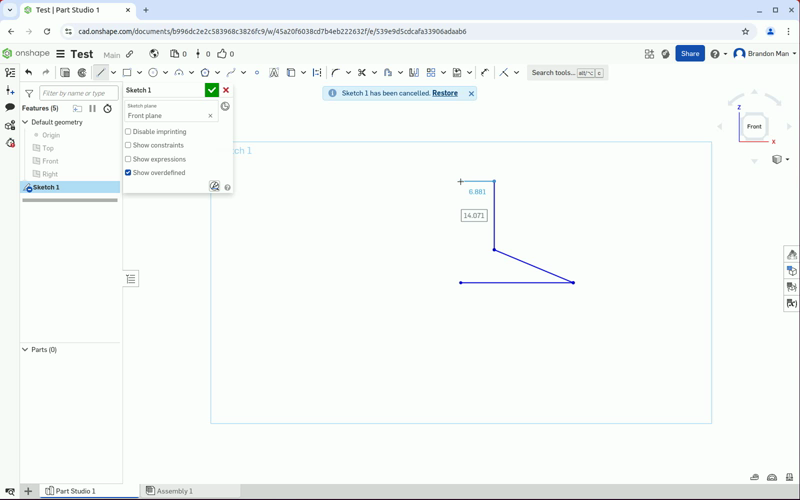
key_down(shift)
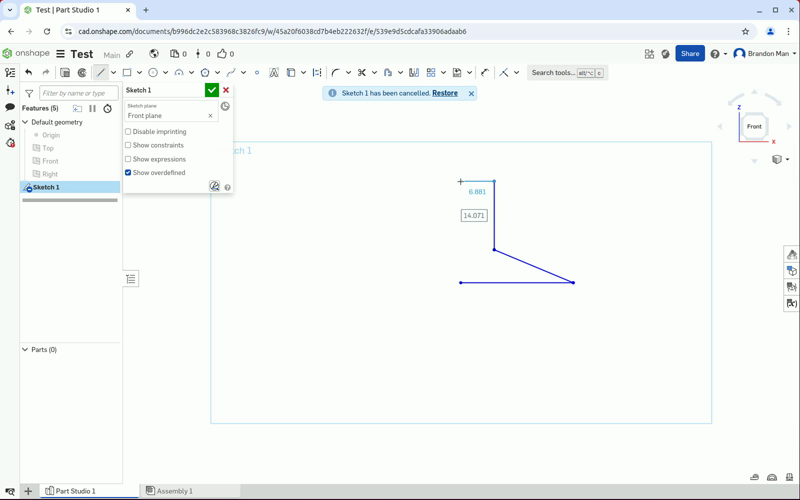
mouse_move(460, 282)
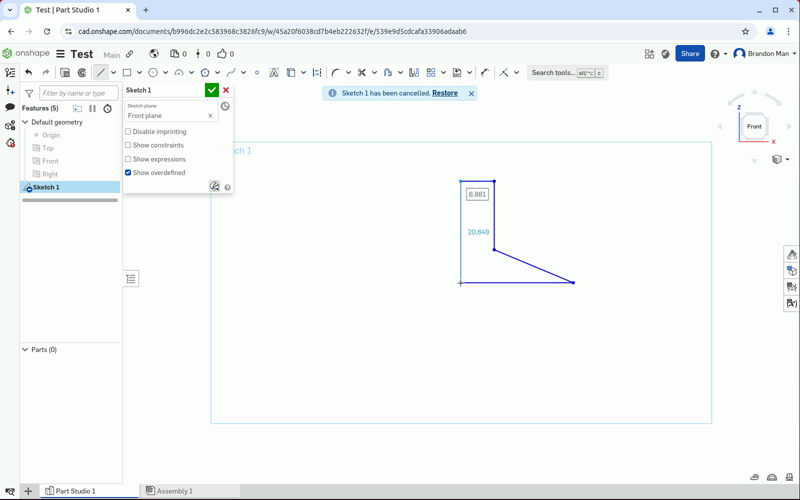
key_up(shift)
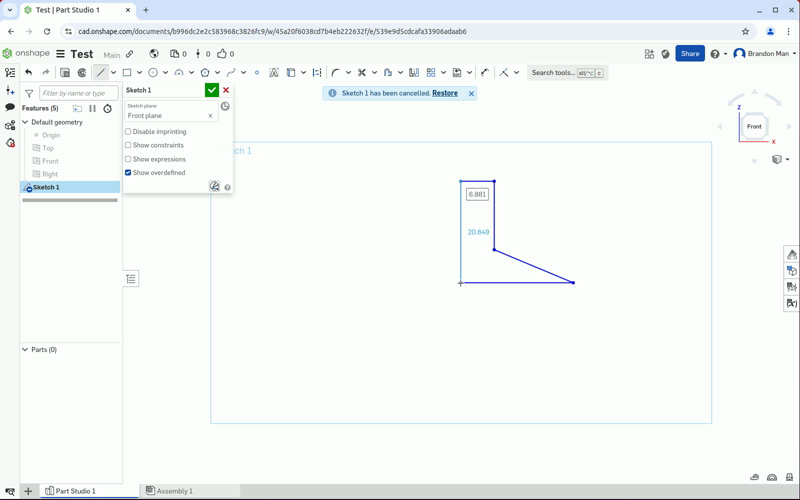
click(460, 282)
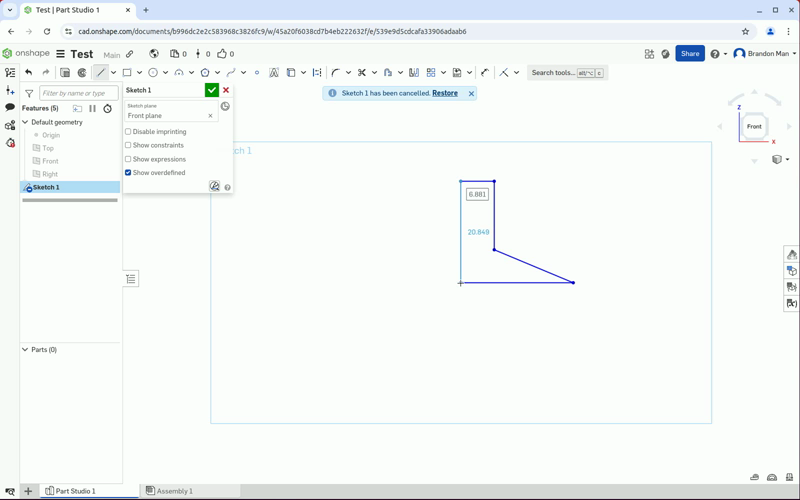
key(esc)
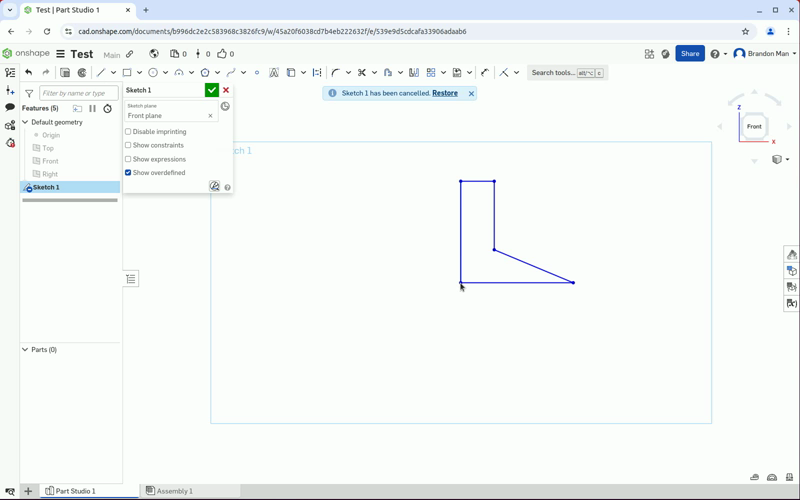
mouse_move(501, 277)
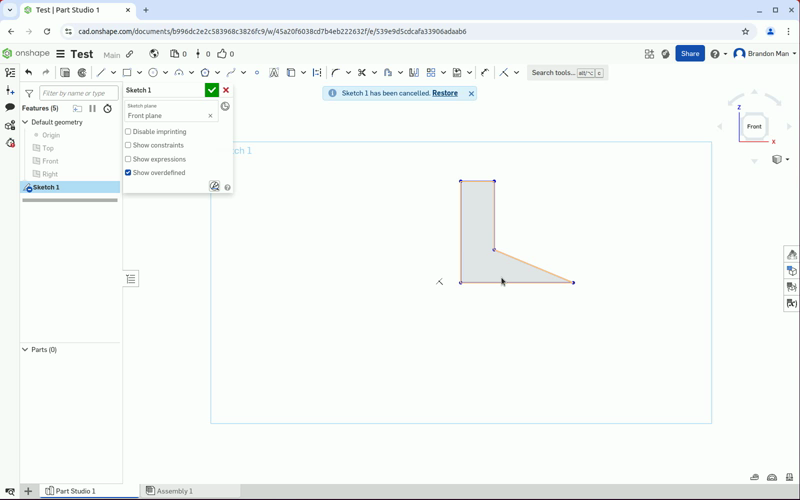
click(501, 277)
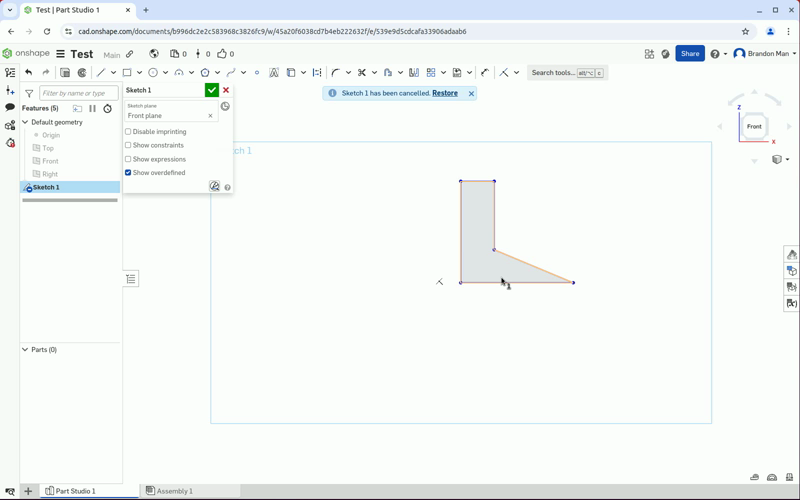
mouse_move(73, 352)
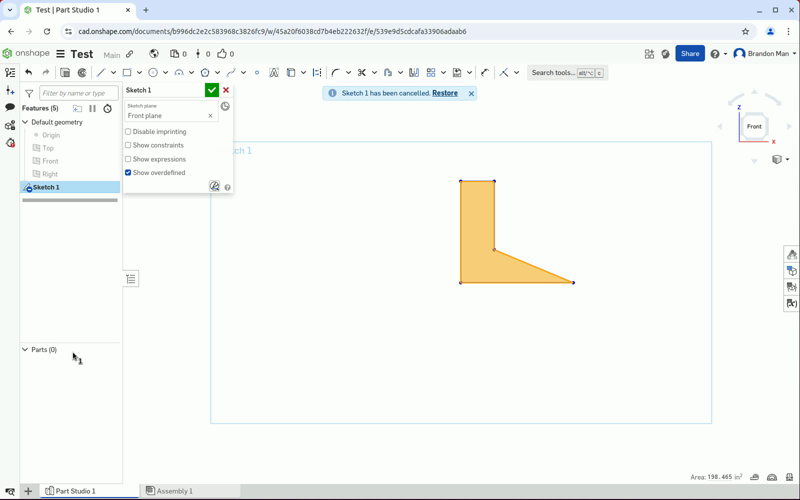
key(shift+y)
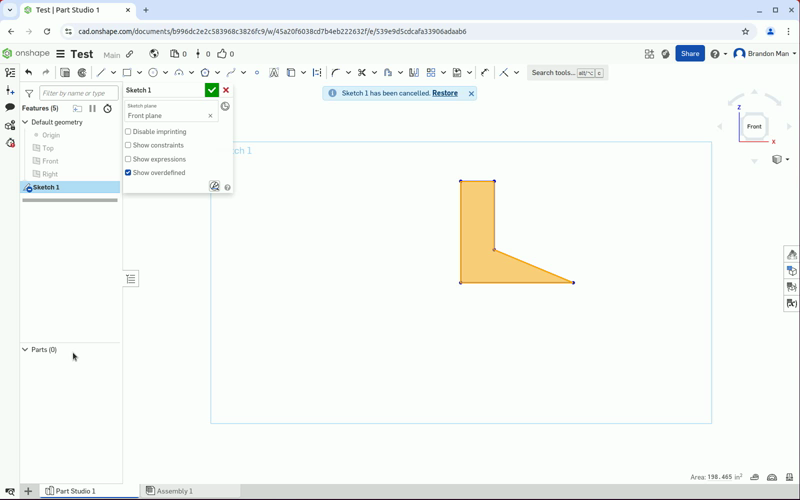
key(shift+e)
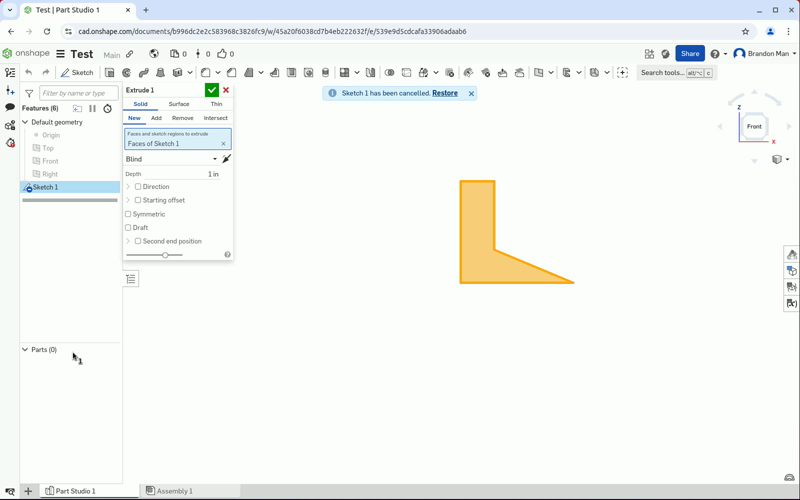
mouse_move(143, 106)
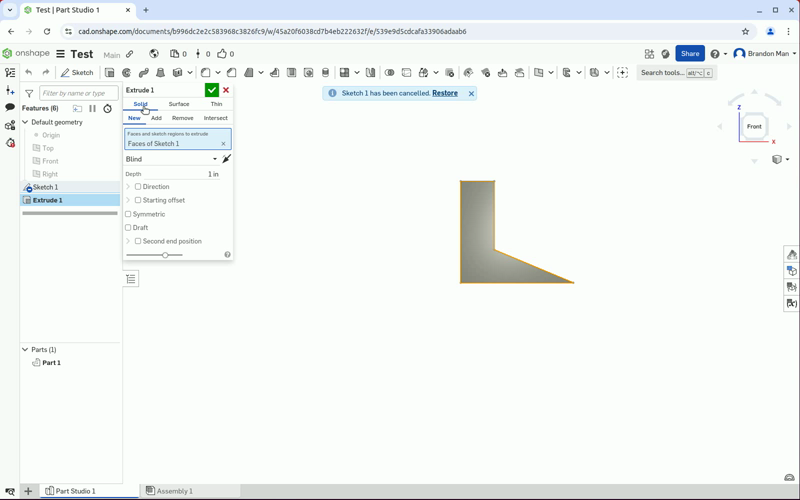
click(143, 106)
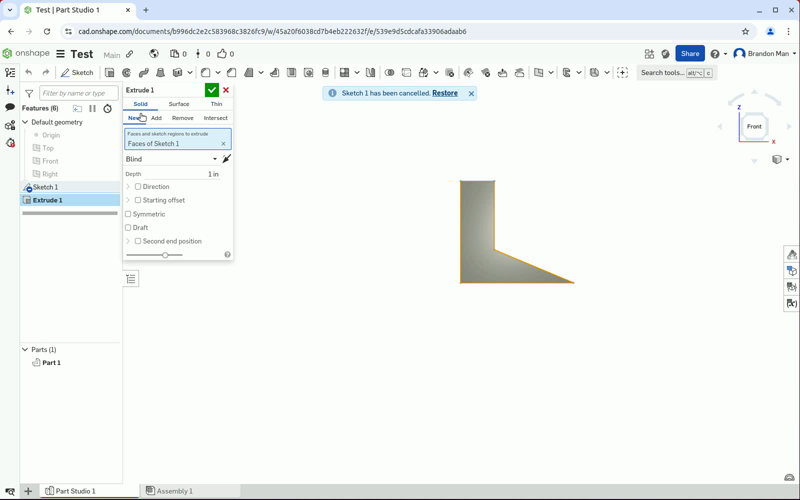
mouse_move(137, 120)
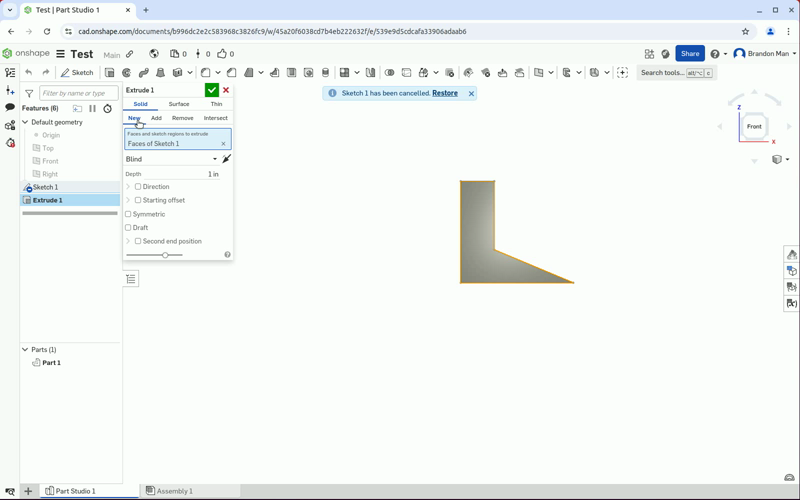
click(137, 120)
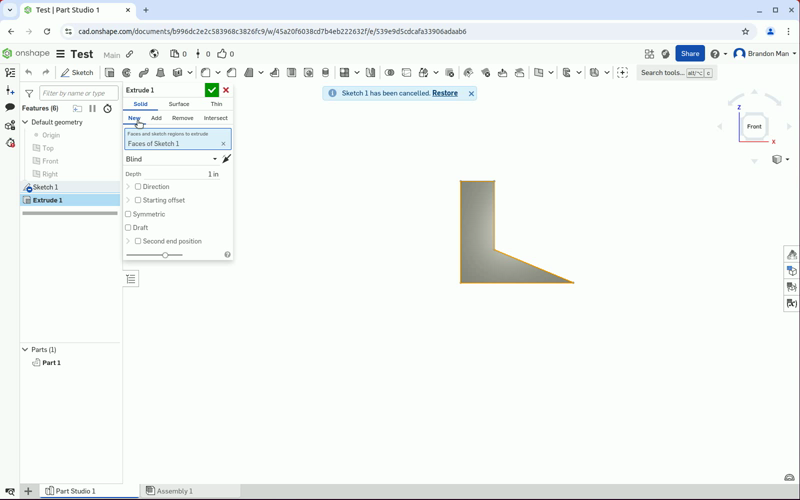
key(tab, 4)
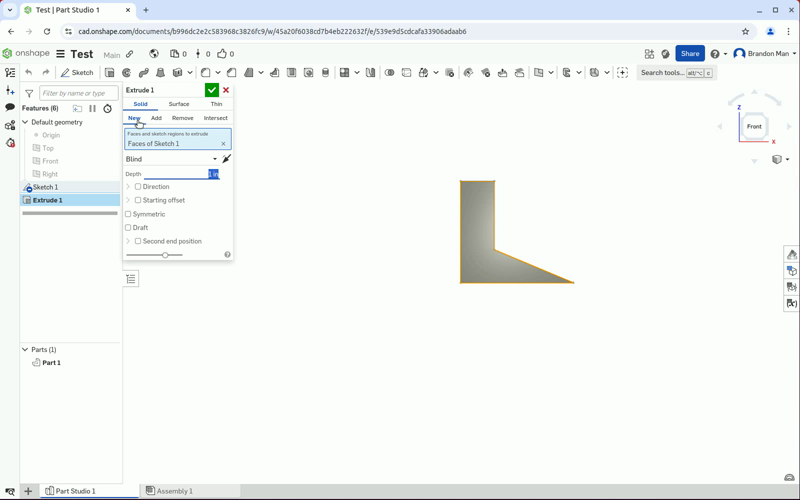
text(-20.701)
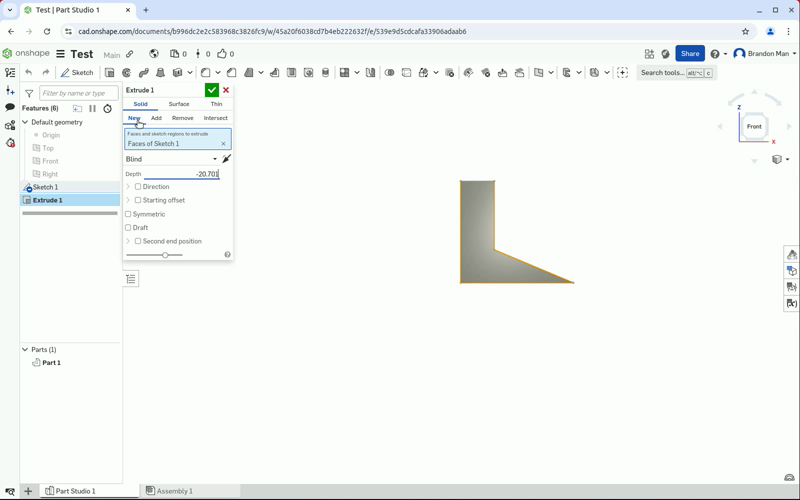
key(enter)
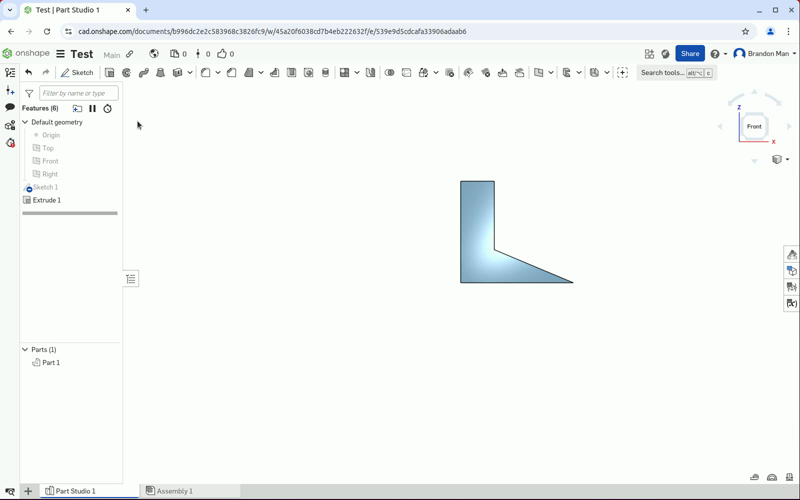
key(shift+h)
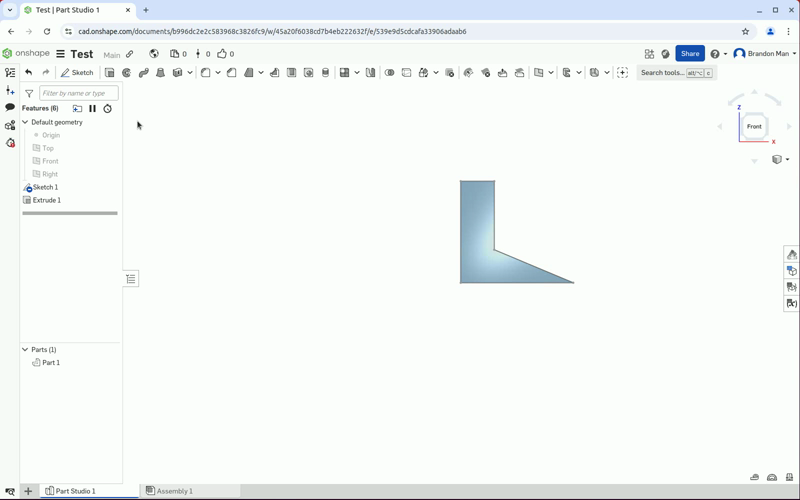
key(shift+h)
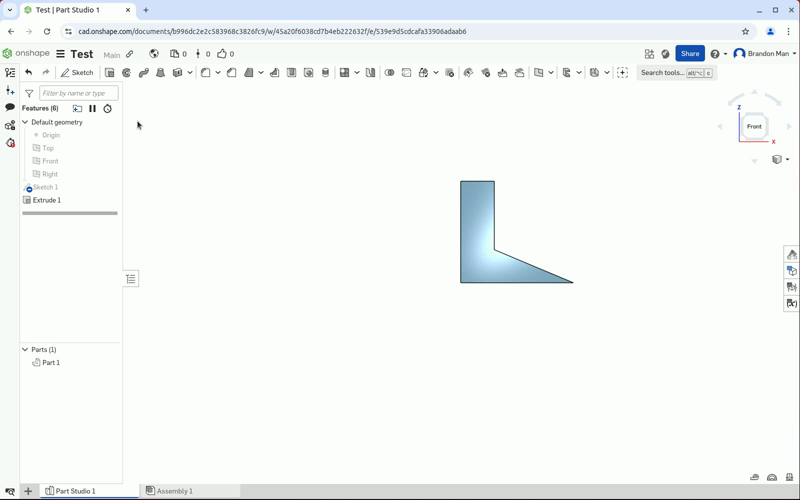
mouse_move(73, 189)
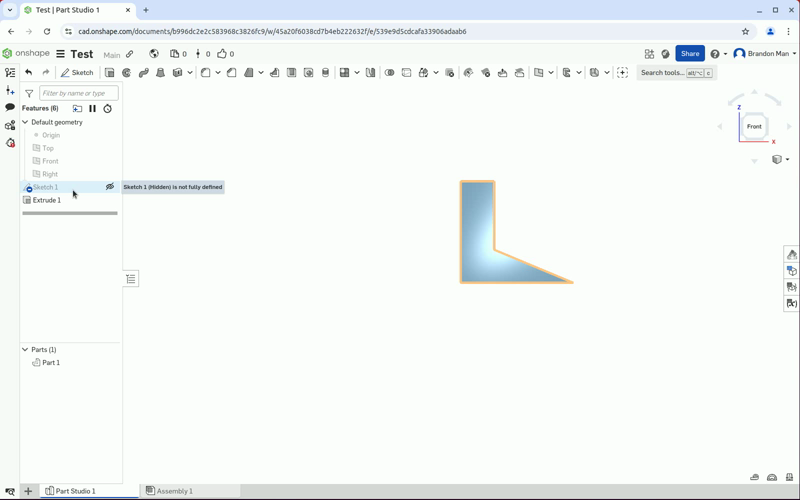
click(73, 189)
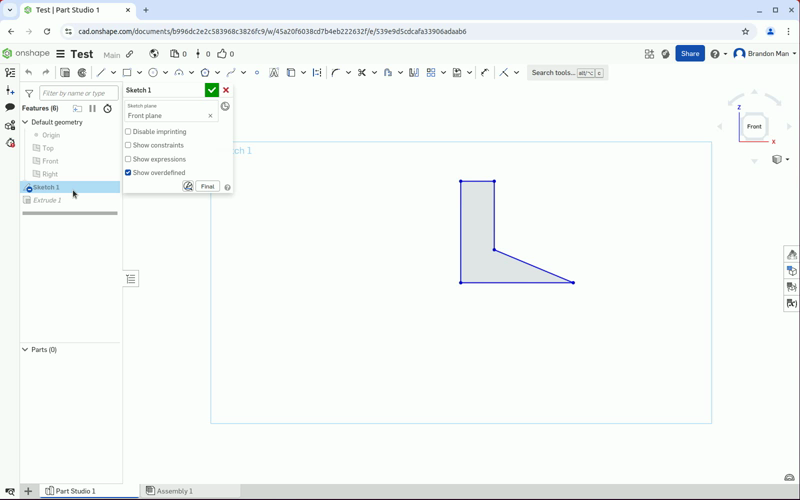
mouse_move(229, 92)
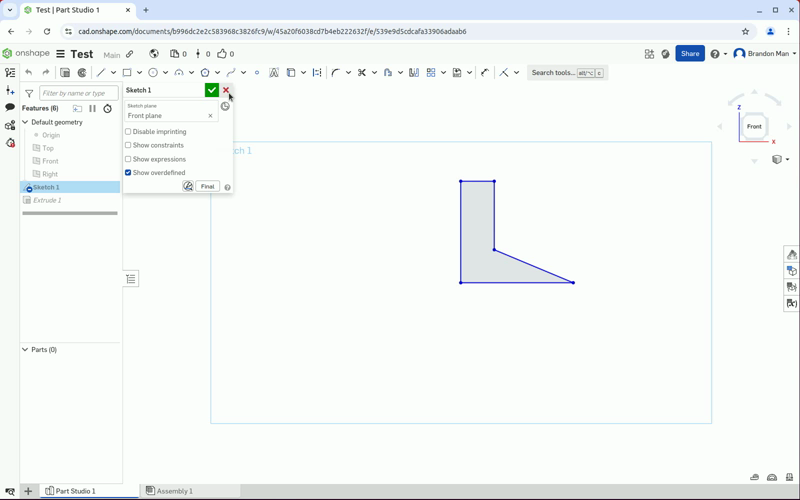
click(229, 92)
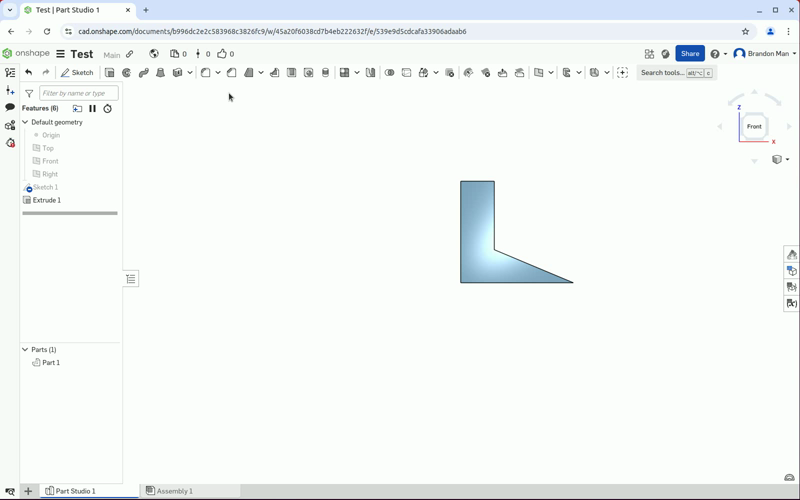
mouse_move(73, 352)
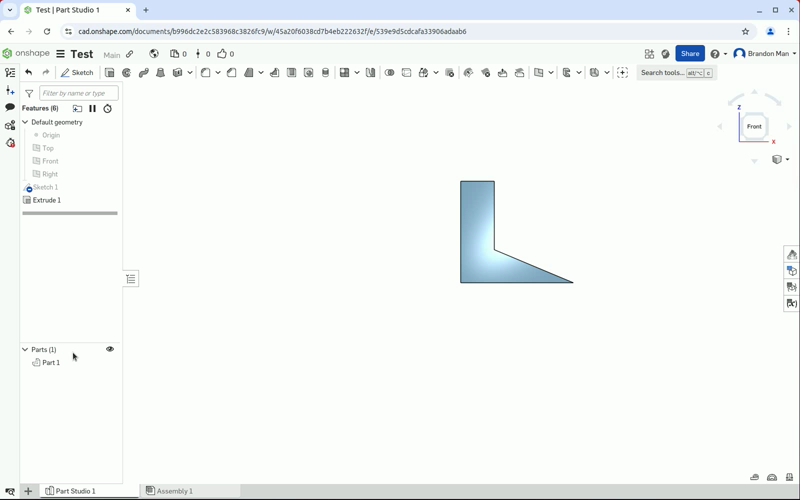
key(y)
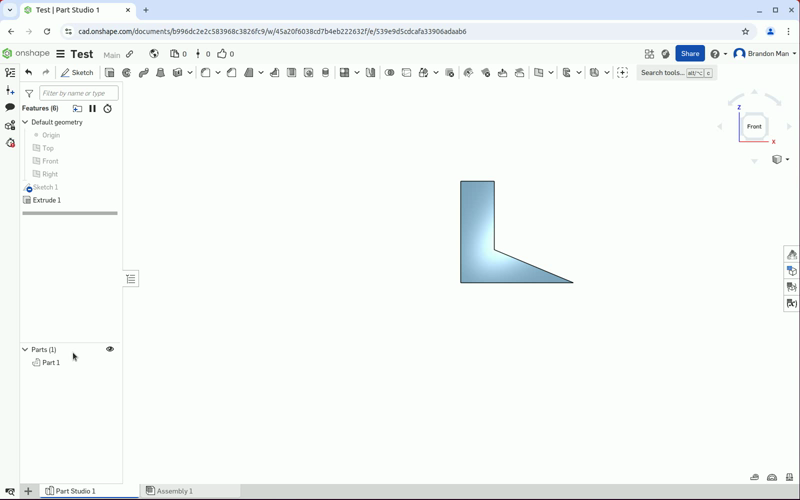
key(shift+p)
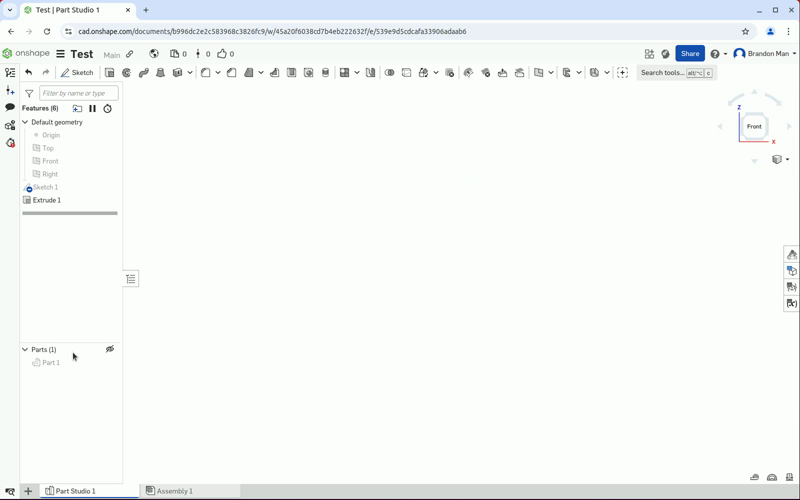
key(space)
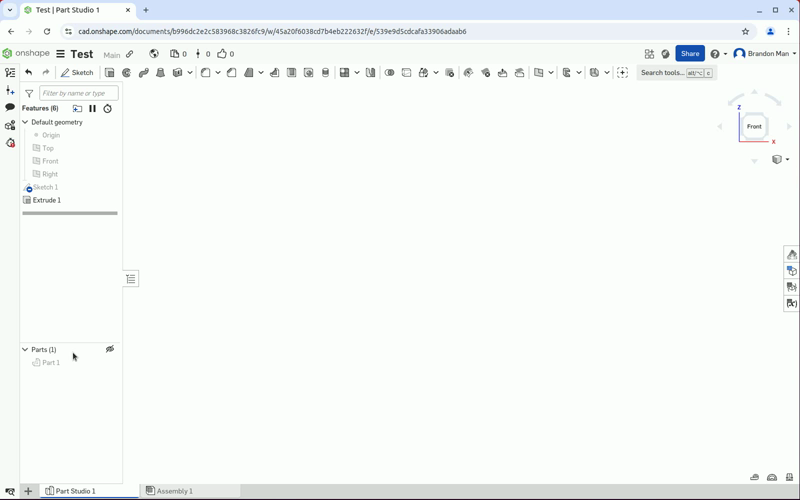
key_down(shift)
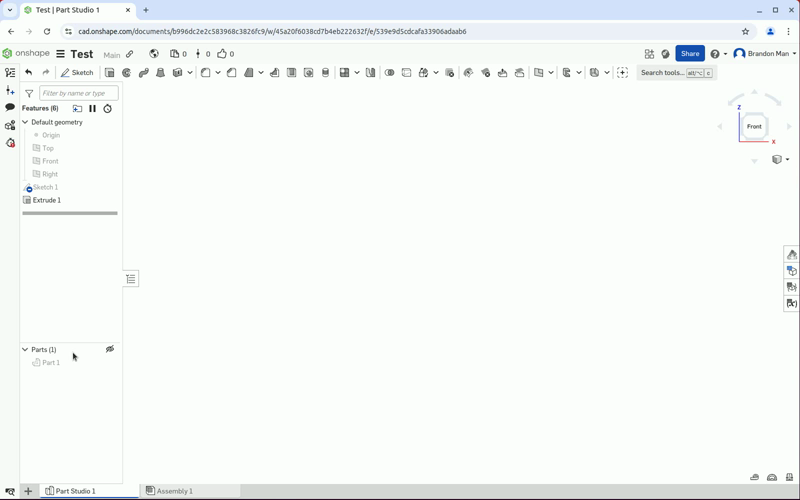
key(down)
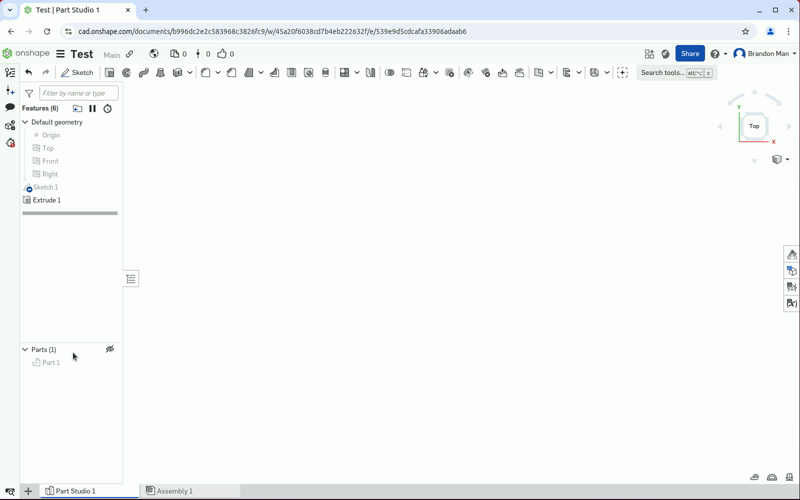
key_up(shift)
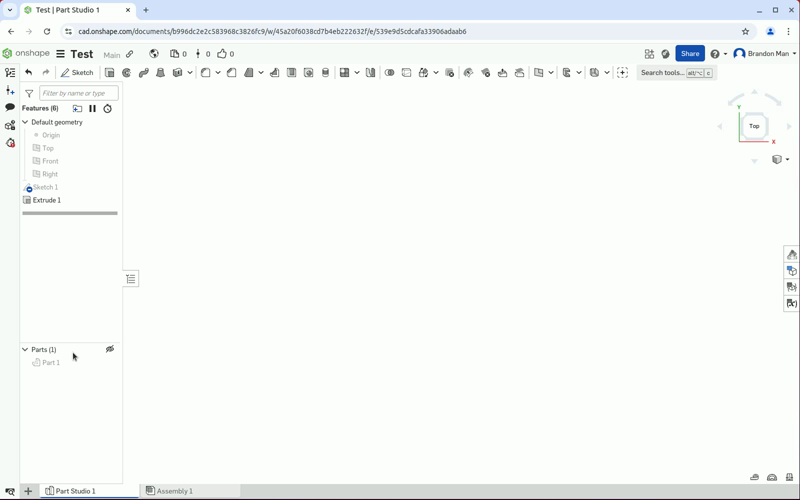
mouse_move(73, 352)
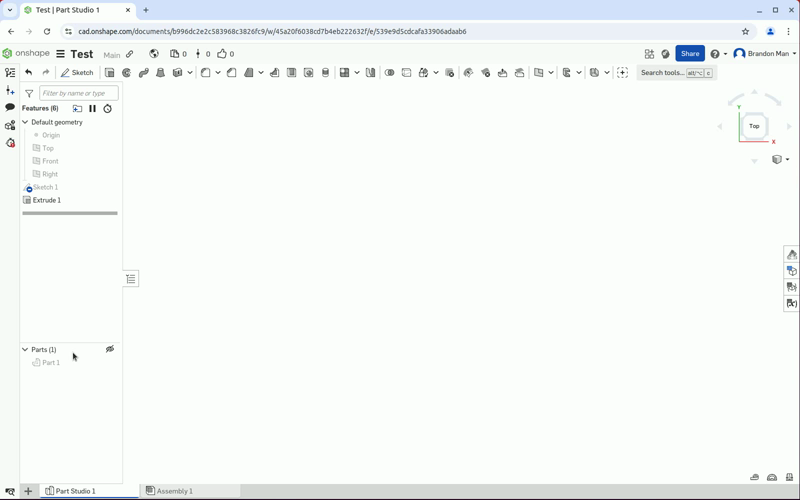
key(shift+y)
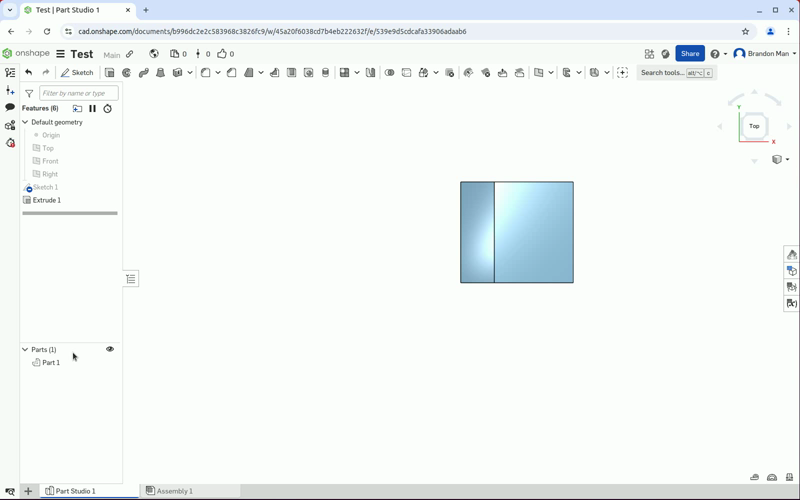
mouse_move(541, 75)
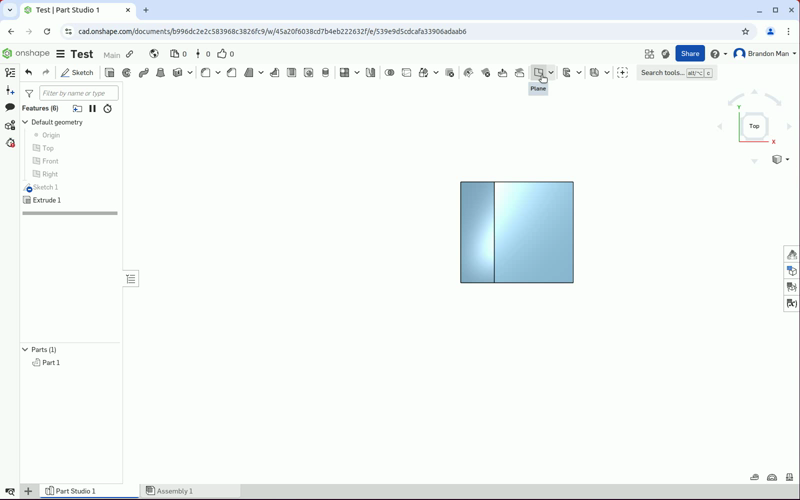
click(541, 75)
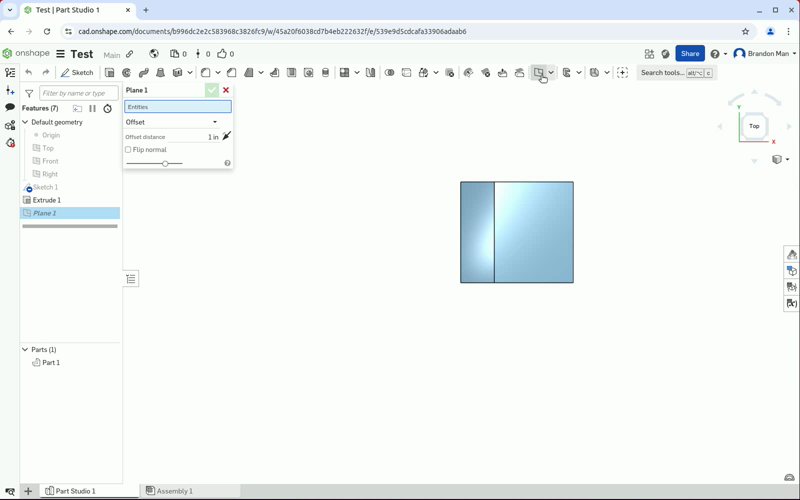
mouse_move(73, 150)
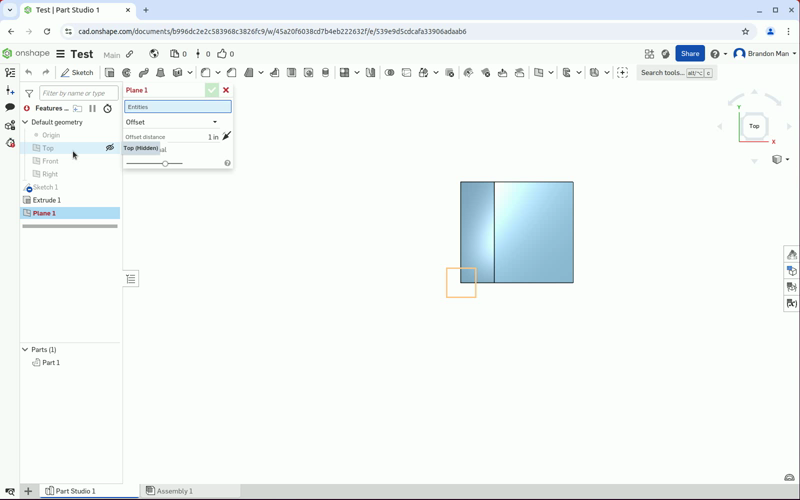
click(73, 150)
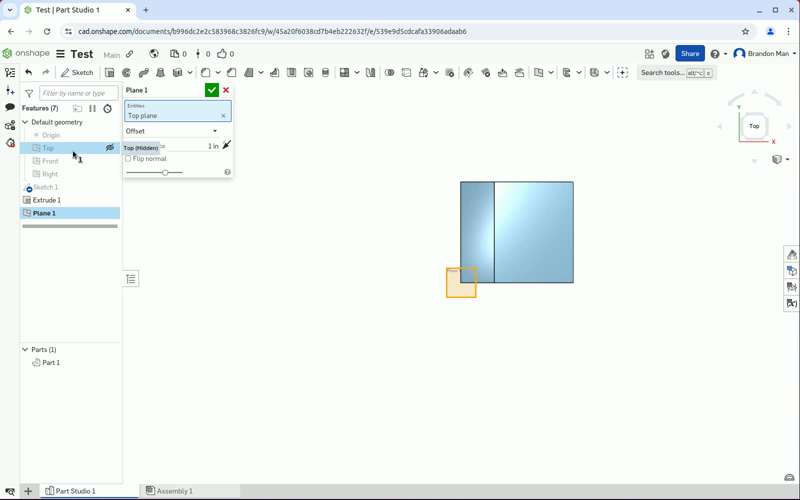
key(tab, 2)
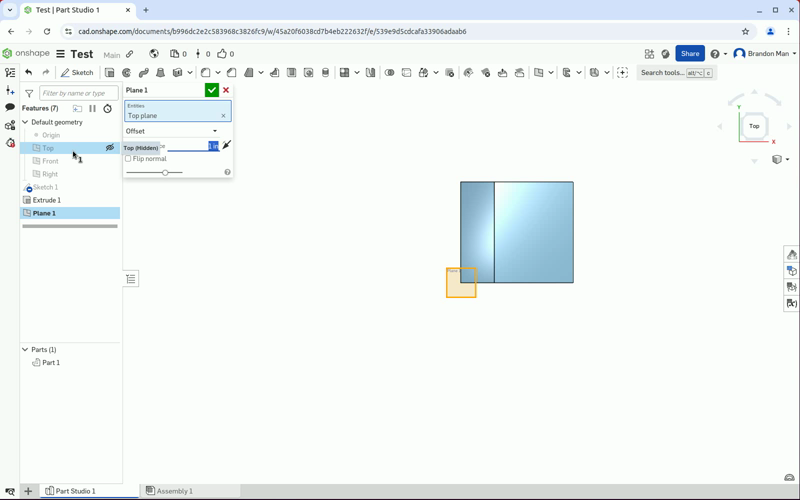
text(20.705)
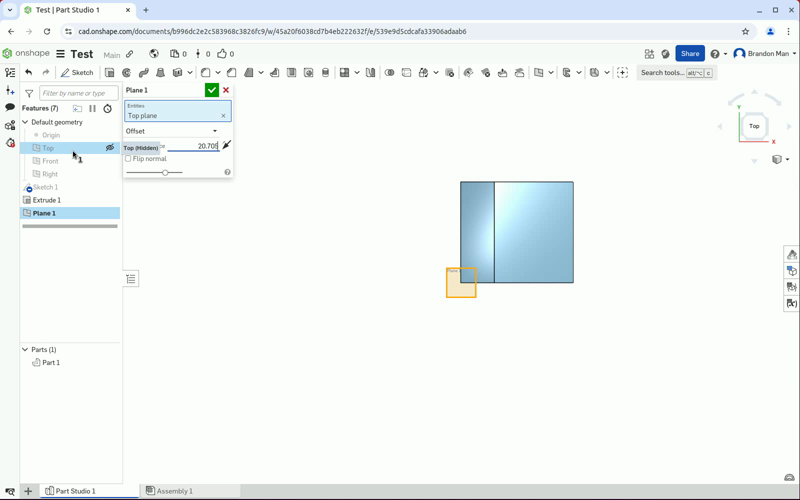
key(enter, 2)
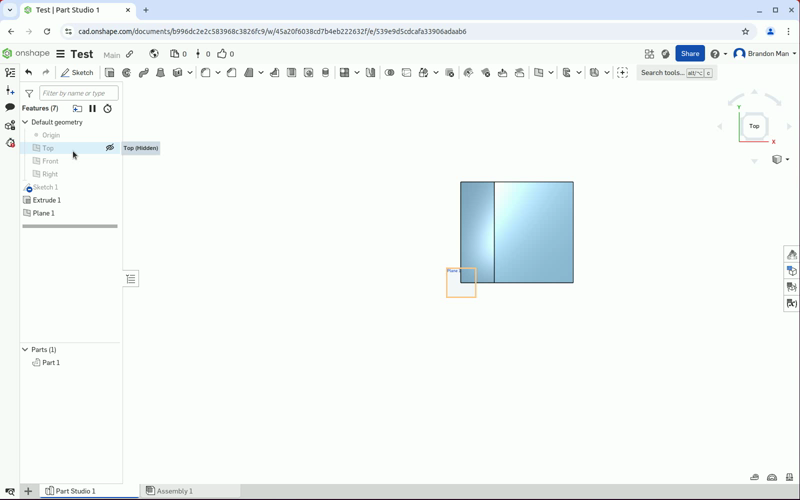
key(shift+s)
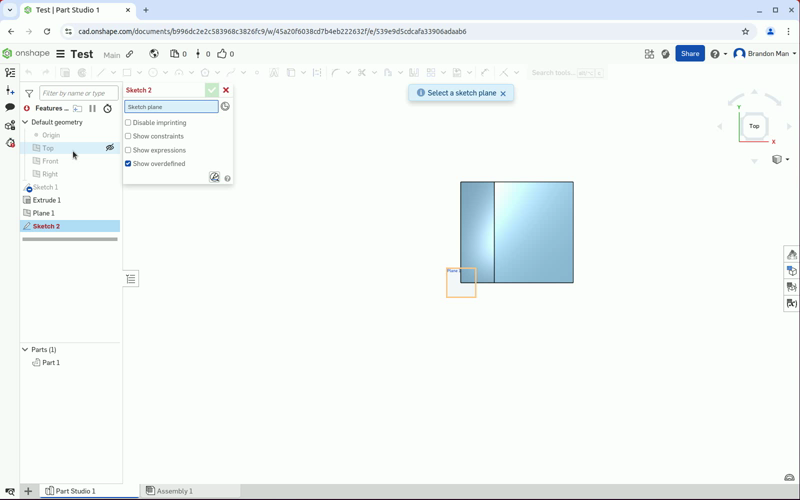
mouse_move(73, 215)
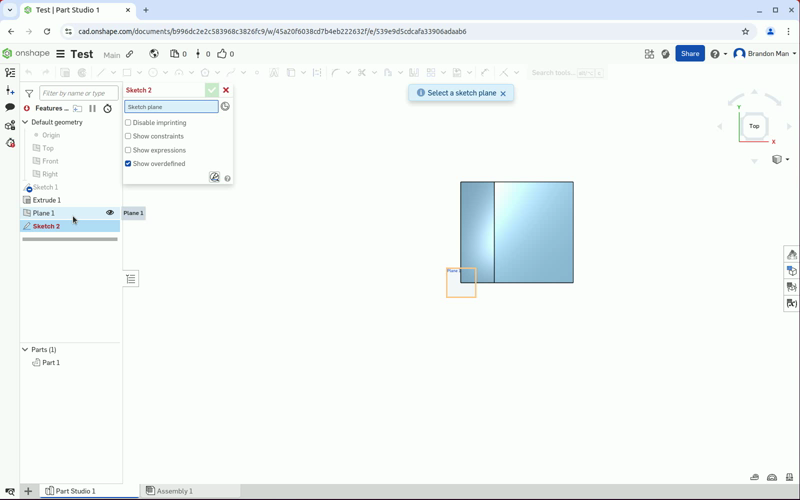
click(73, 215)
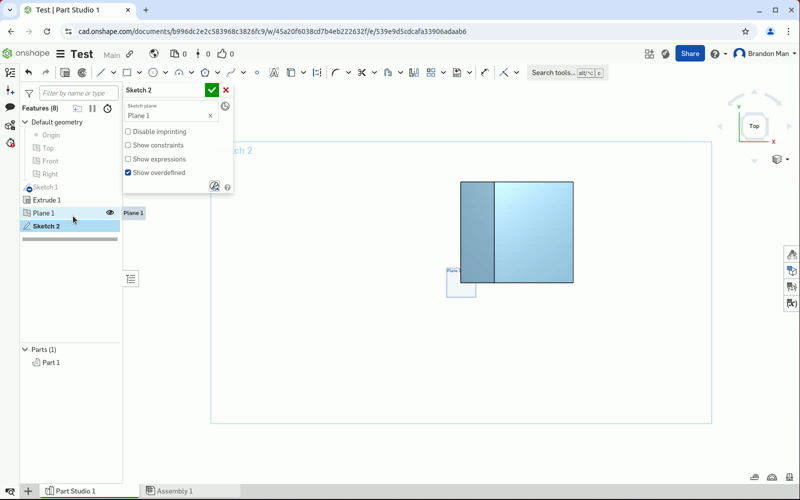
mouse_move(73, 352)
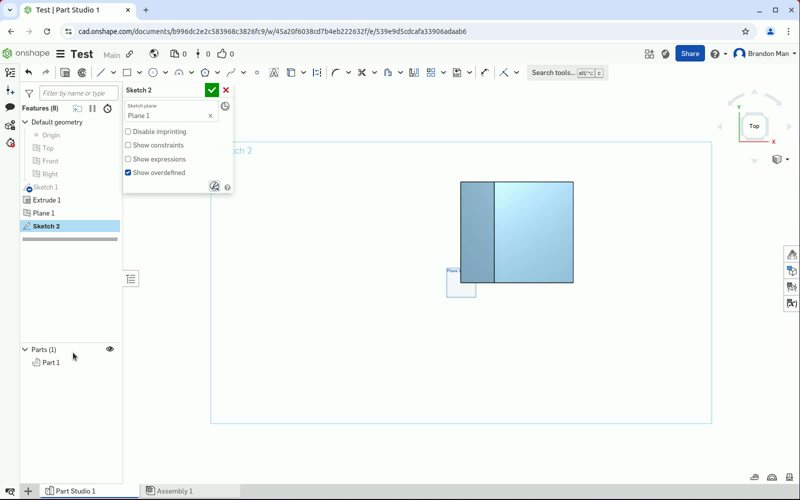
key(y)
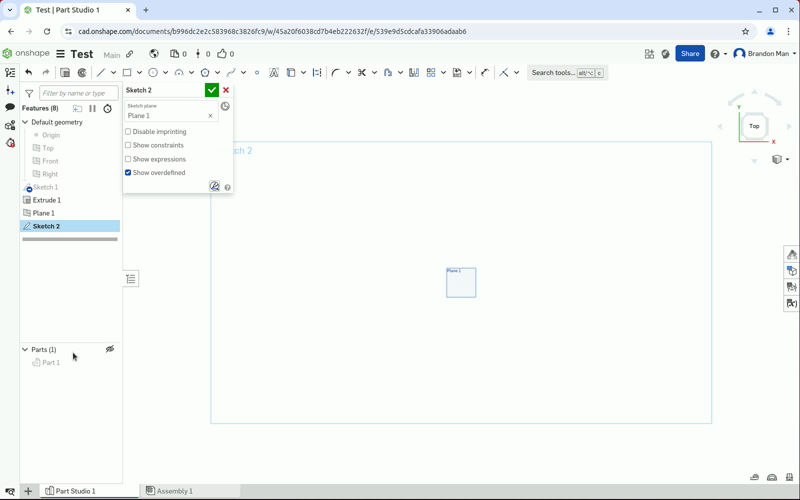
key(l)
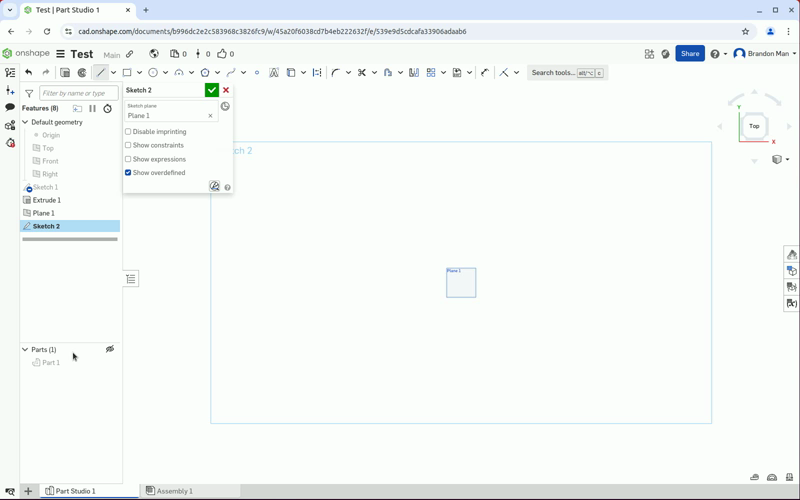
key_down(shift)
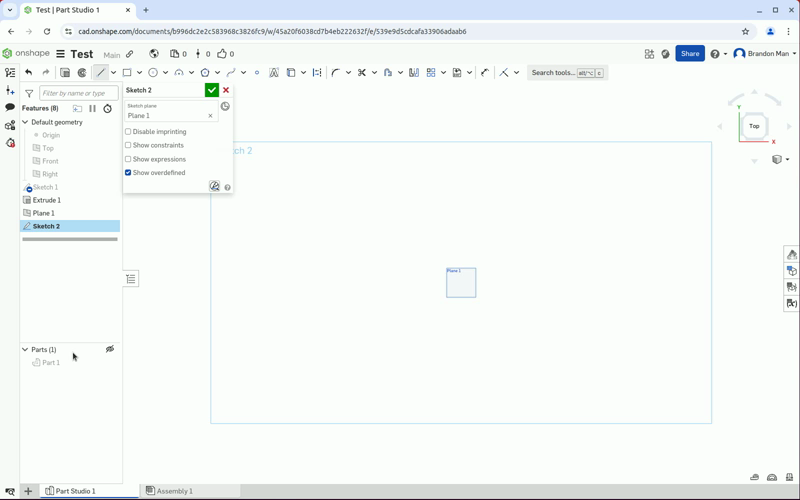
mouse_move(494, 215)
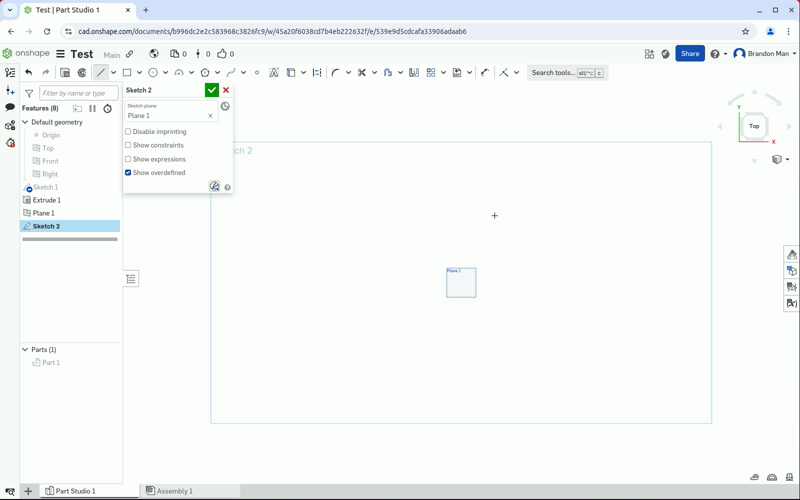
click(494, 215)
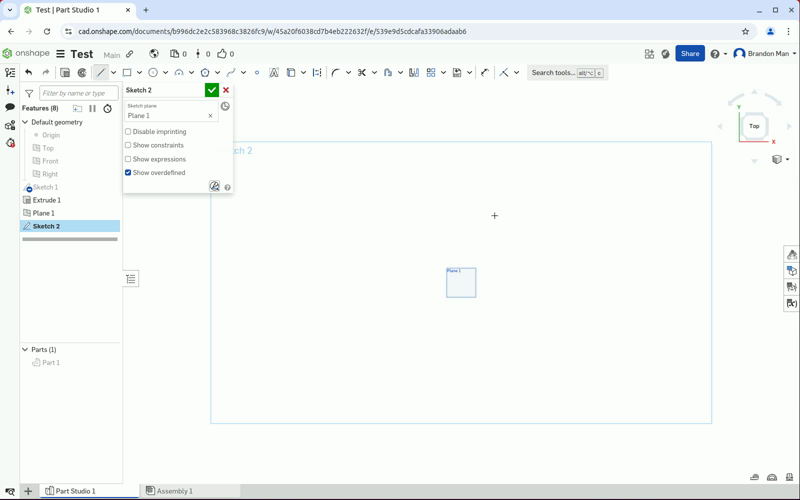
key_up(shift)
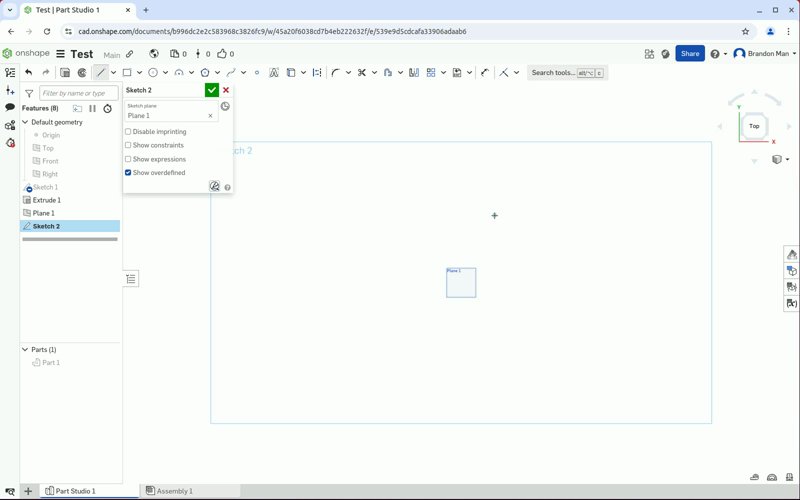
key_down(shift)
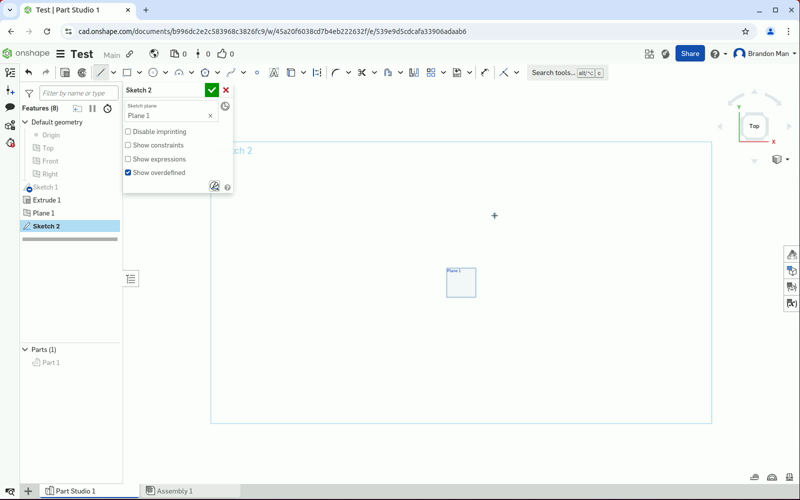
mouse_move(573, 180)
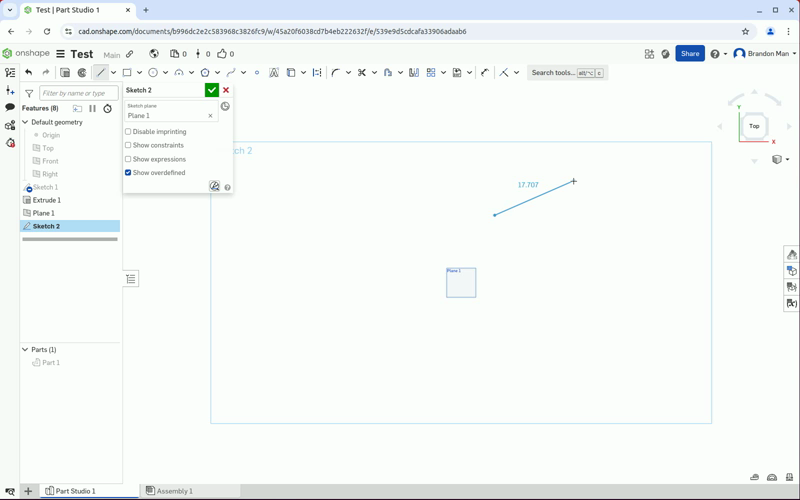
click(573, 180)
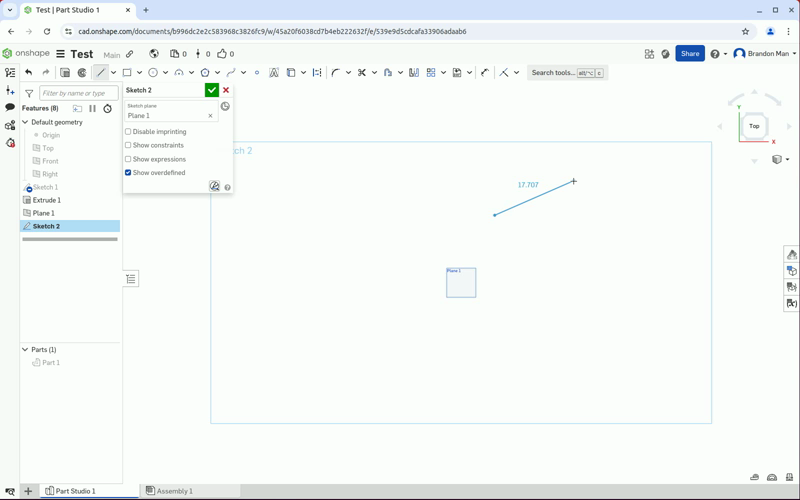
key_up(shift)
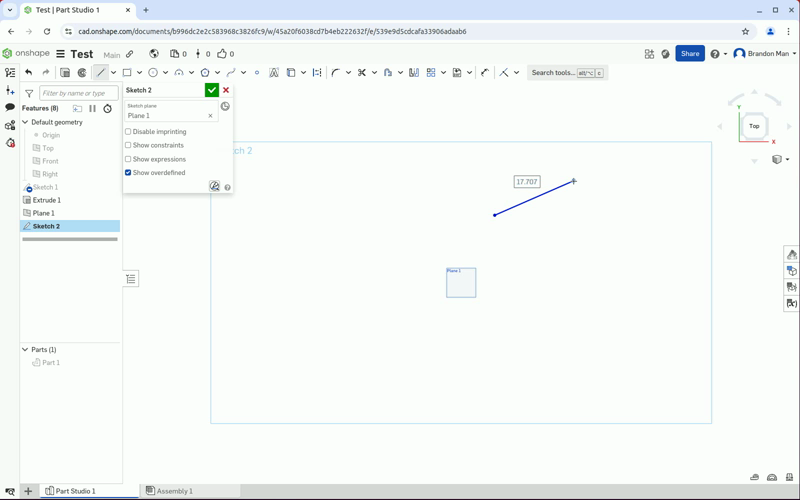
key_down(shift)
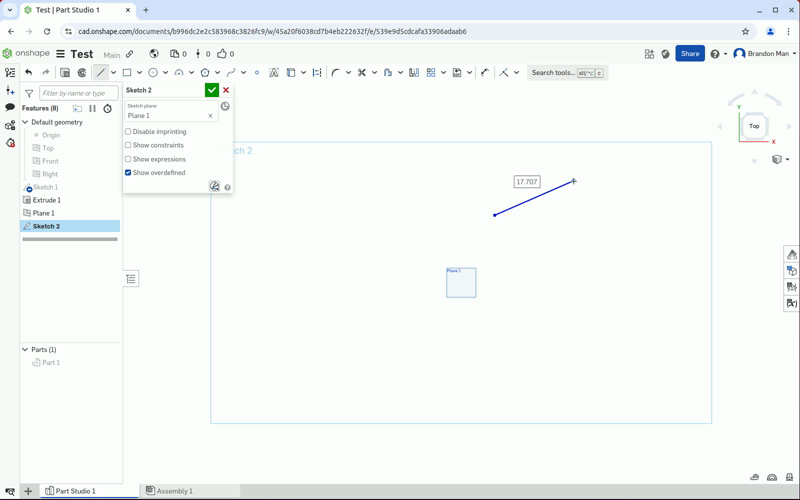
mouse_move(494, 180)
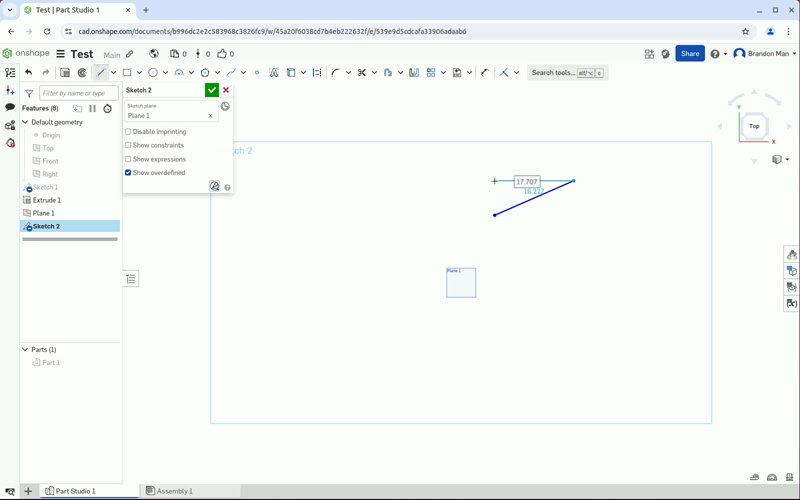
click(494, 180)
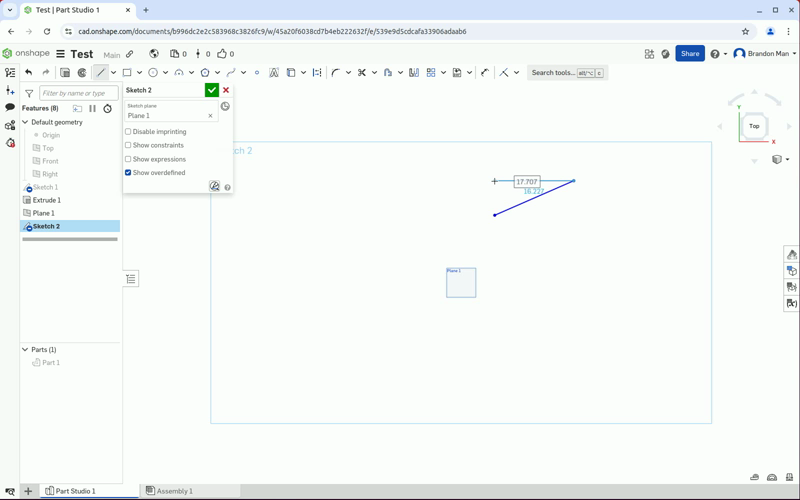
key_up(shift)
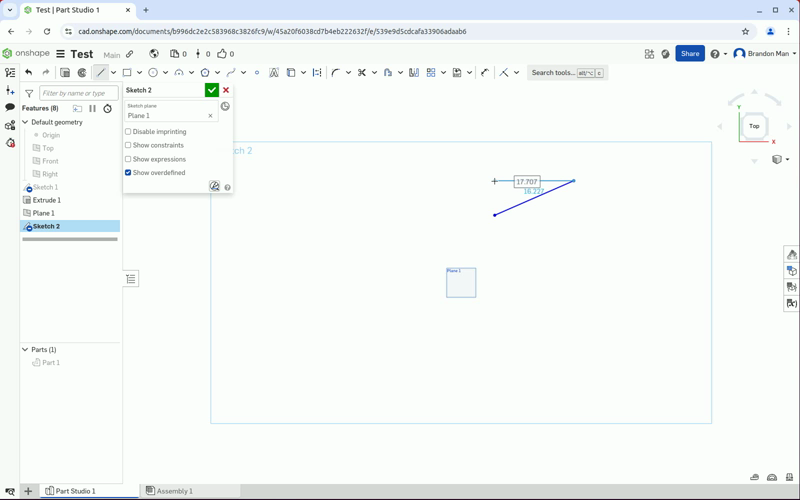
mouse_move(524, 180)
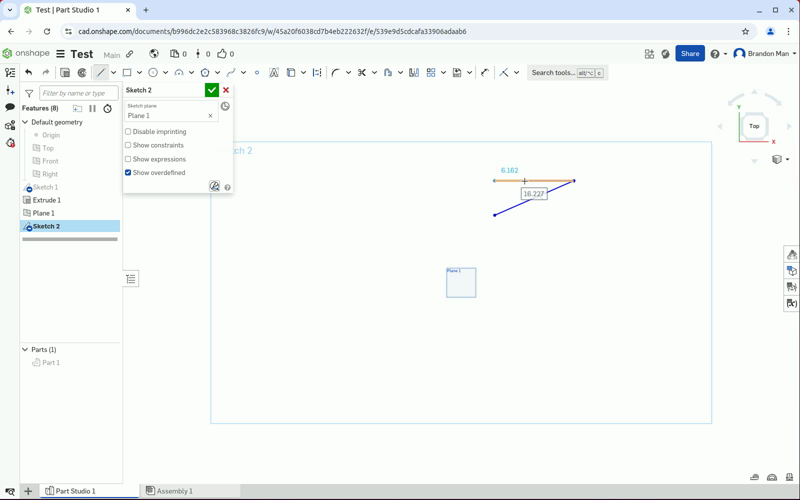
key_down(shift)
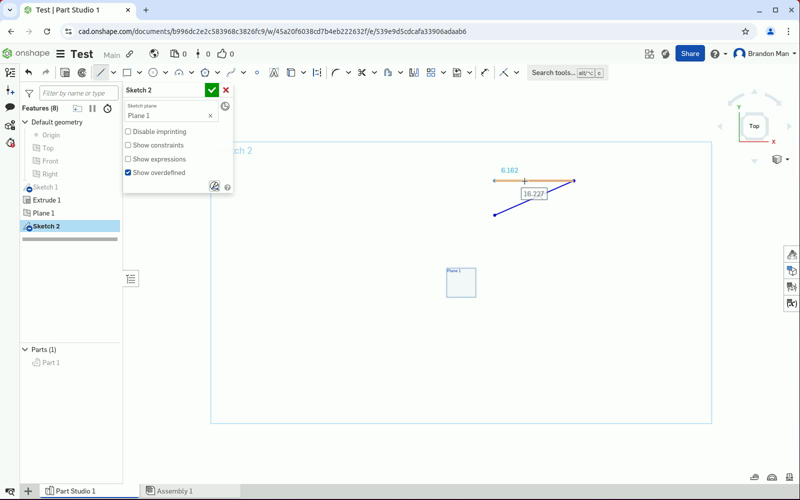
mouse_move(494, 215)
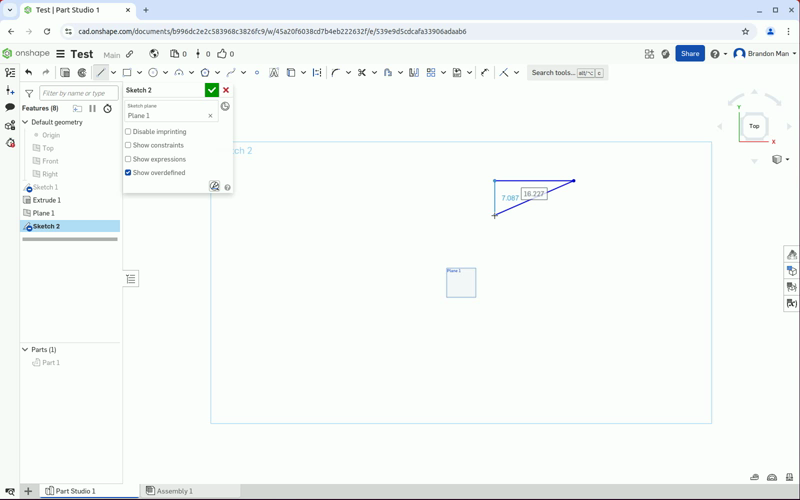
key_up(shift)
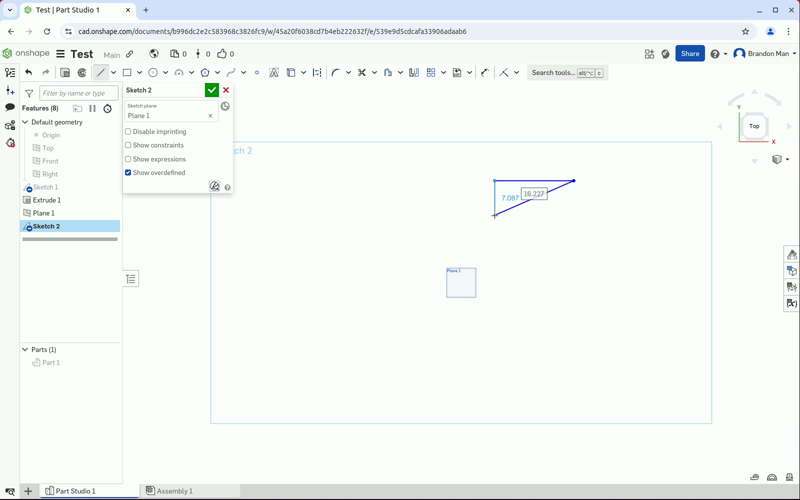
click(494, 215)
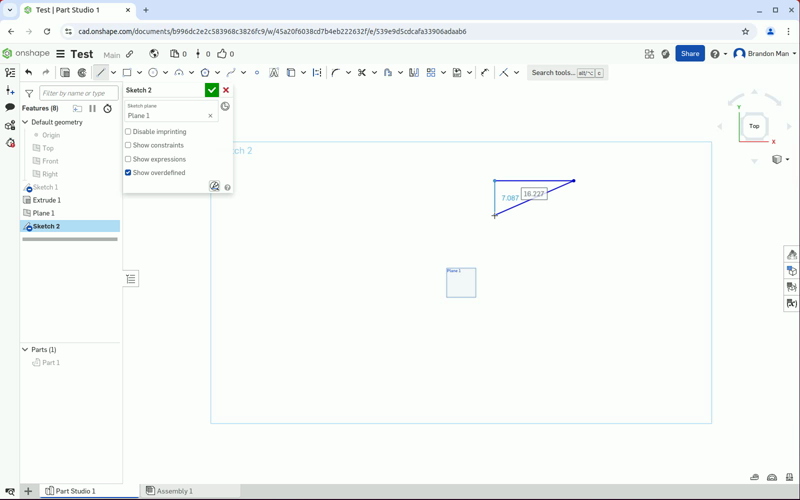
key(esc)
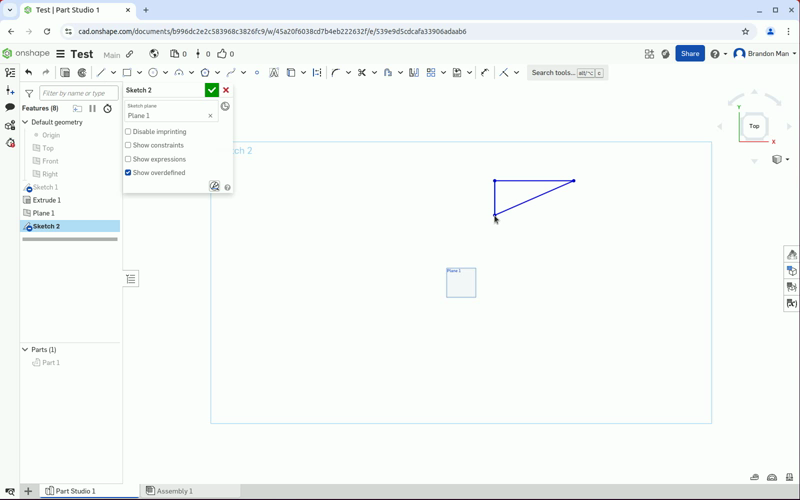
mouse_move(498, 205)
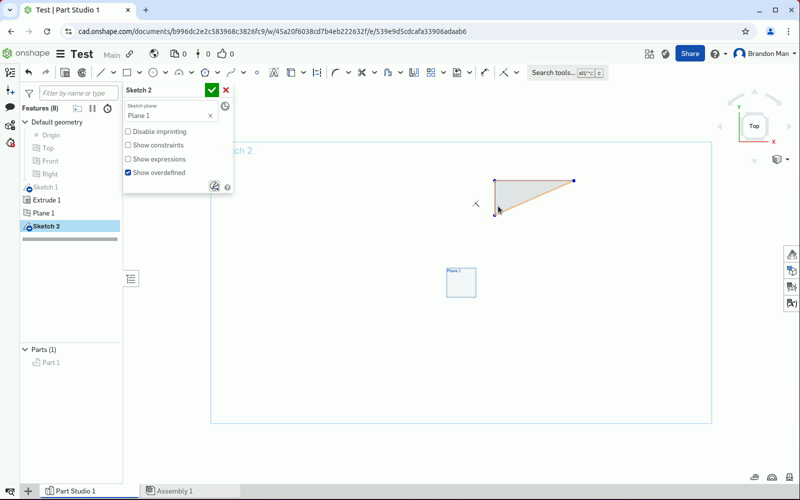
scroll(6)
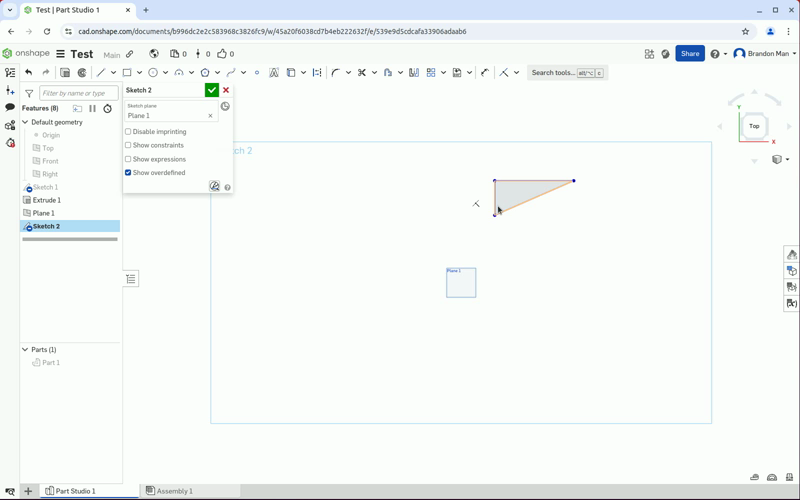
scroll(6)
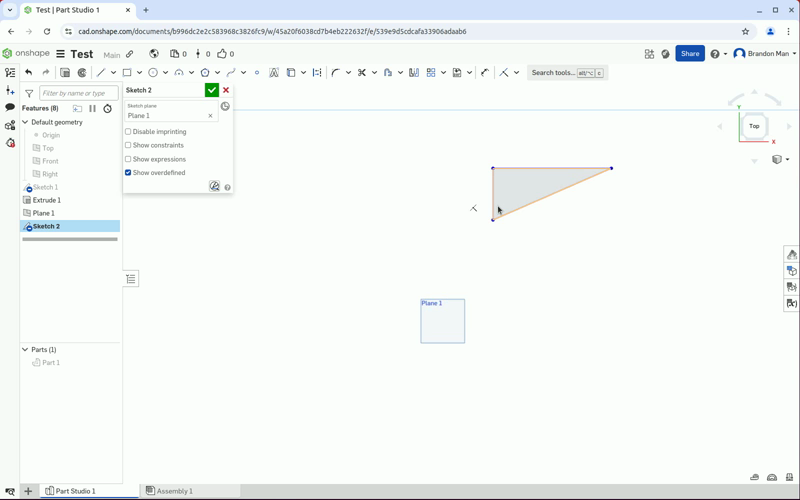
scroll(6)
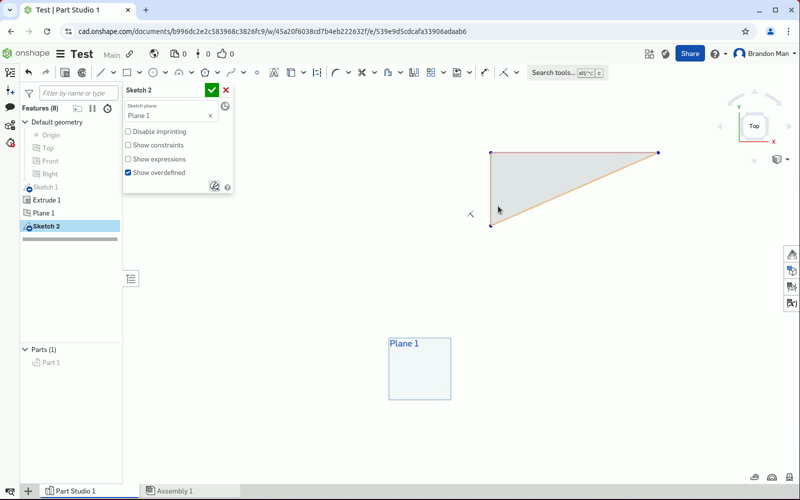
scroll(6)
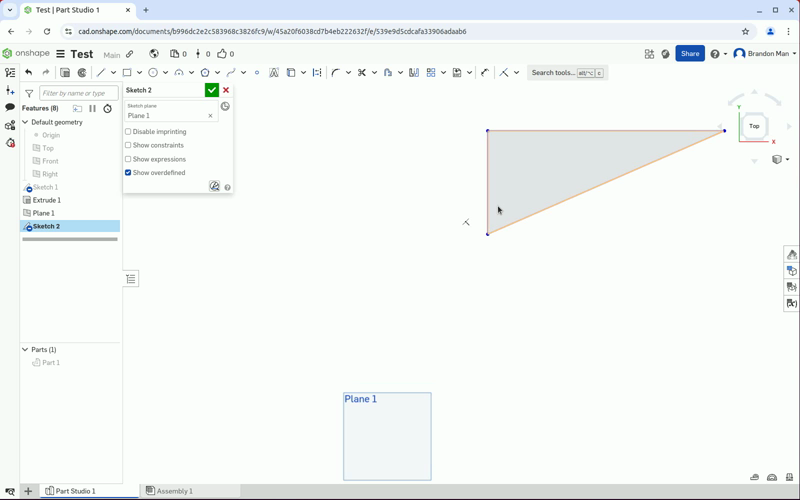
scroll(6)
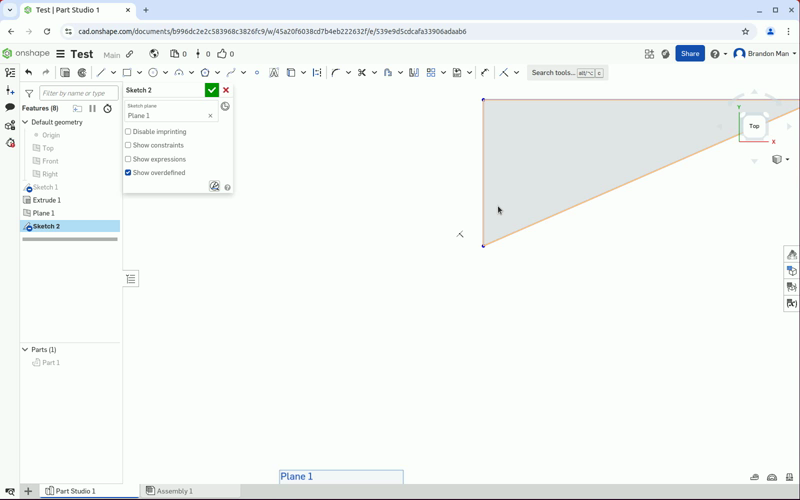
scroll(6)
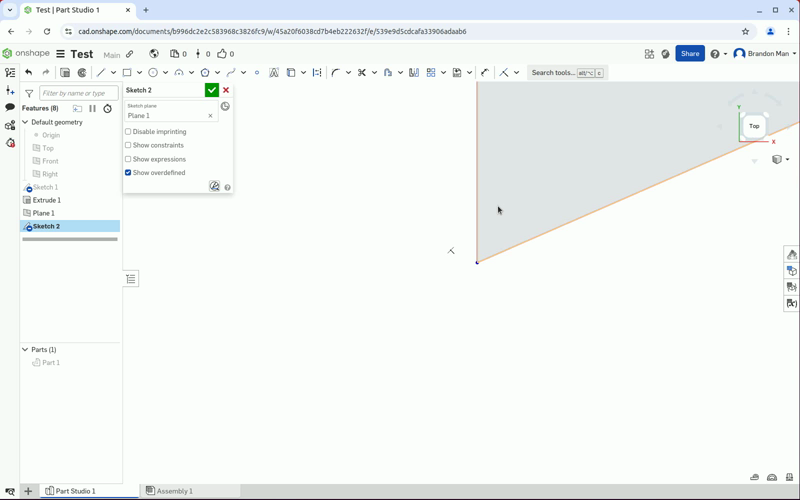
scroll(6)
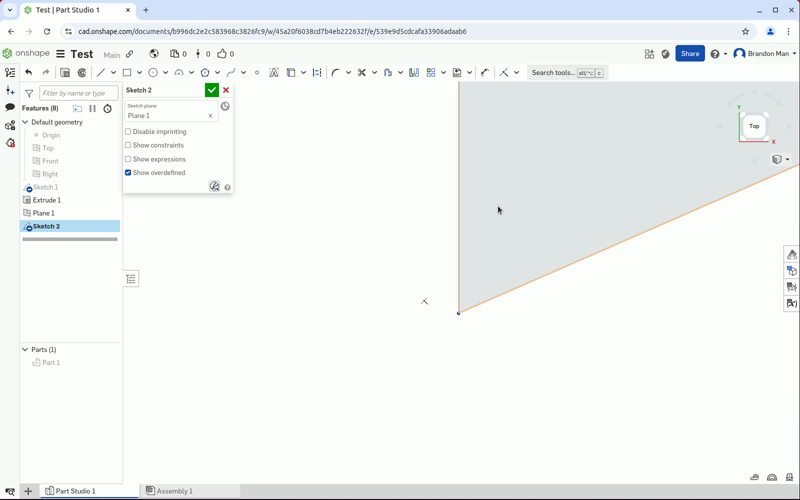
click(498, 205)
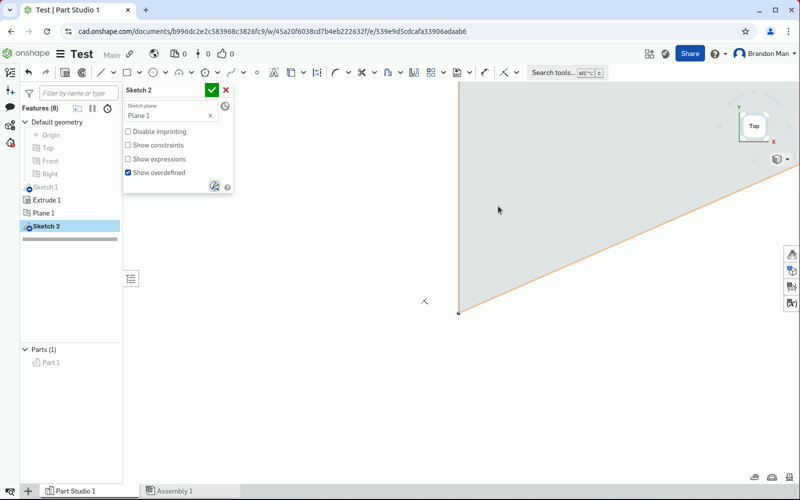
scroll(-6)
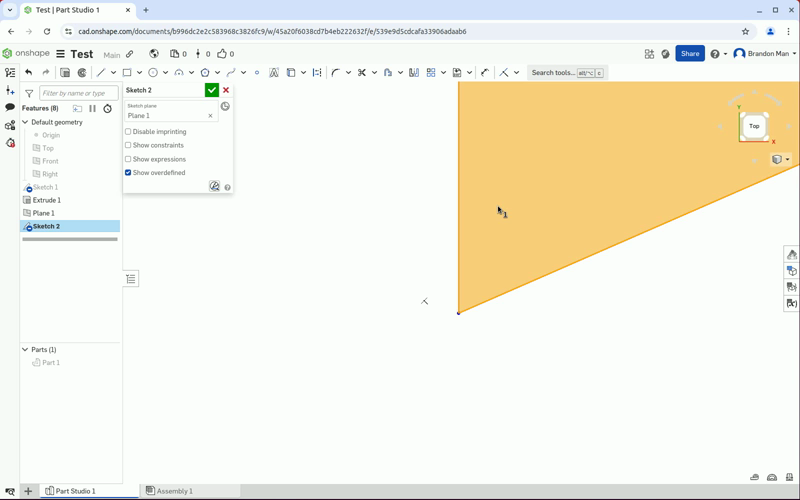
scroll(-6)
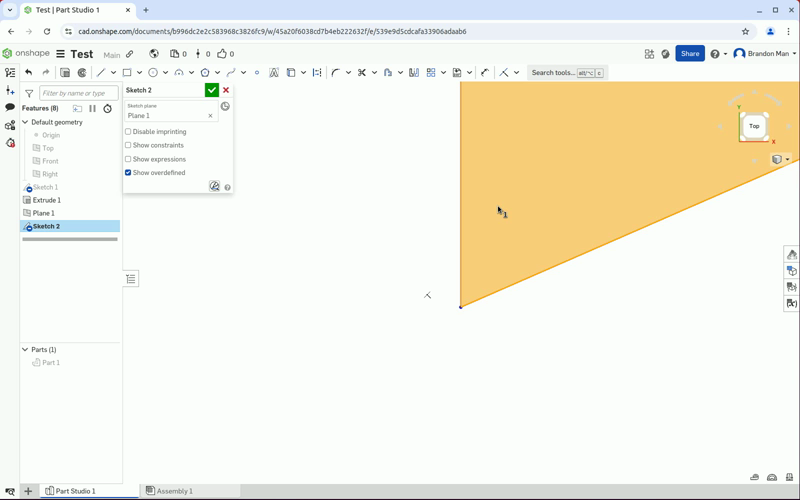
scroll(-6)
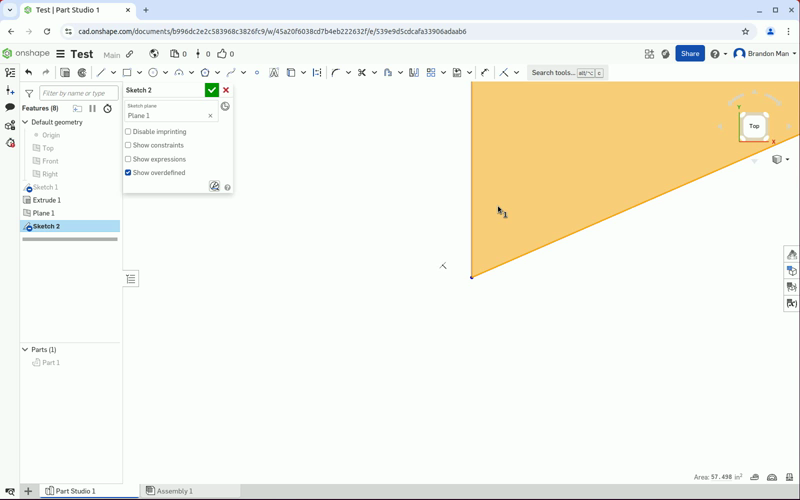
scroll(-6)
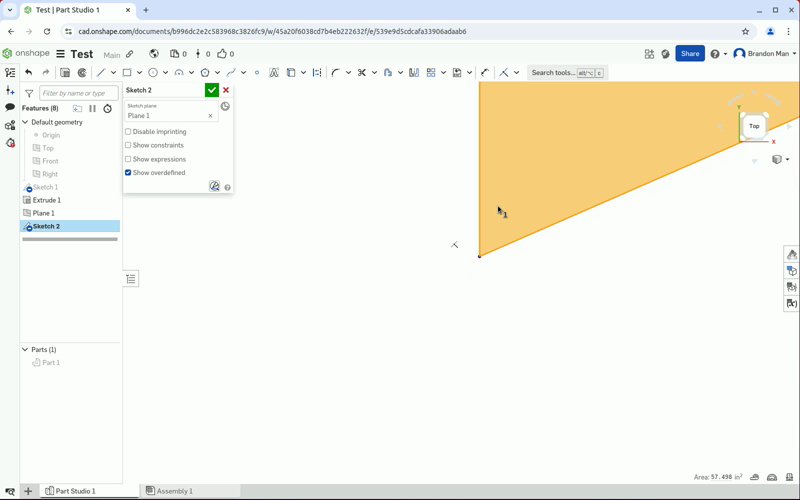
scroll(-6)
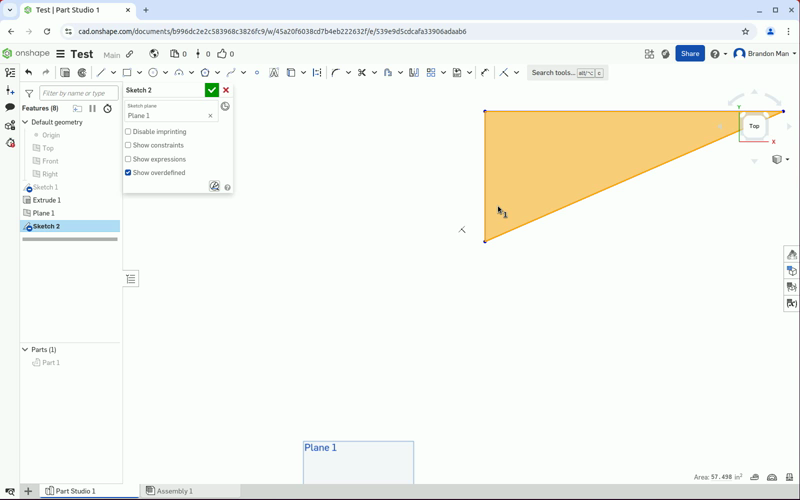
scroll(-6)
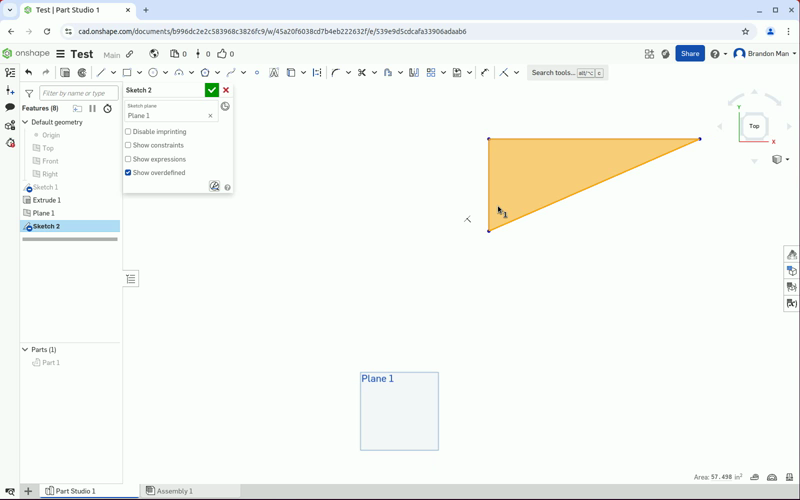
scroll(-6)
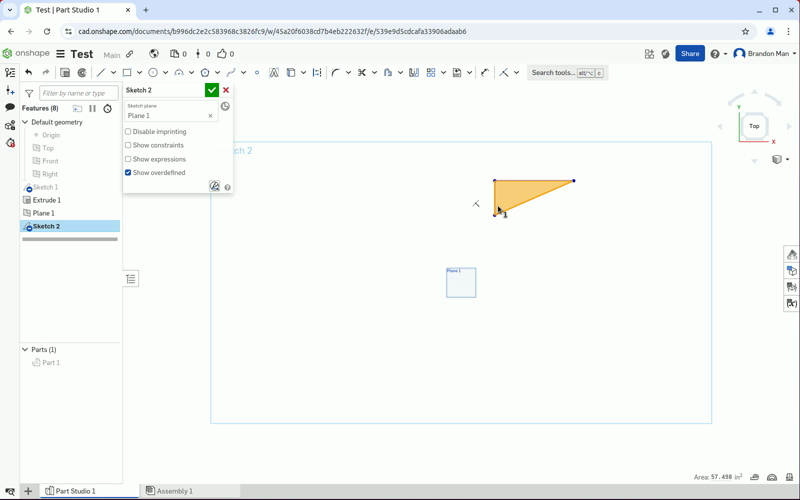
mouse_move(73, 352)
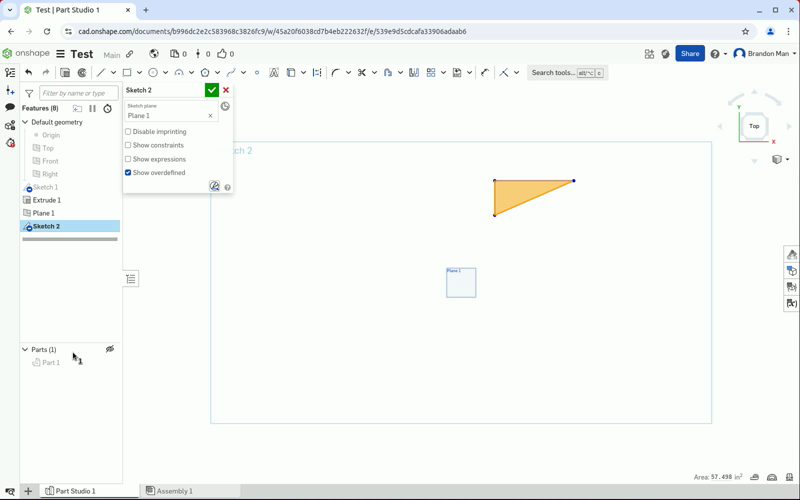
key(shift+y)
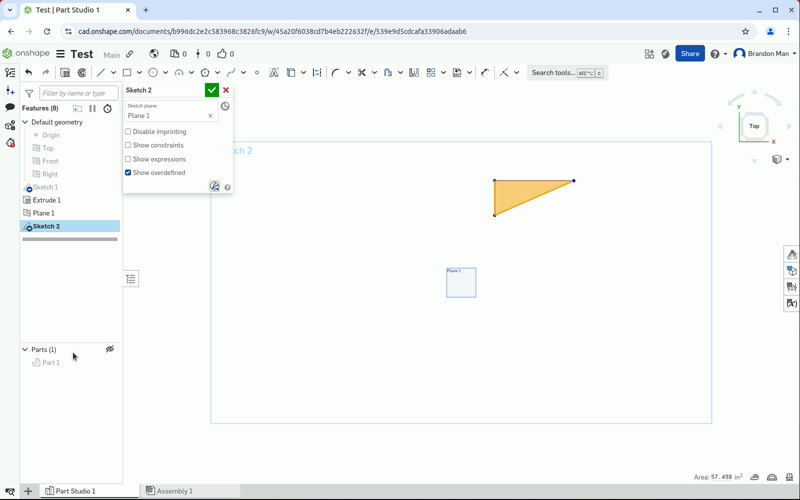
key(shift+e)
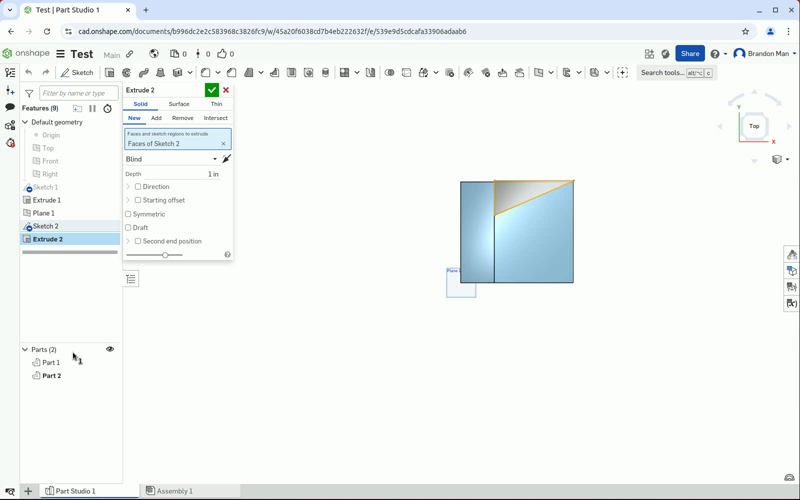
mouse_move(143, 106)
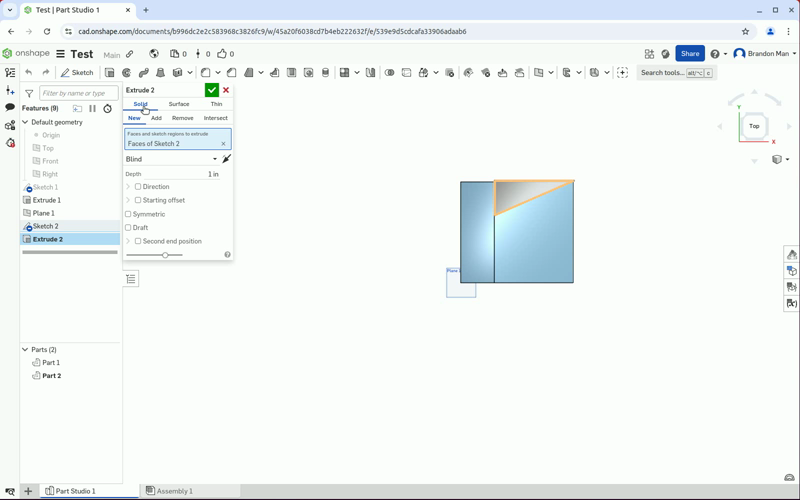
click(143, 106)
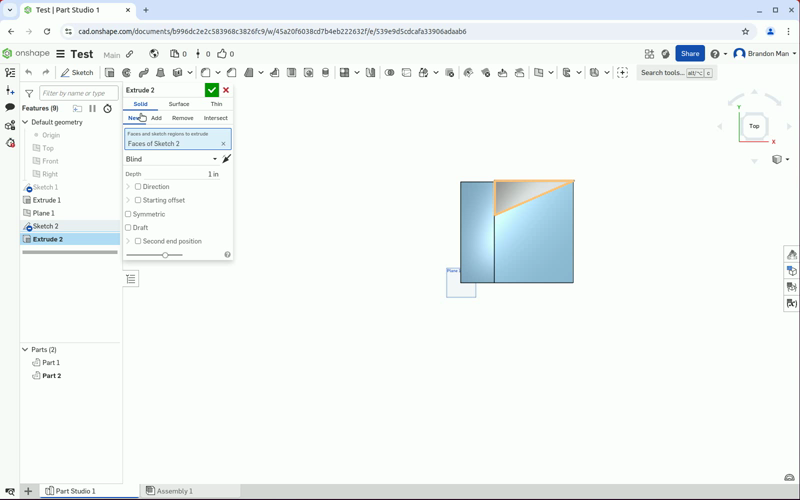
mouse_move(137, 120)
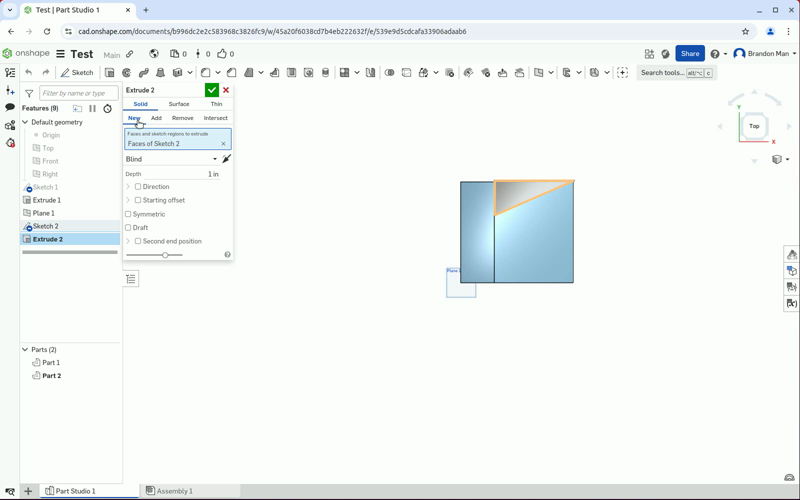
click(137, 120)
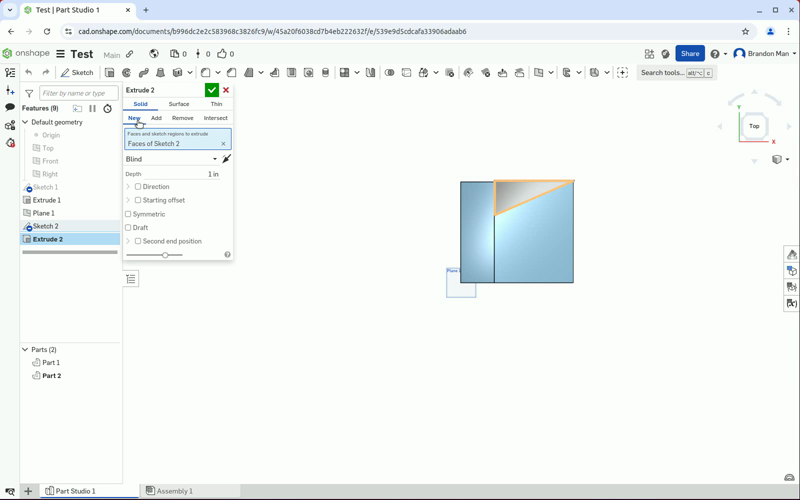
key(tab, 4)
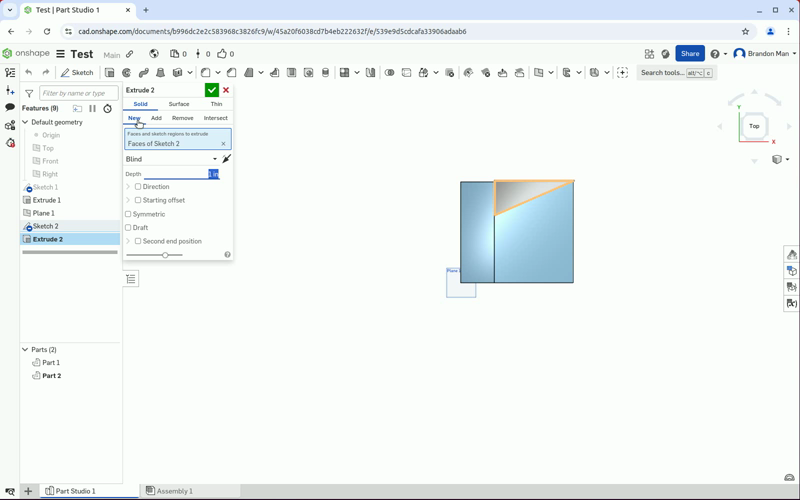
text(-20.701)
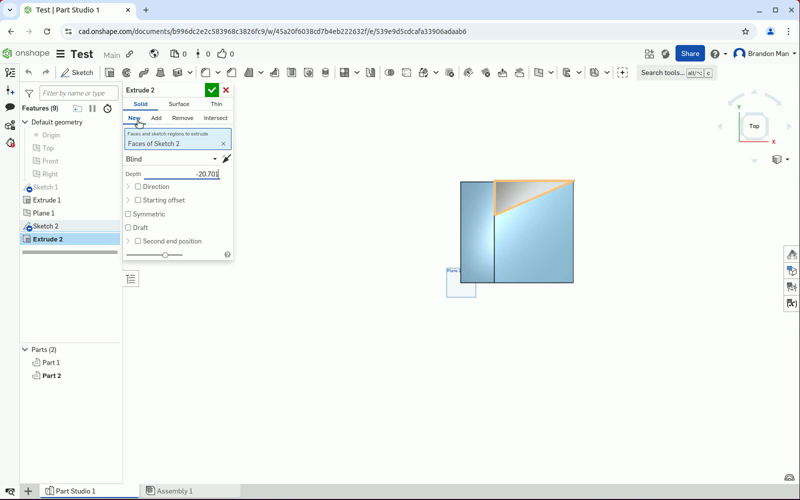
key(enter)
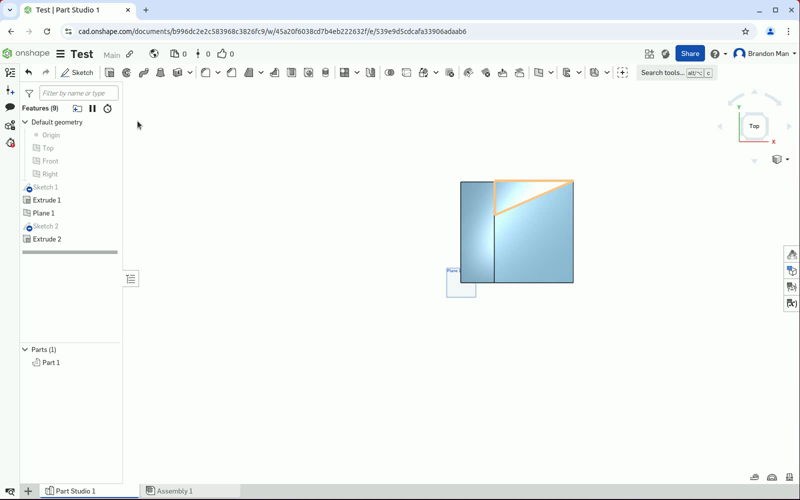
key(shift+h)
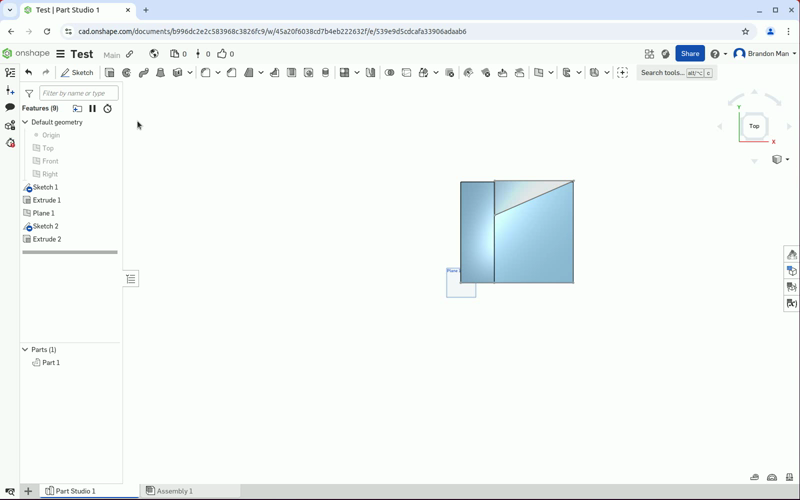
key(shift+h)
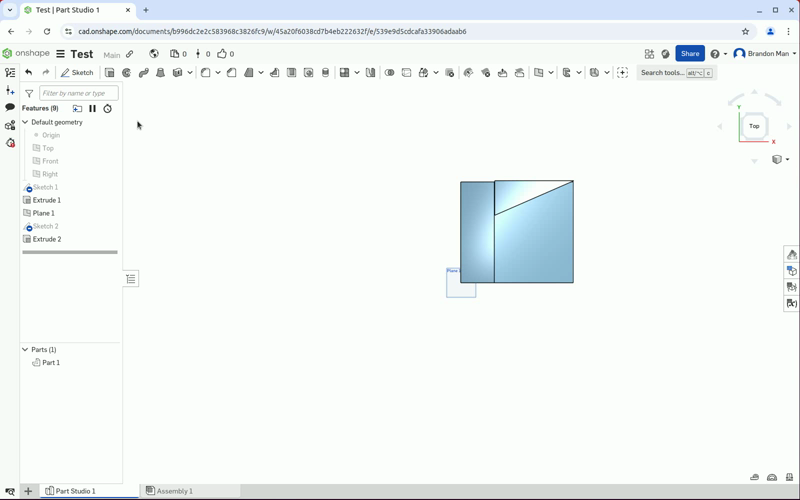
mouse_move(73, 189)
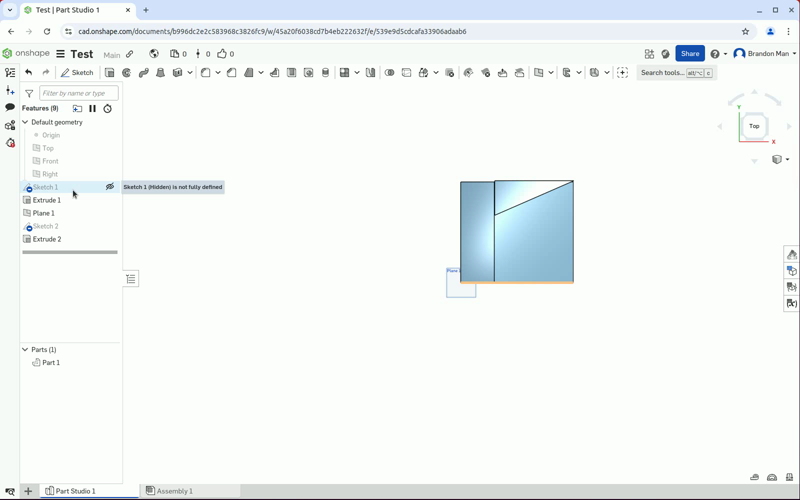
click(73, 189)
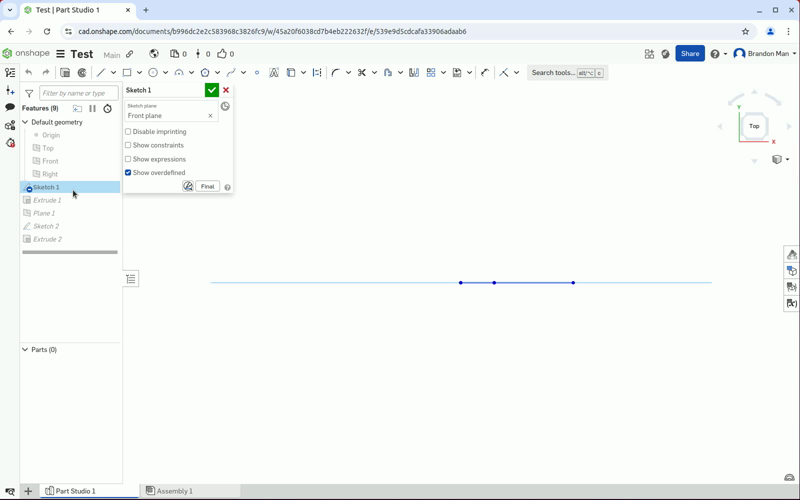
mouse_move(229, 92)
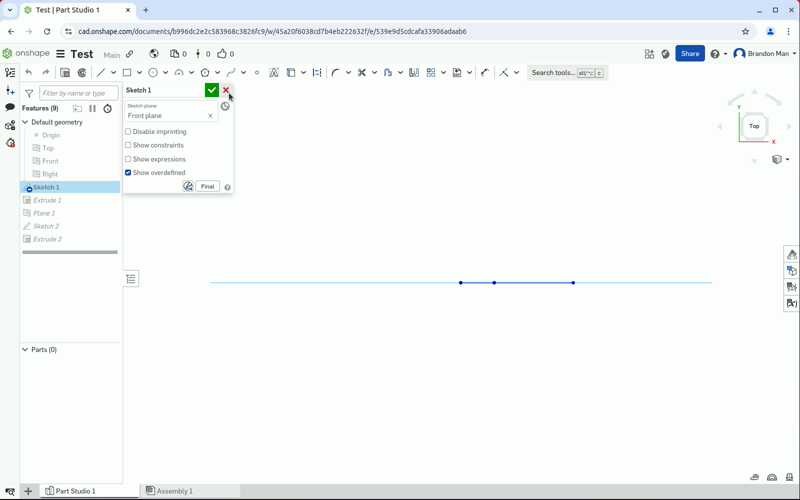
click(229, 92)
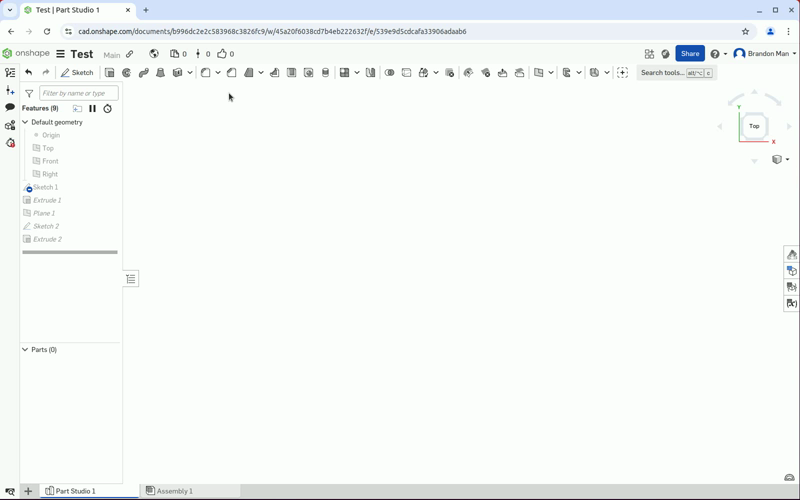
key(shift+s)
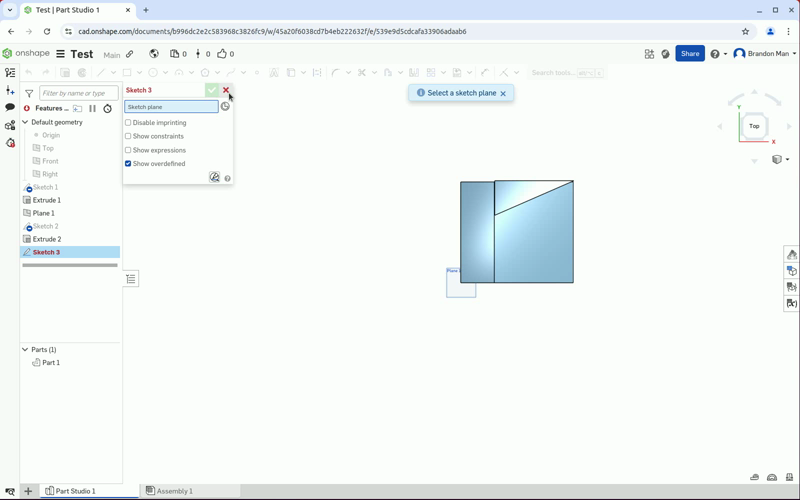
mouse_move(73, 215)
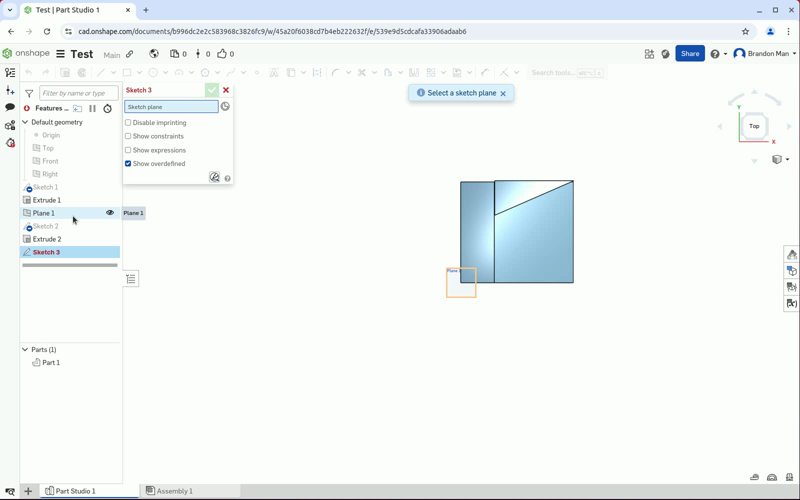
click(73, 215)
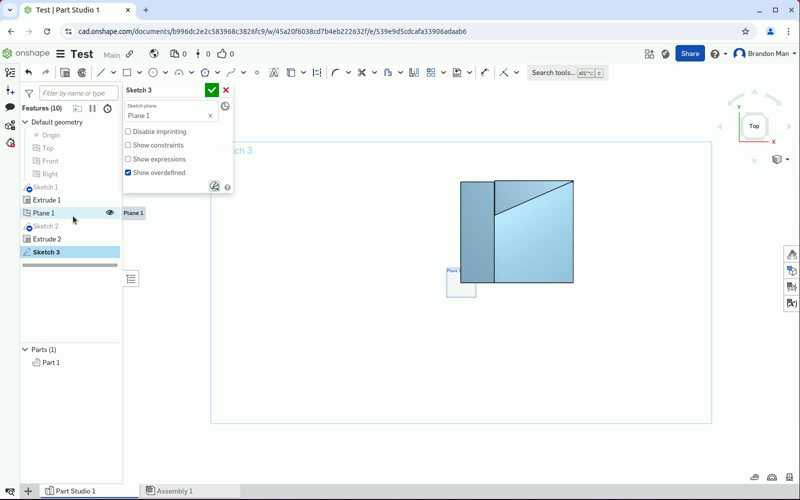
mouse_move(73, 352)
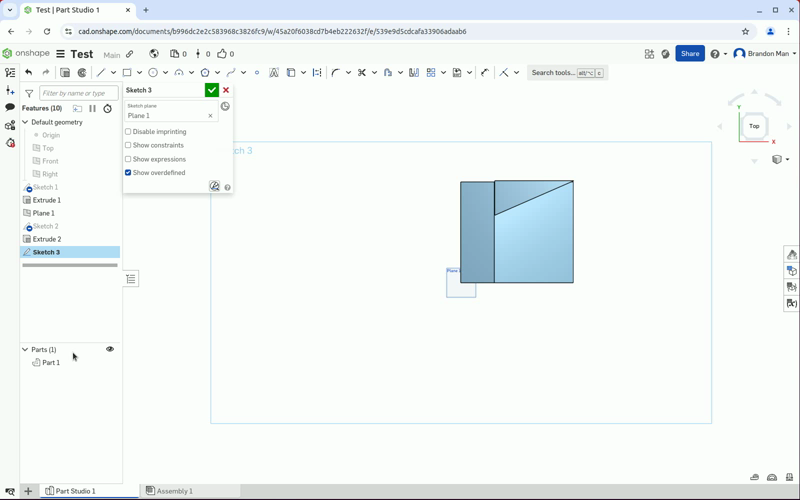
key(y)
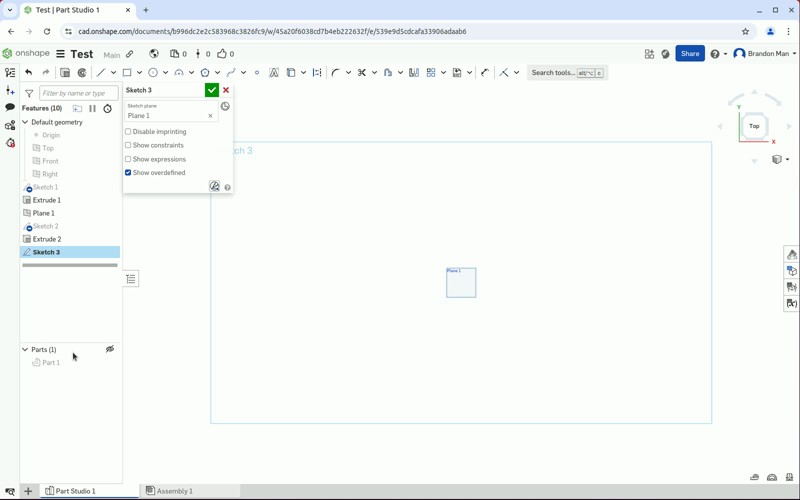
key(l)
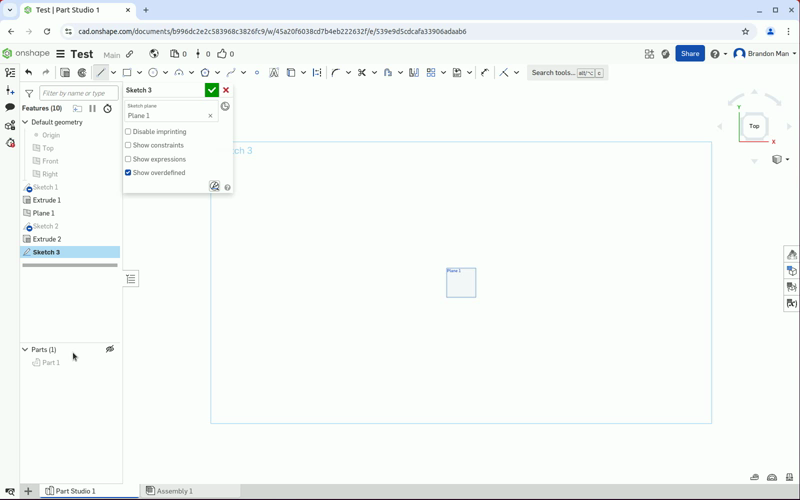
key_down(shift)
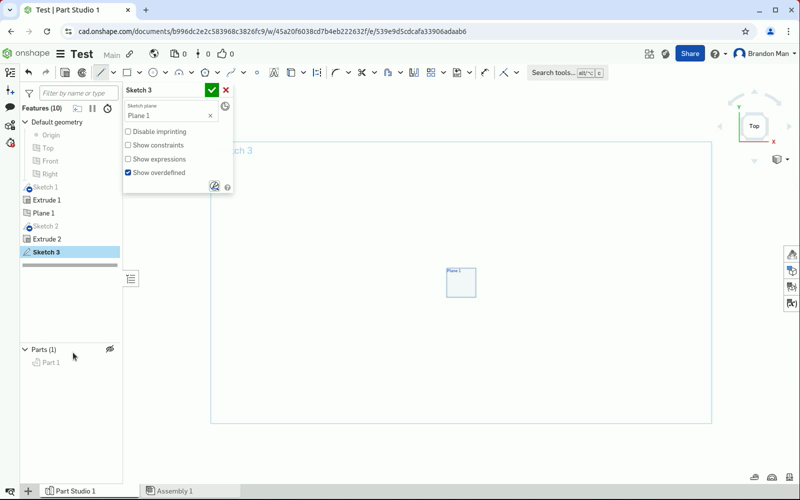
mouse_move(460, 282)
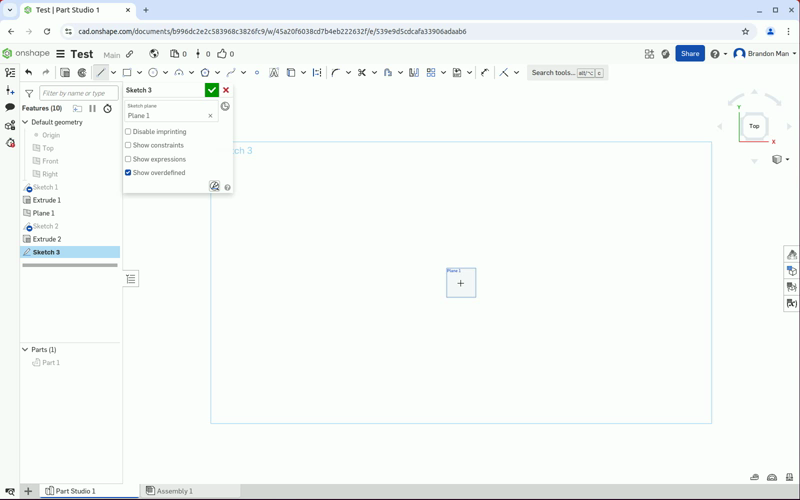
click(460, 282)
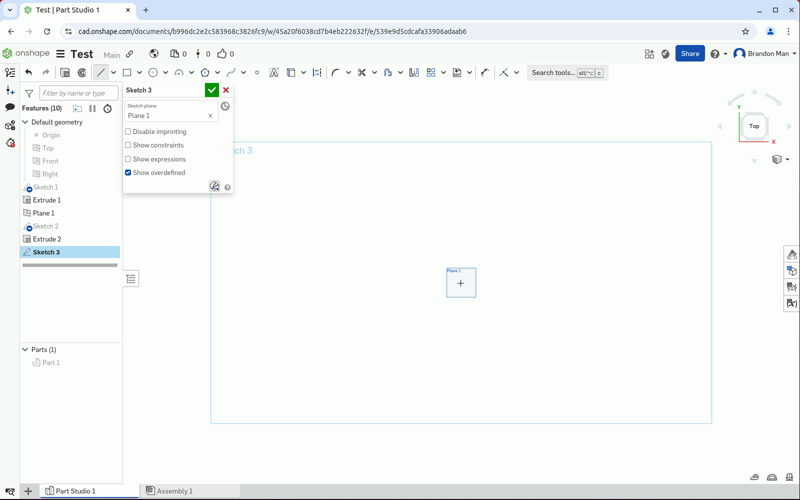
key_up(shift)
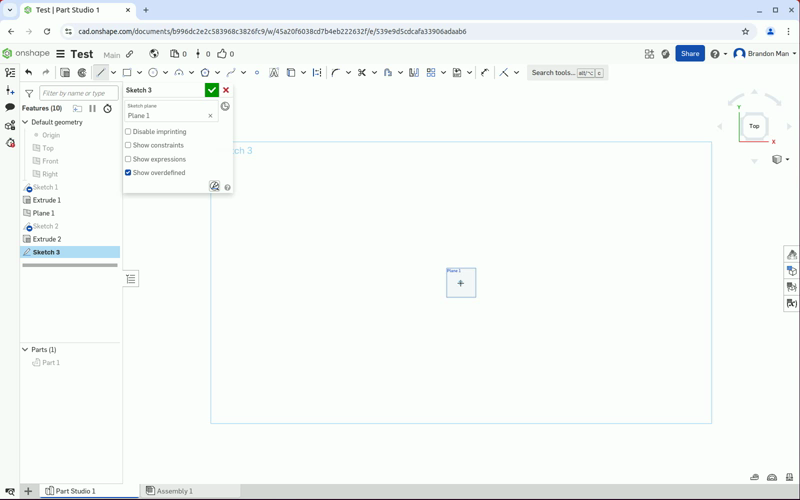
key_down(shift)
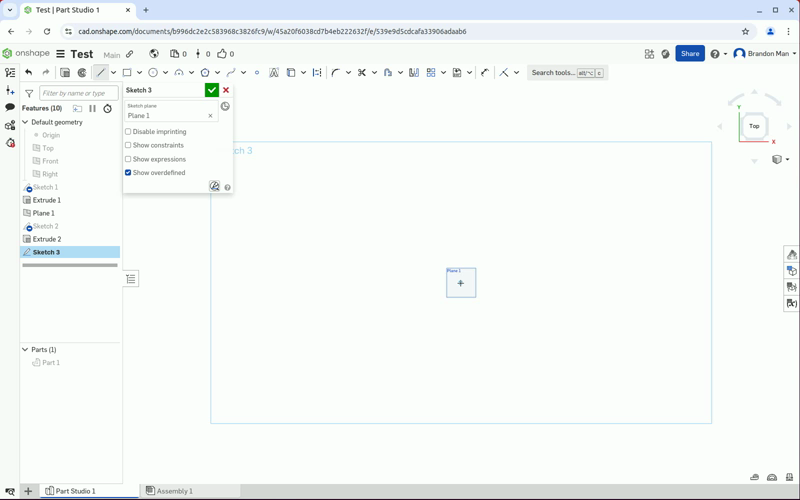
mouse_move(490, 282)
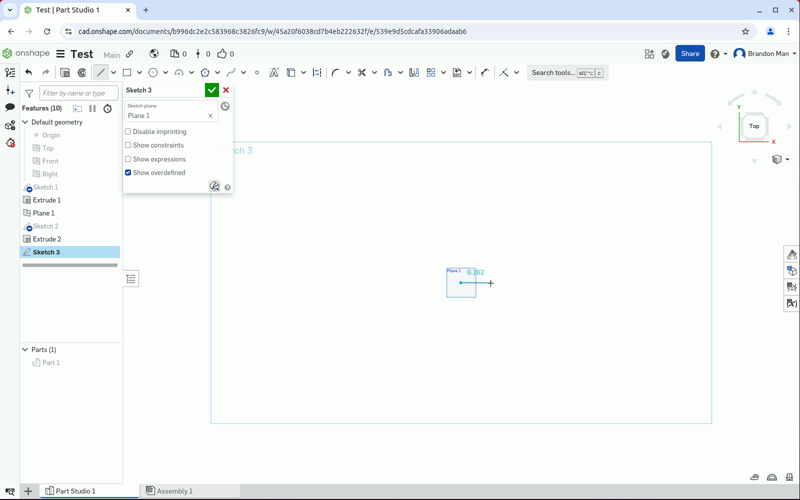
mouse_move(494, 282)
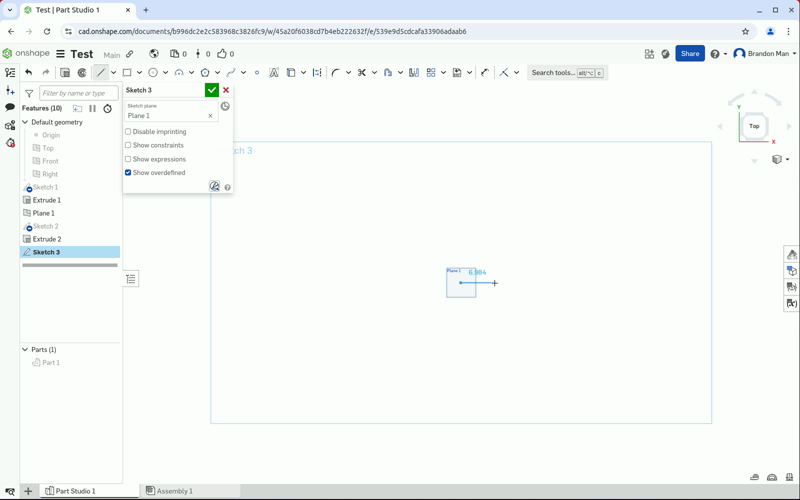
click(494, 282)
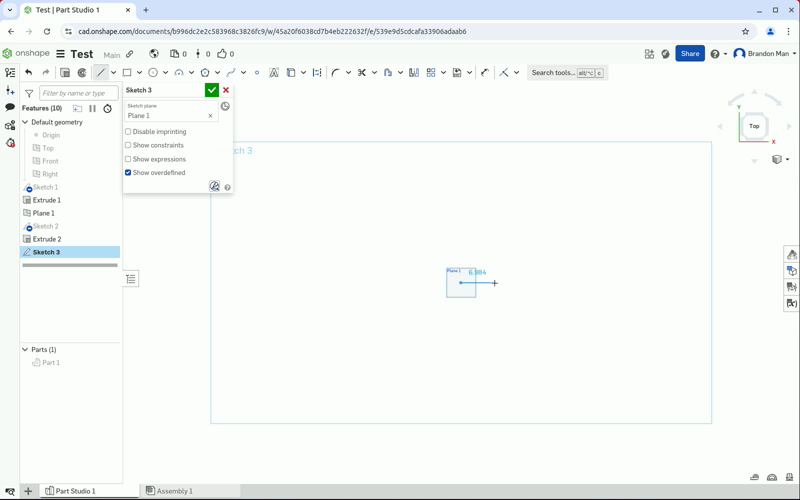
key_up(shift)
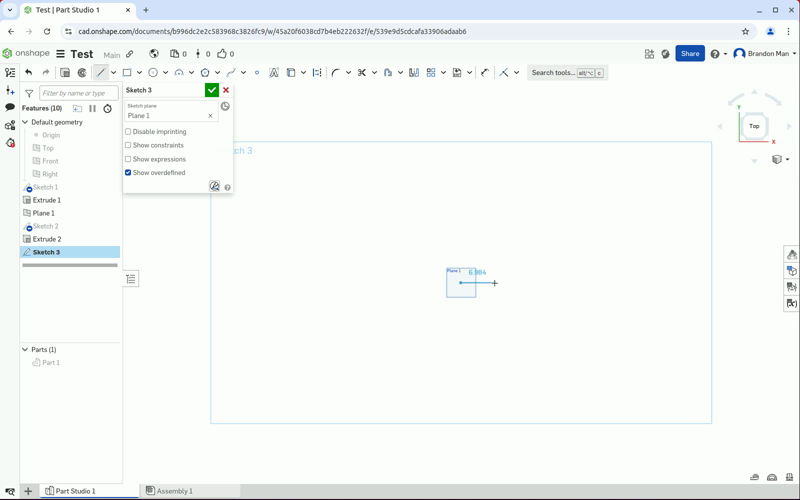
key_down(shift)
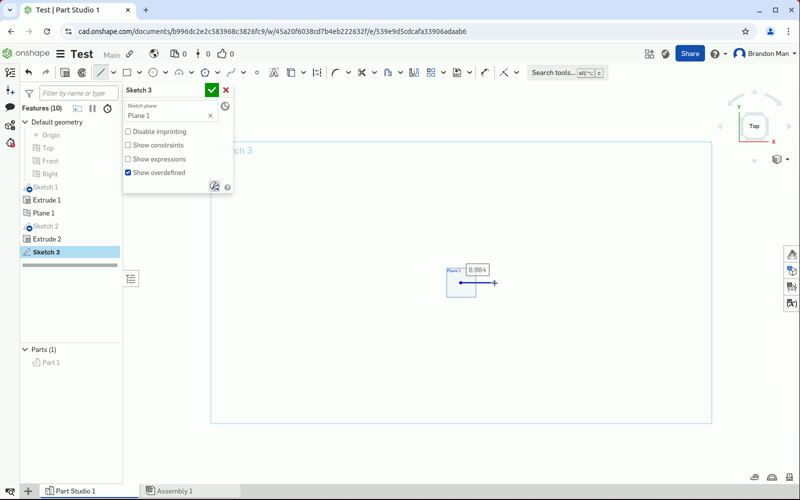
mouse_move(494, 216)
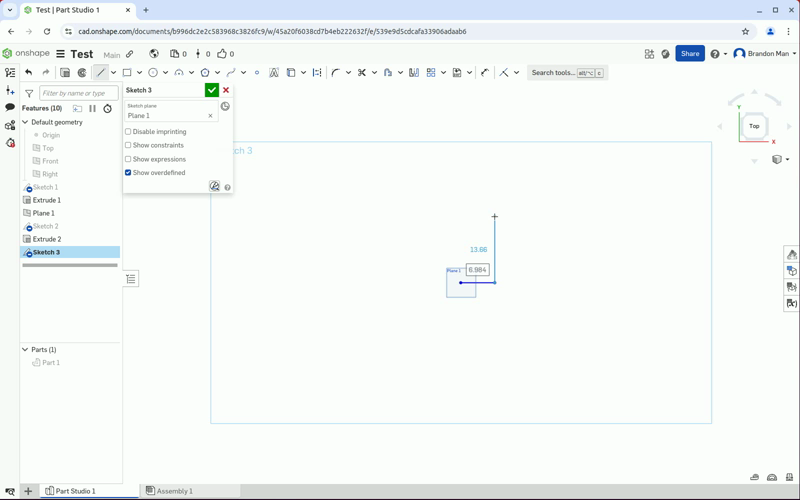
click(494, 216)
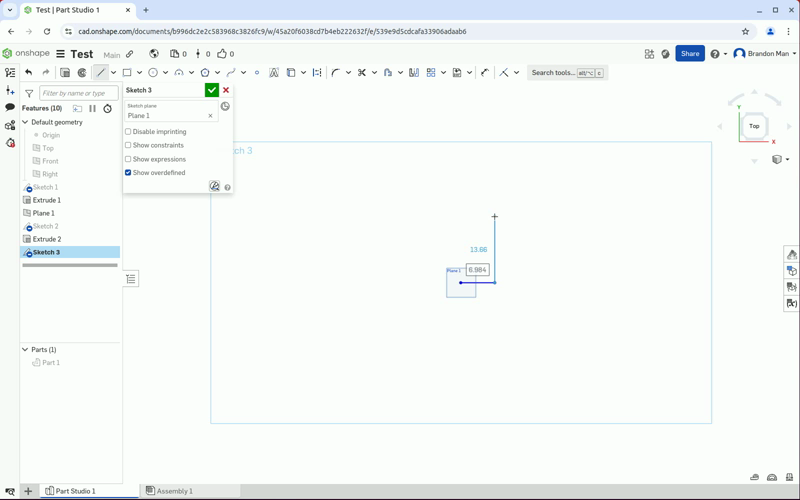
key_up(shift)
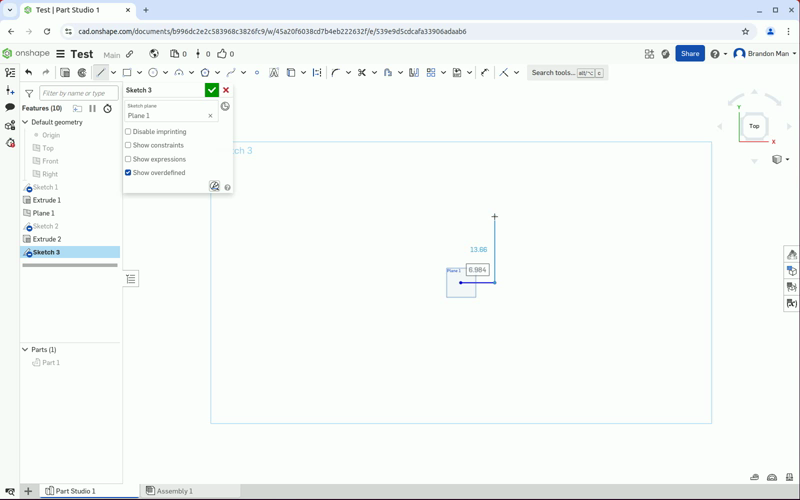
key_down(shift)
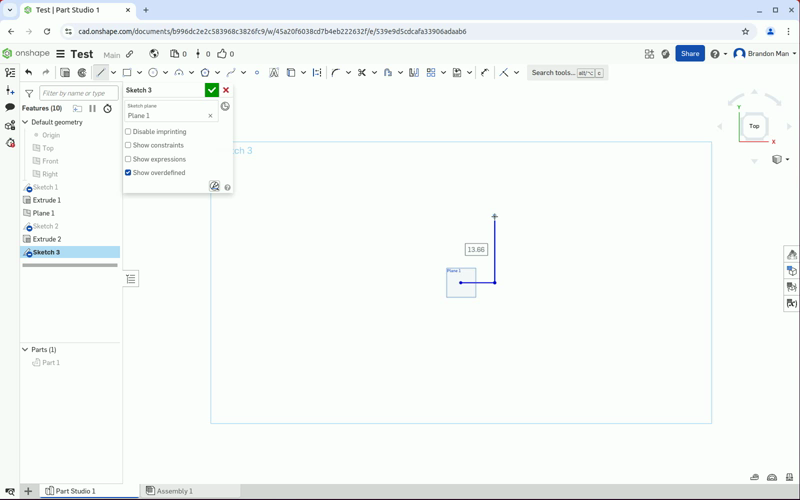
mouse_move(524, 216)
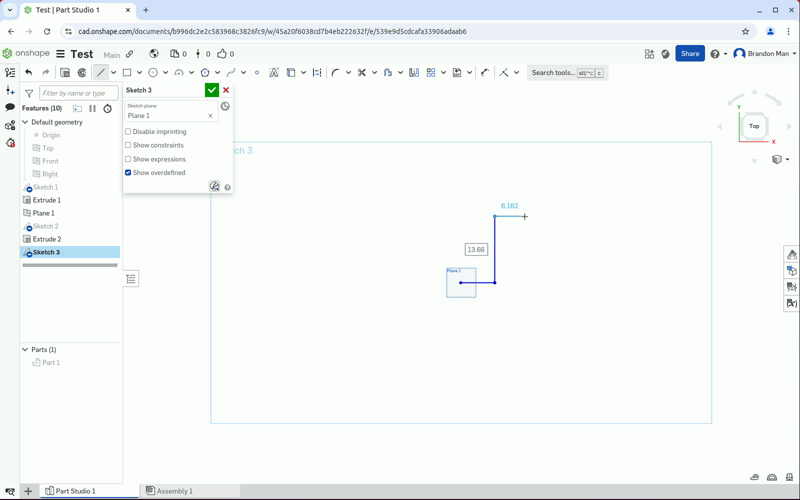
mouse_move(494, 182)
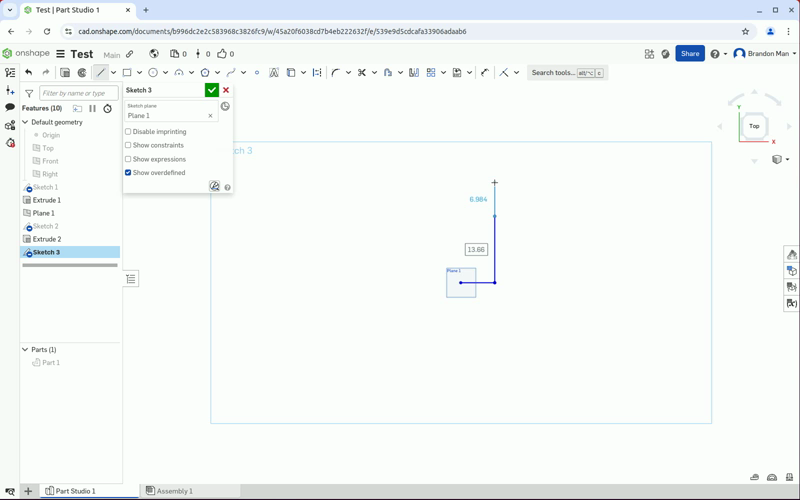
click(494, 182)
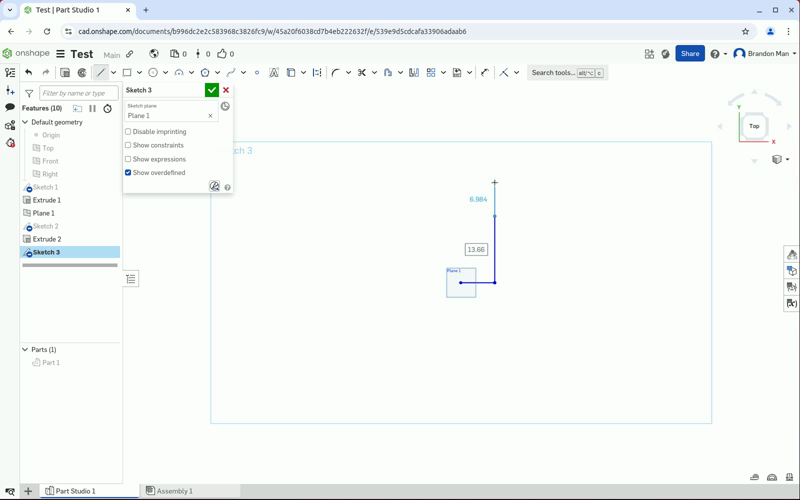
key_up(shift)
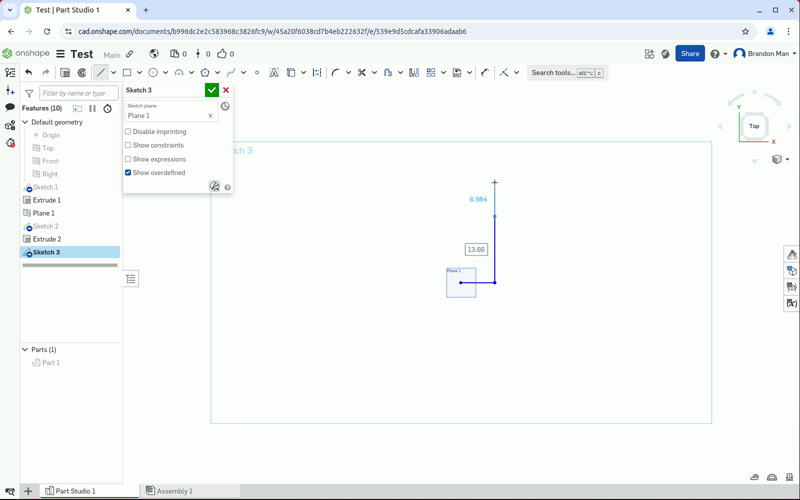
key_down(shift)
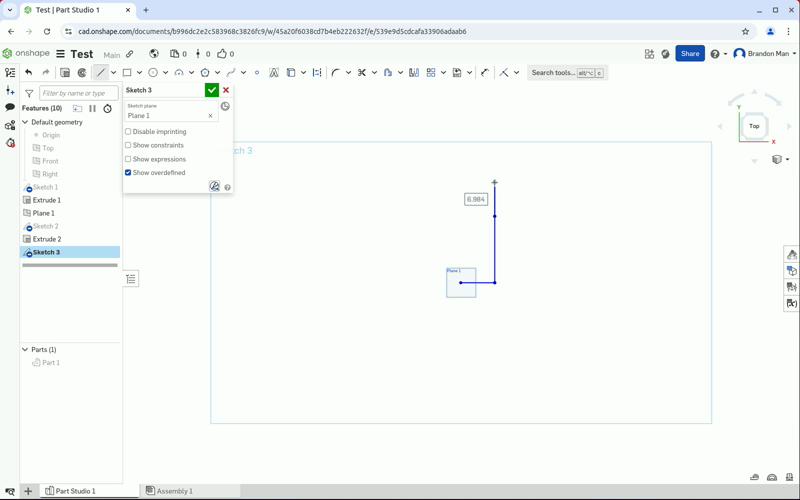
mouse_move(524, 182)
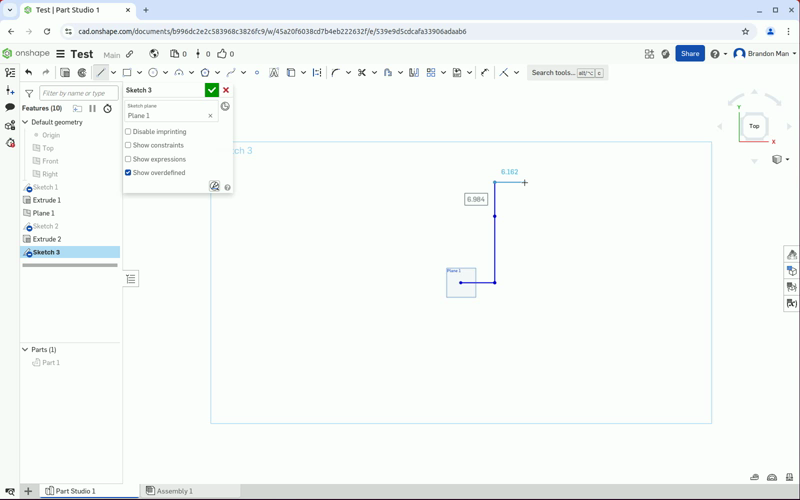
mouse_move(460, 182)
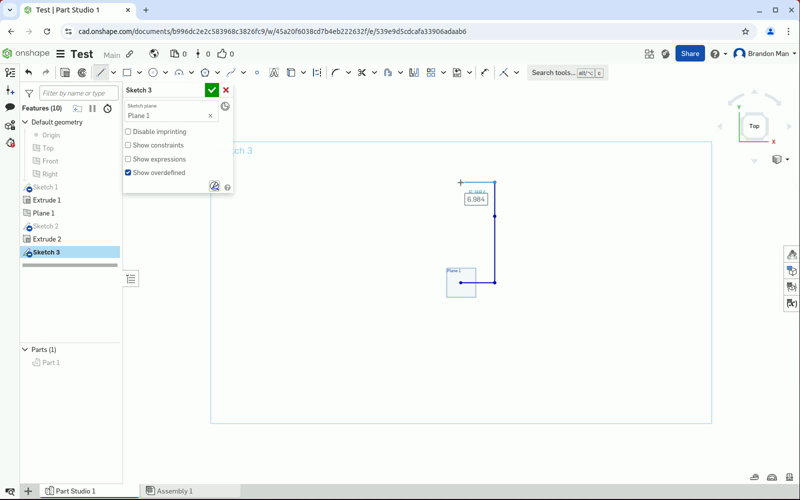
click(460, 182)
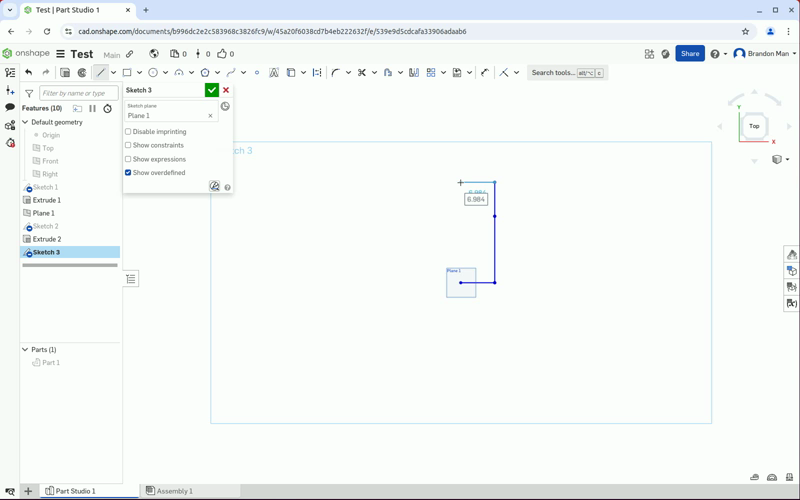
key_up(shift)
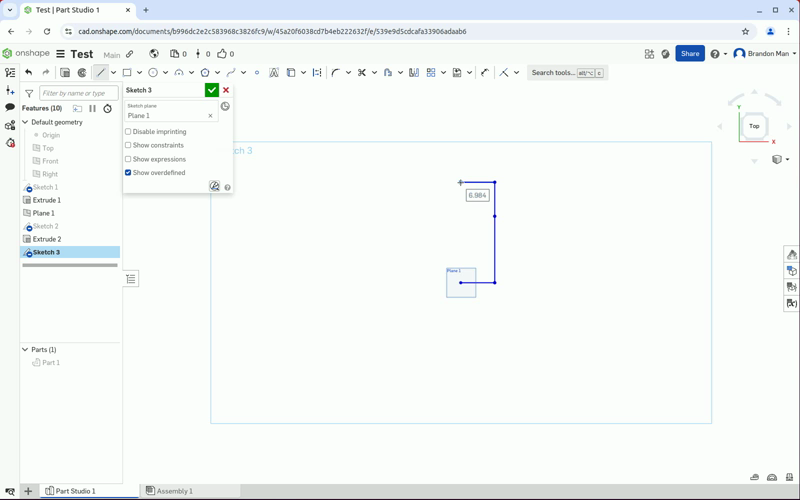
key_down(shift)
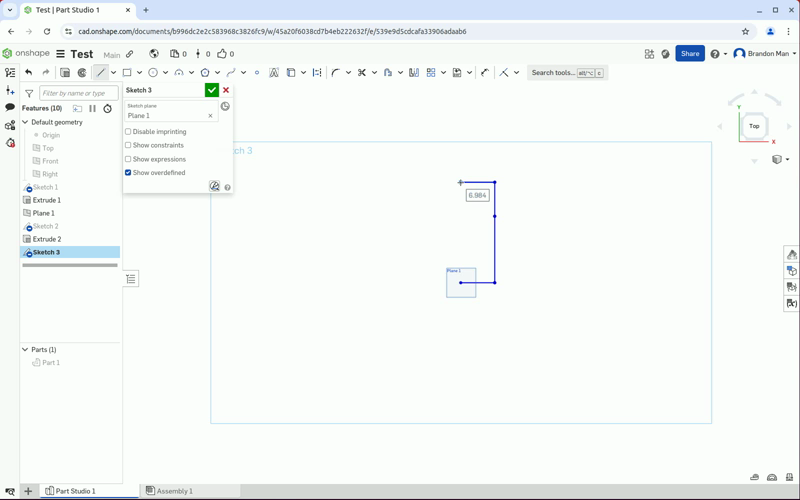
mouse_move(460, 282)
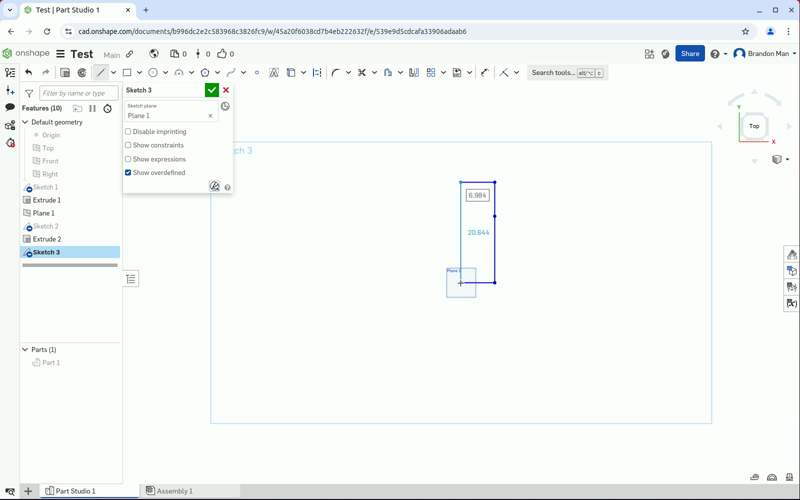
key_up(shift)
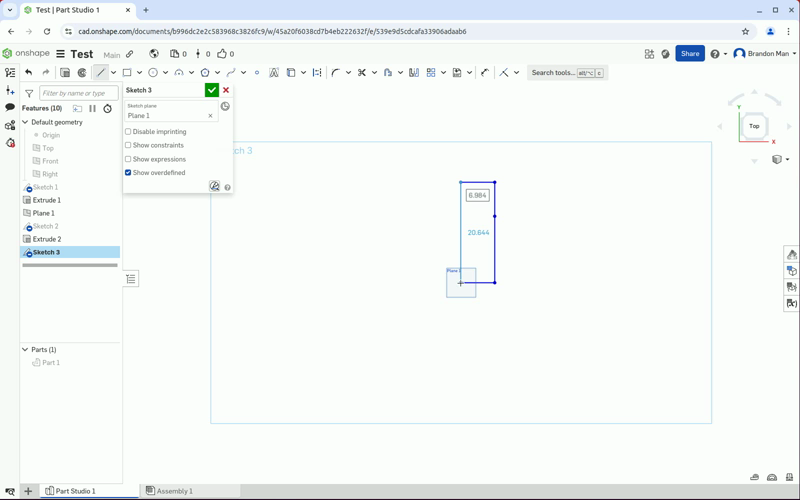
click(460, 282)
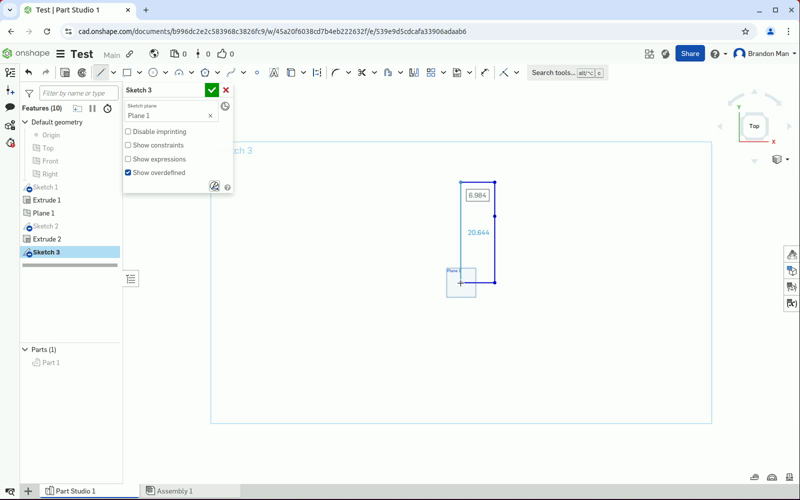
key(esc)
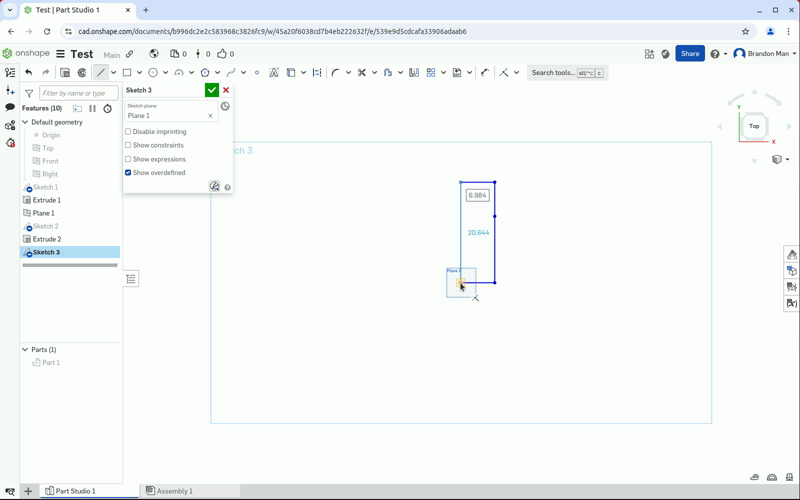
mouse_move(473, 269)
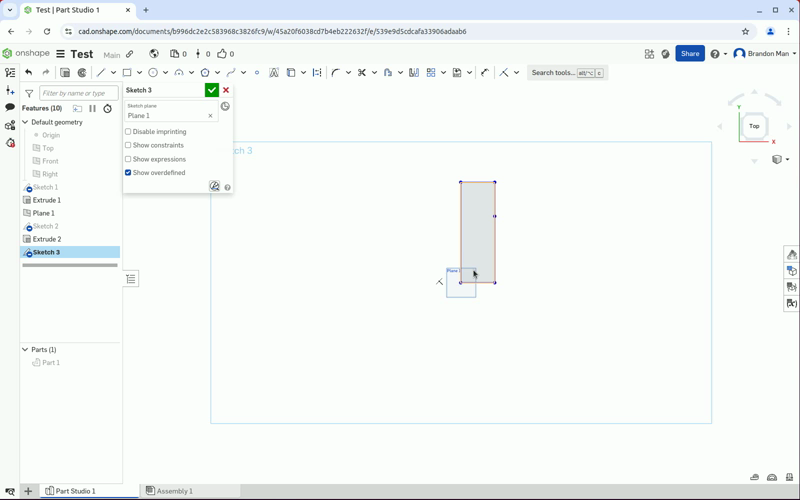
click(473, 269)
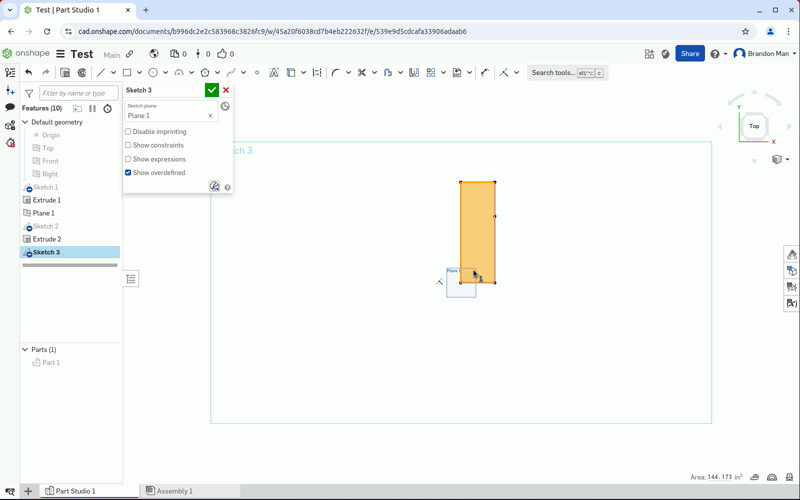
mouse_move(73, 352)
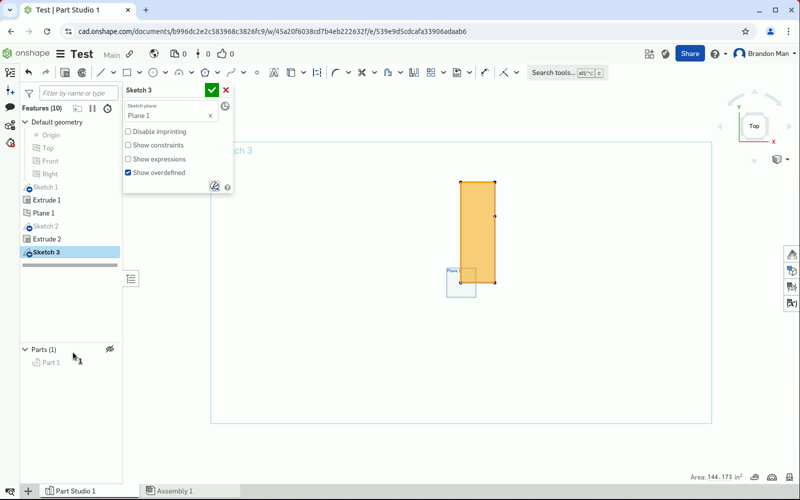
key(shift+y)
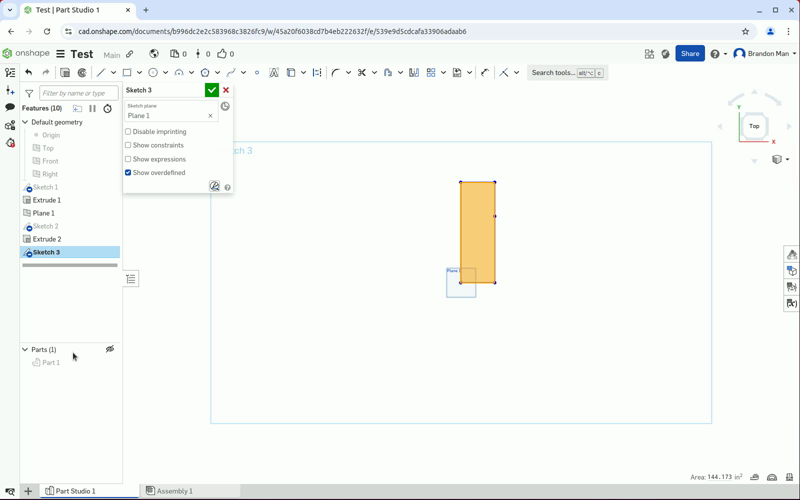
key(shift+e)
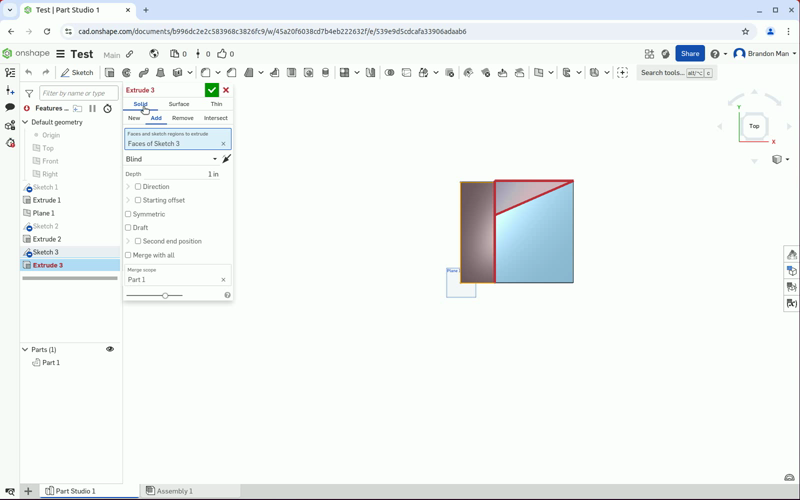
mouse_move(143, 106)
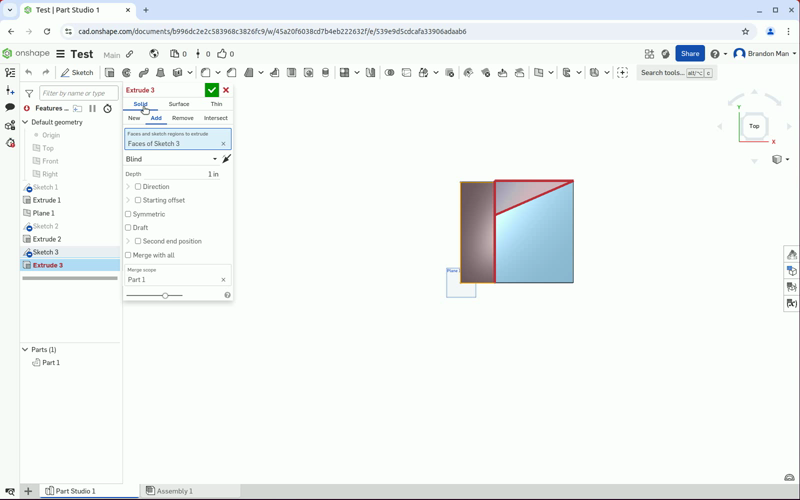
click(143, 106)
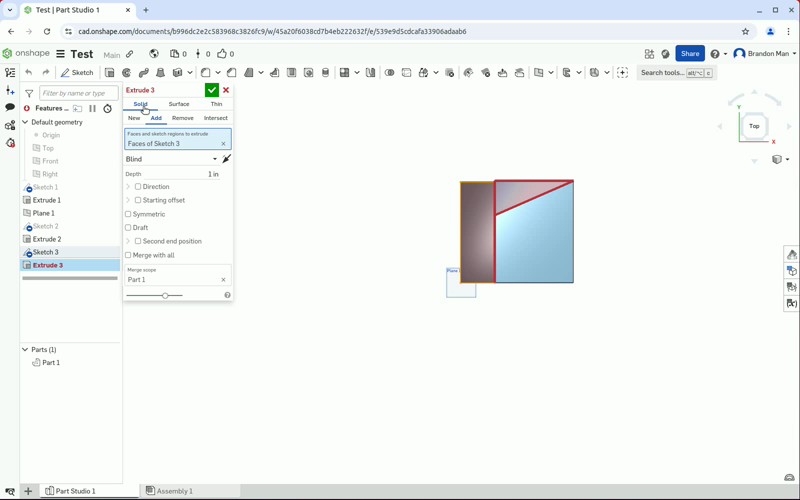
mouse_move(137, 120)
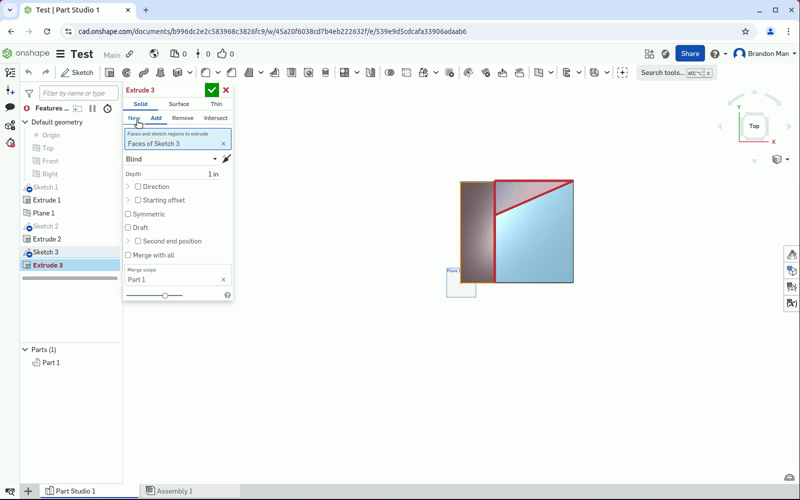
click(137, 120)
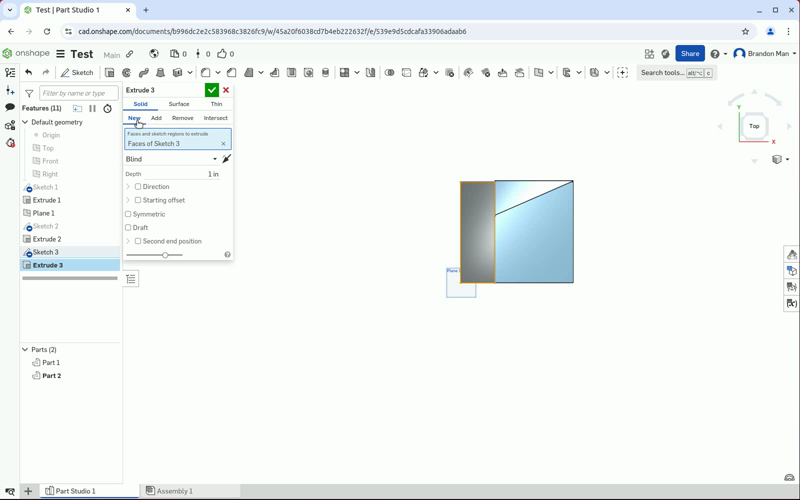
key(tab, 4)
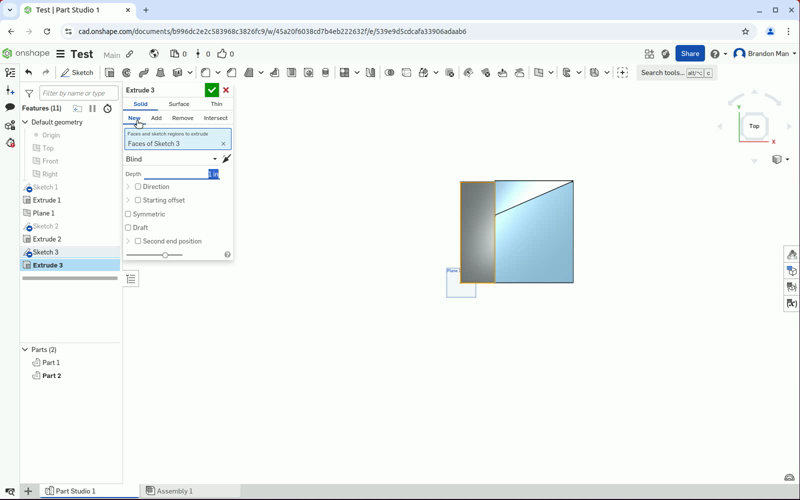
text(-20.701)
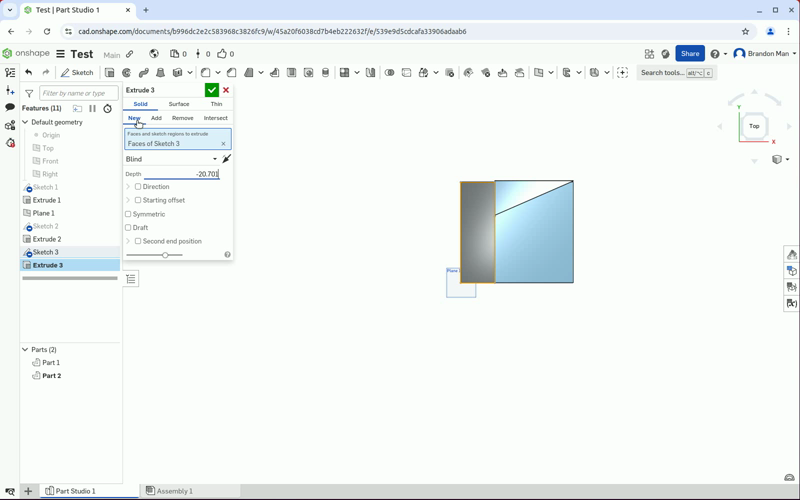
key(enter)
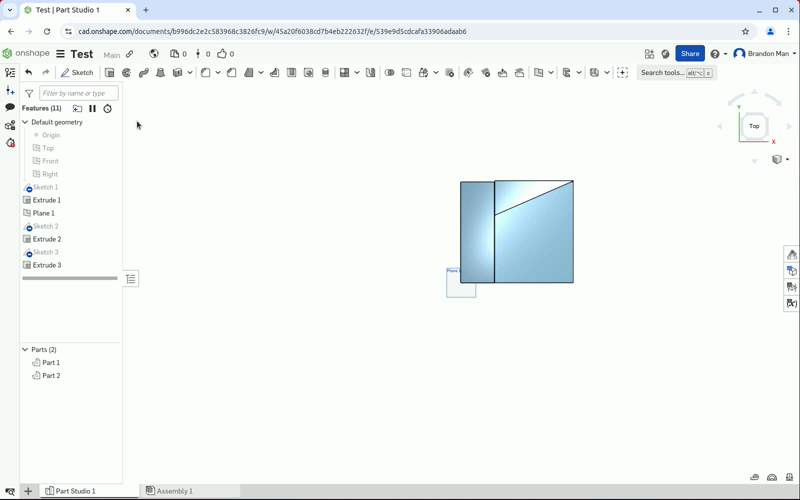
key(shift+h)
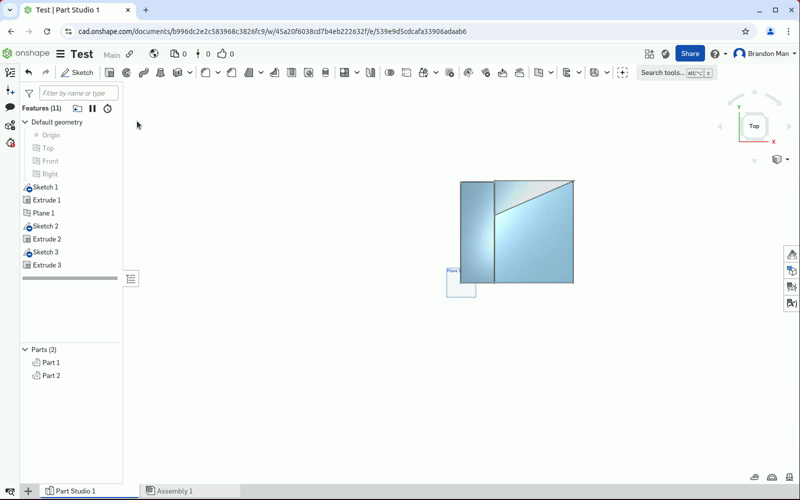
key(shift+h)
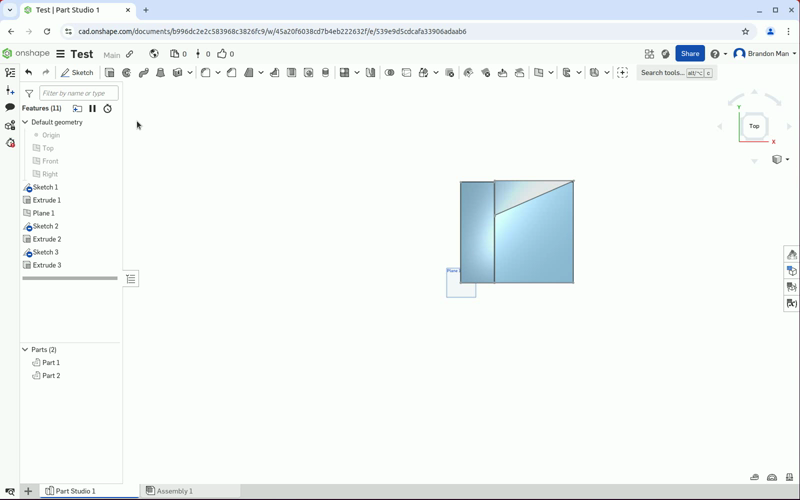
key(shift+7)
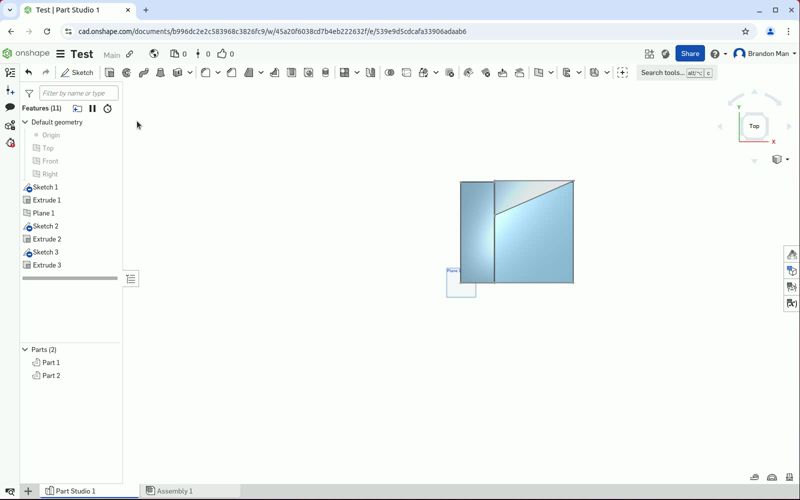
key(up, 3)
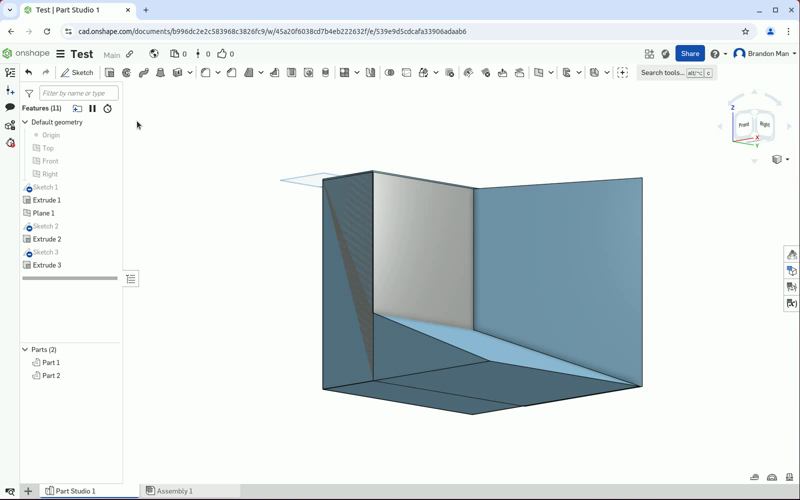
key(left, 3)
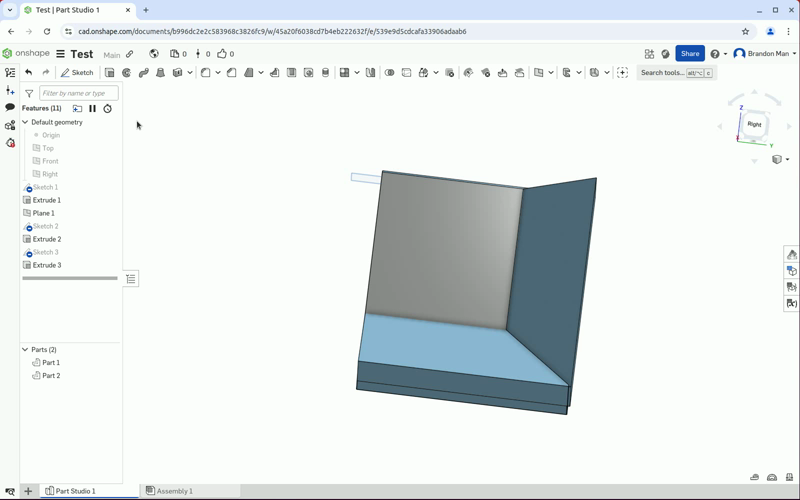
key(right, 3)
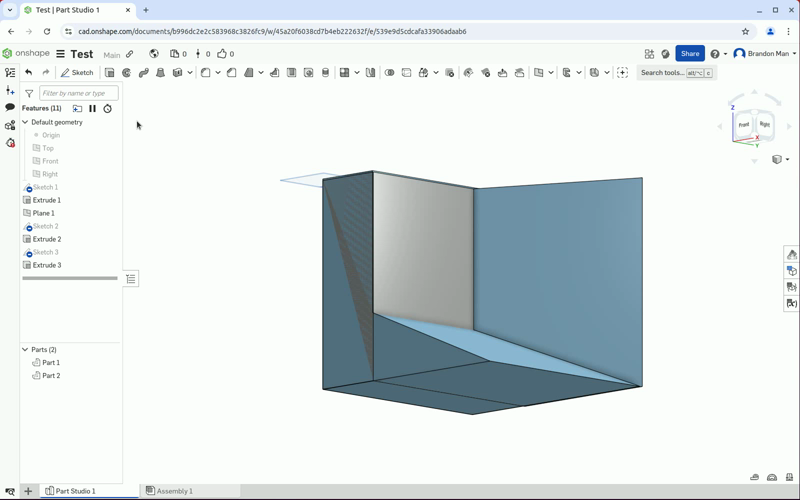
key(down, 3)
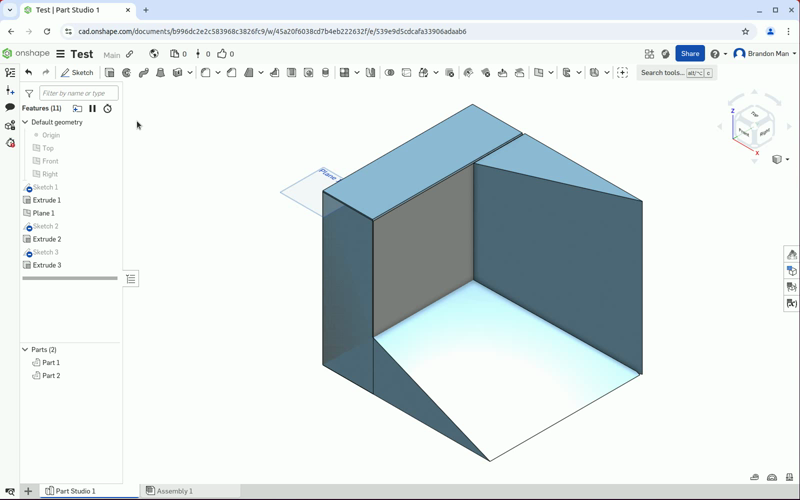
mouse_move(73, 189)
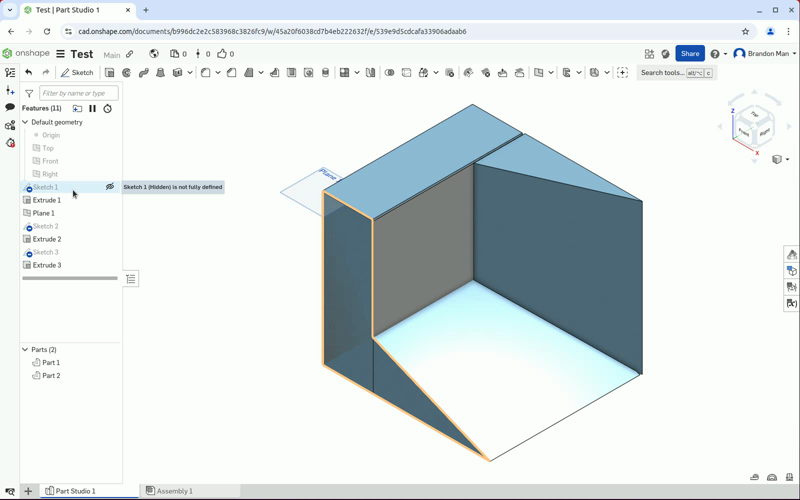
click(73, 189)